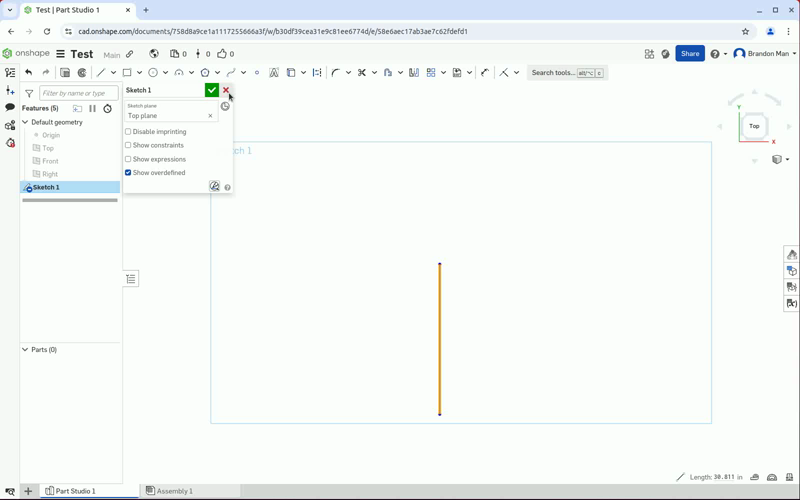
key(shift+h)
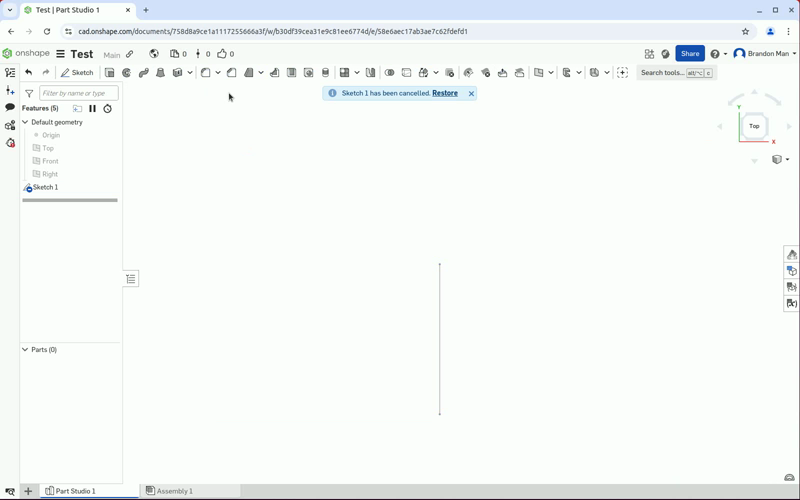
key(shift+s)
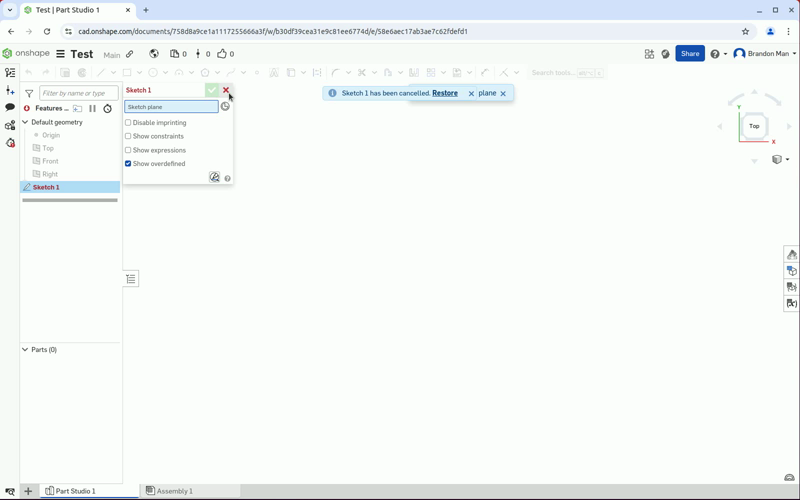
mouse_move(73, 150)
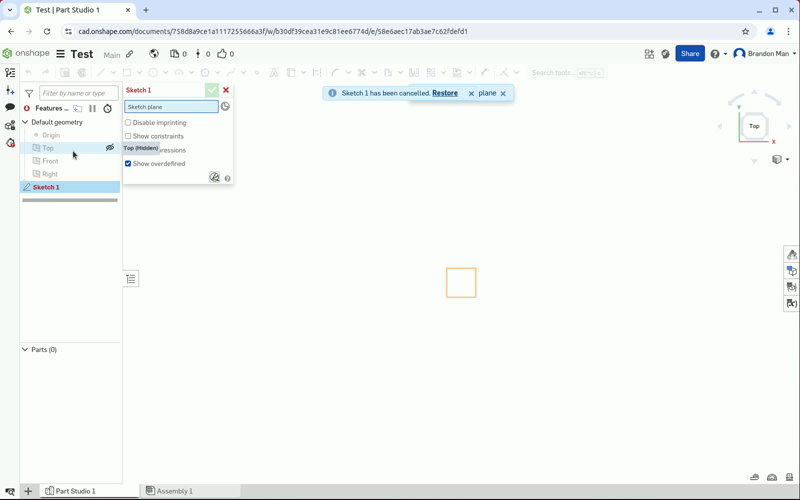
click(73, 150)
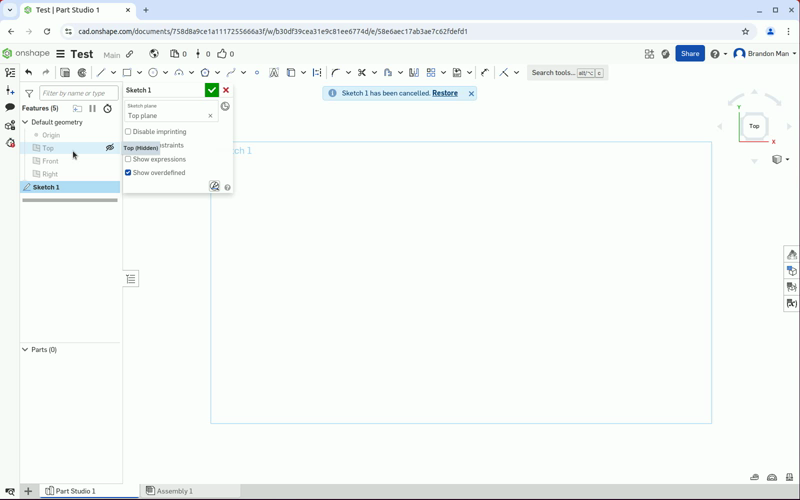
mouse_move(73, 352)
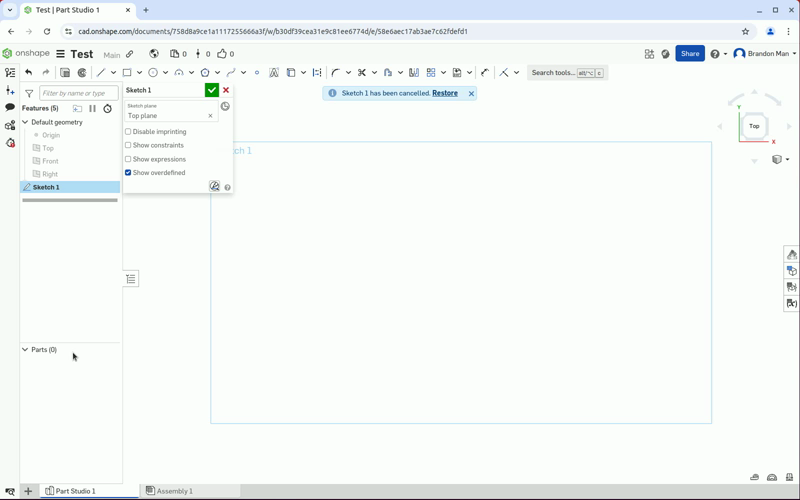
key(y)
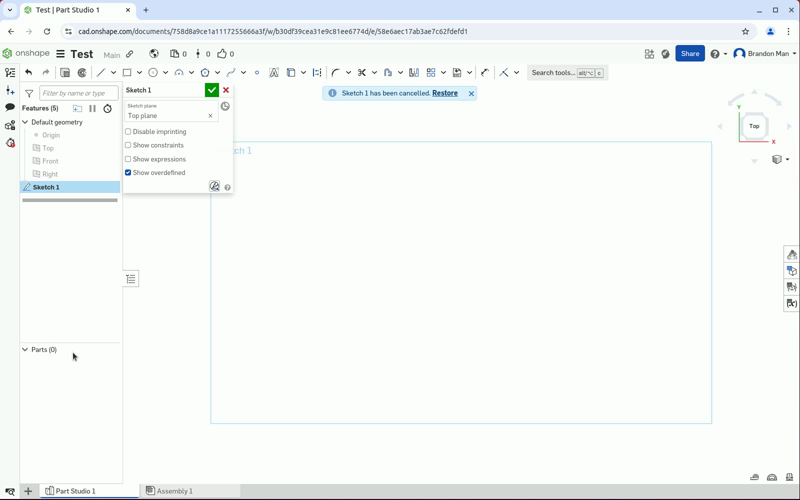
key(c)
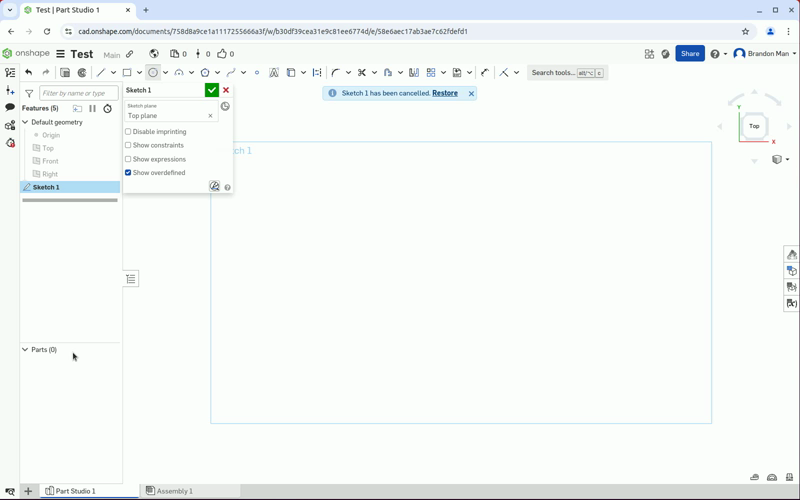
key_down(shift)
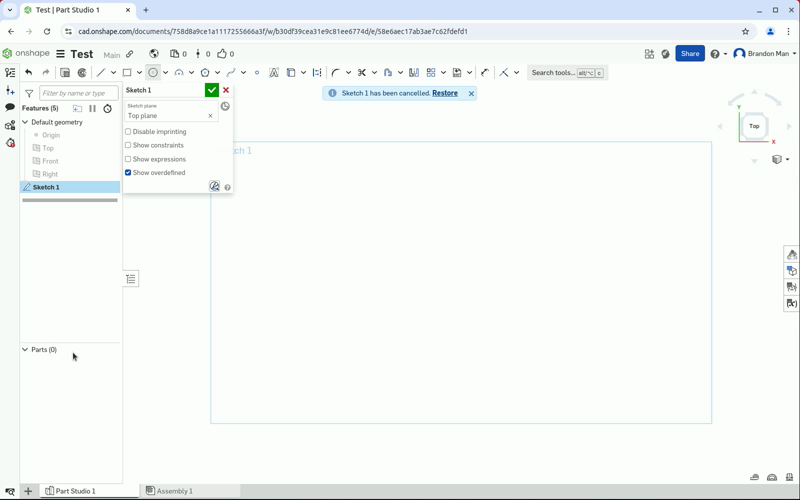
mouse_move(461, 282)
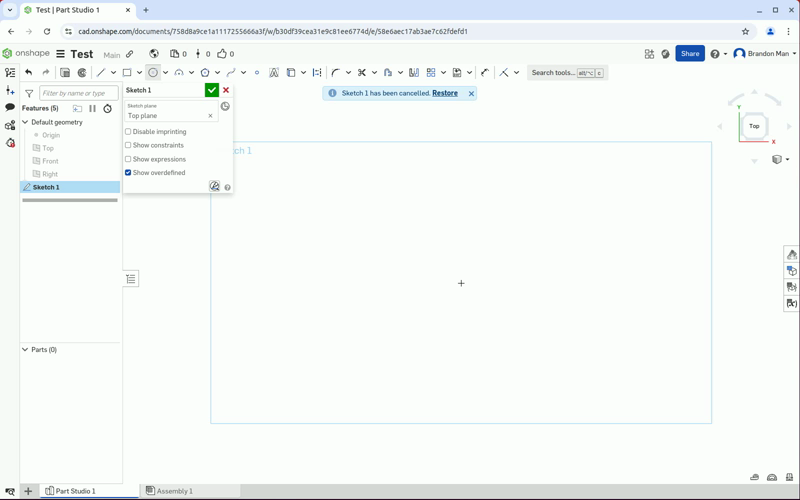
click(461, 282)
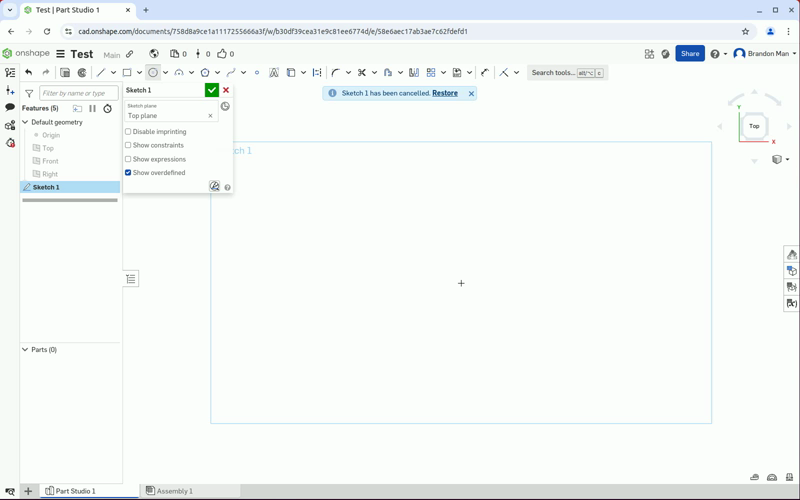
key_up(shift)
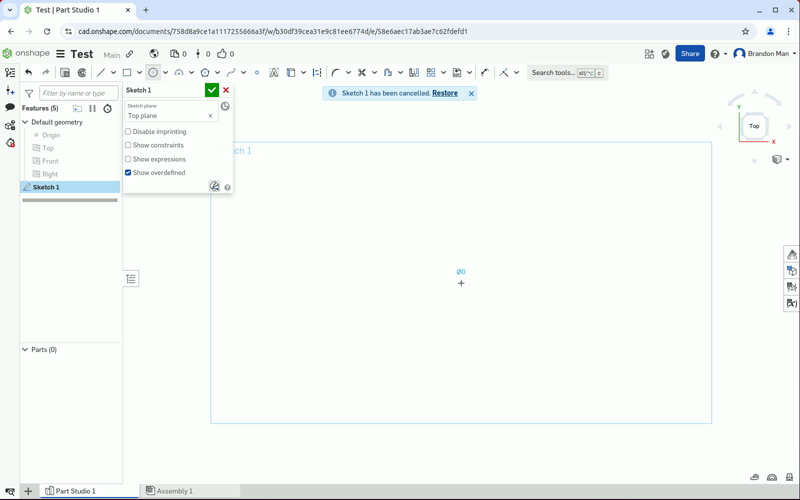
mouse_move(520, 282)
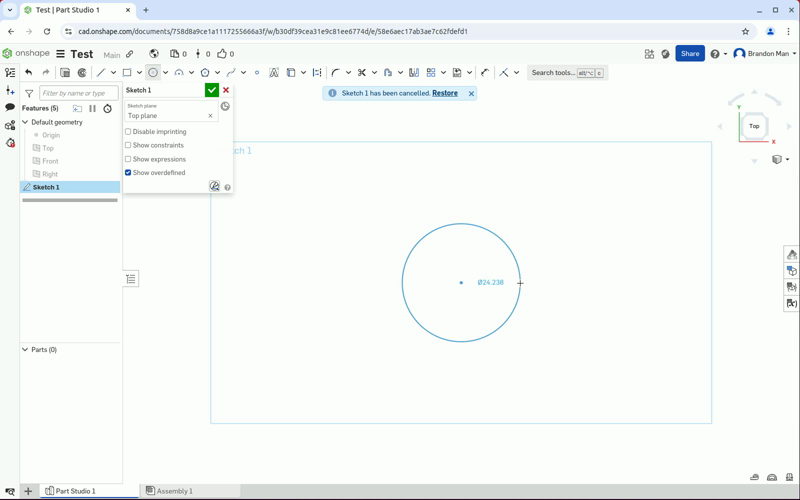
click(520, 282)
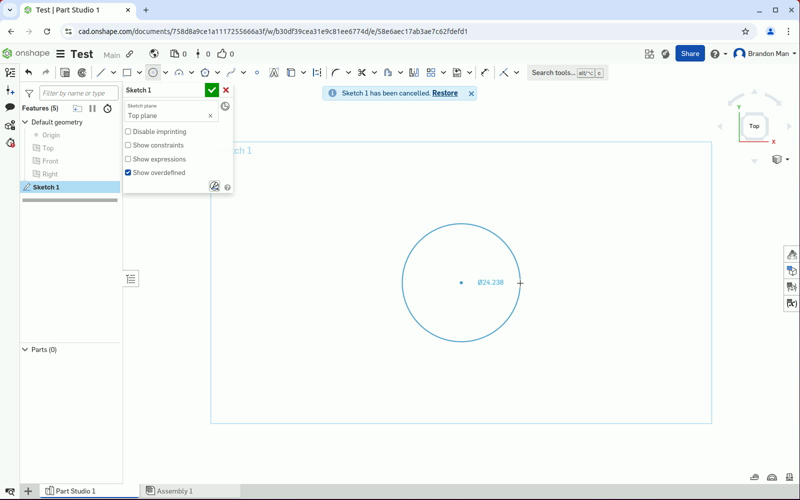
key(esc)
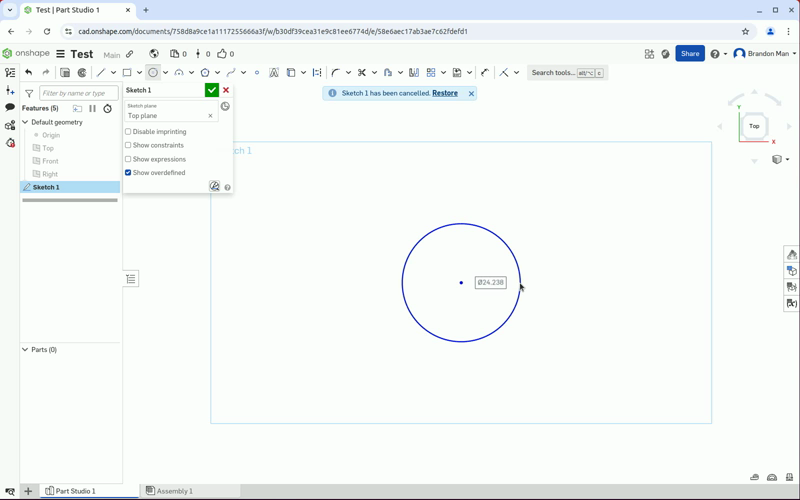
key(c)
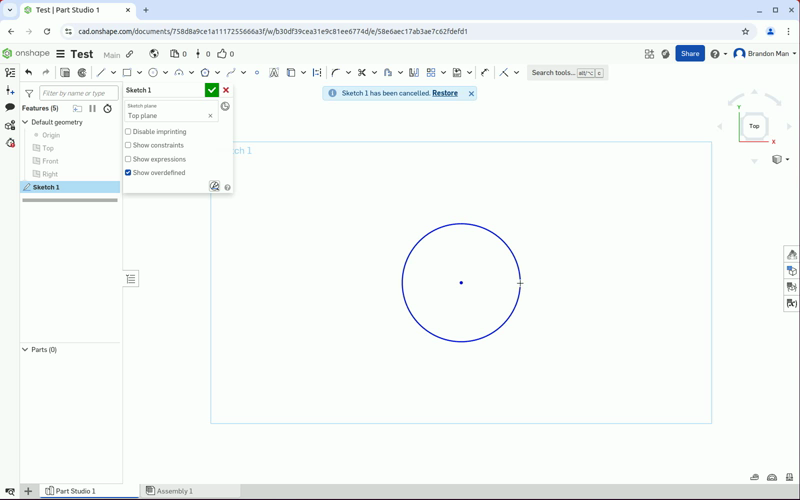
key_down(shift)
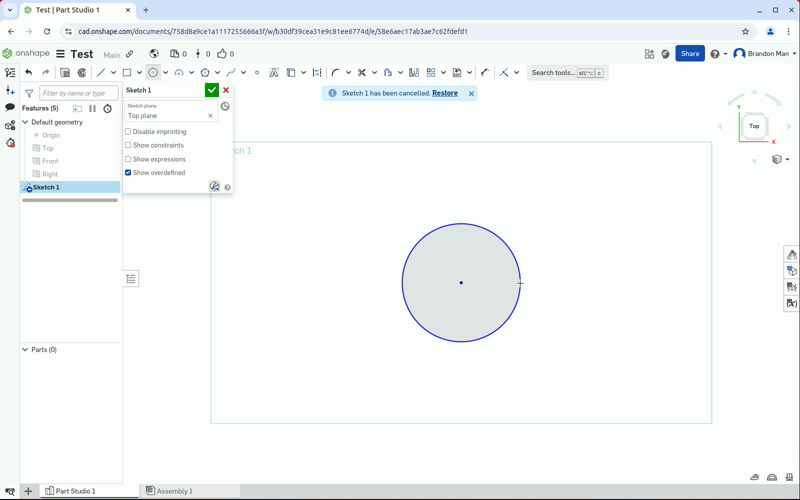
mouse_move(461, 282)
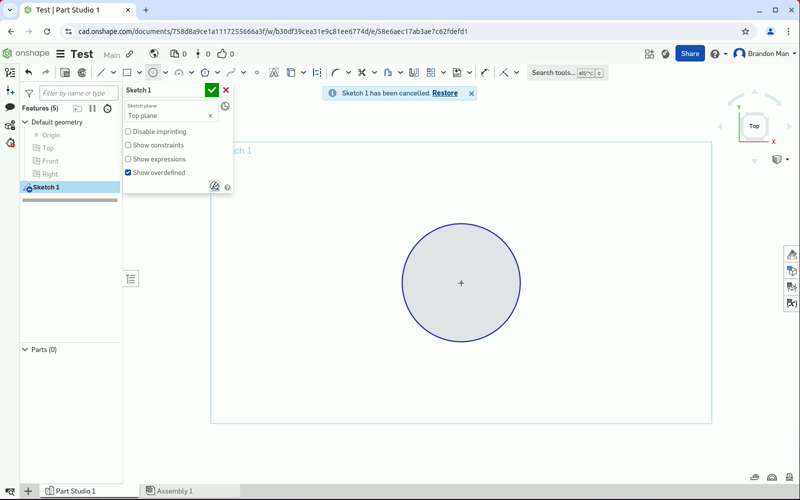
click(461, 282)
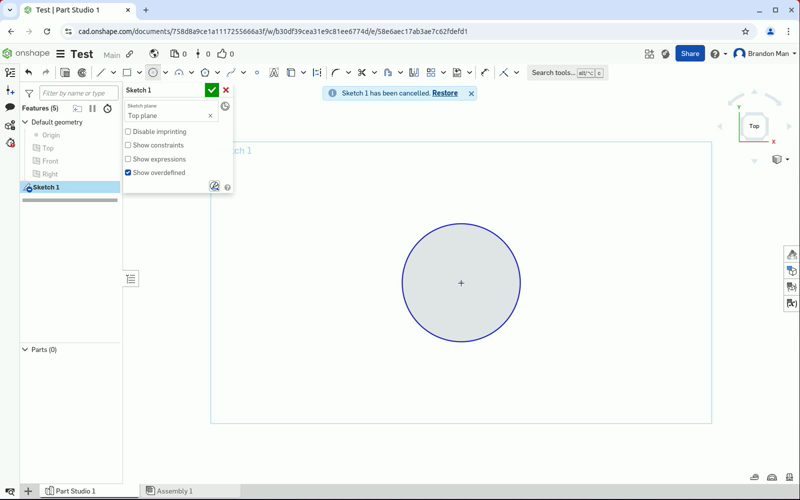
key_up(shift)
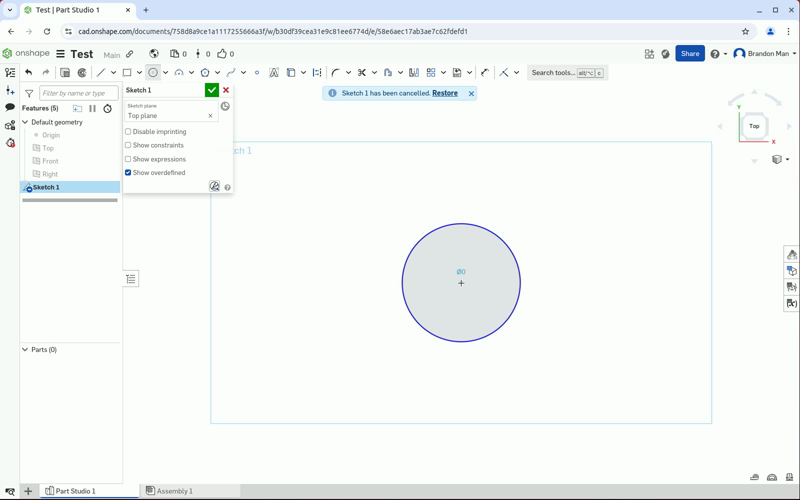
mouse_move(518, 282)
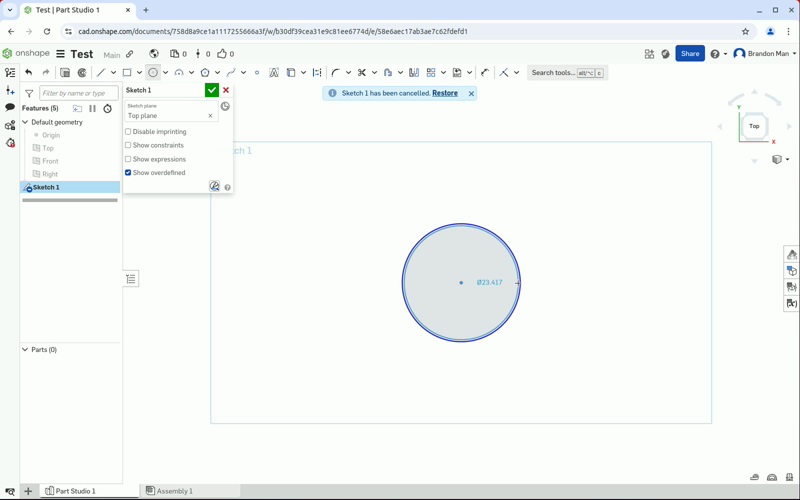
scroll(6)
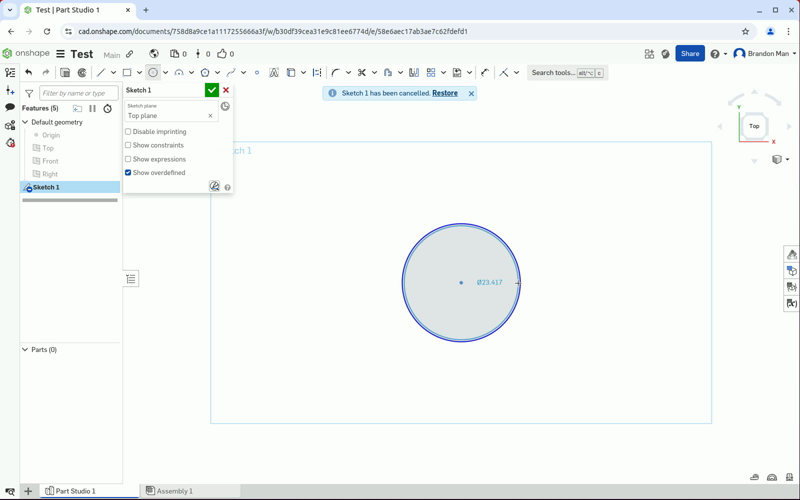
scroll(6)
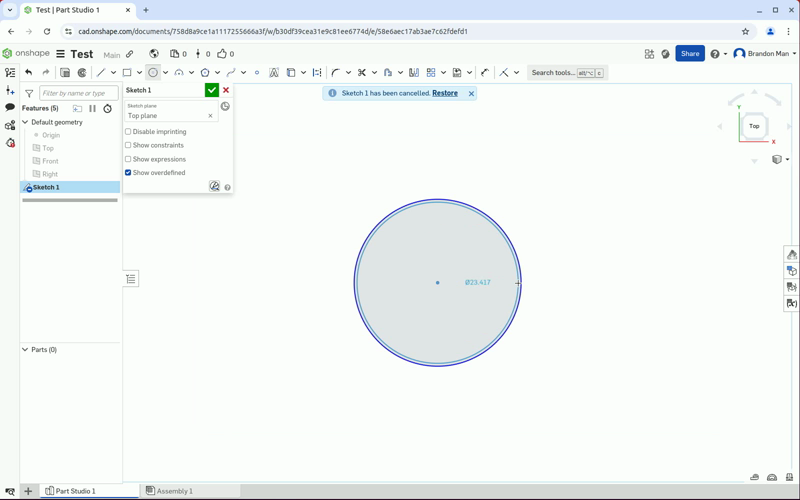
scroll(6)
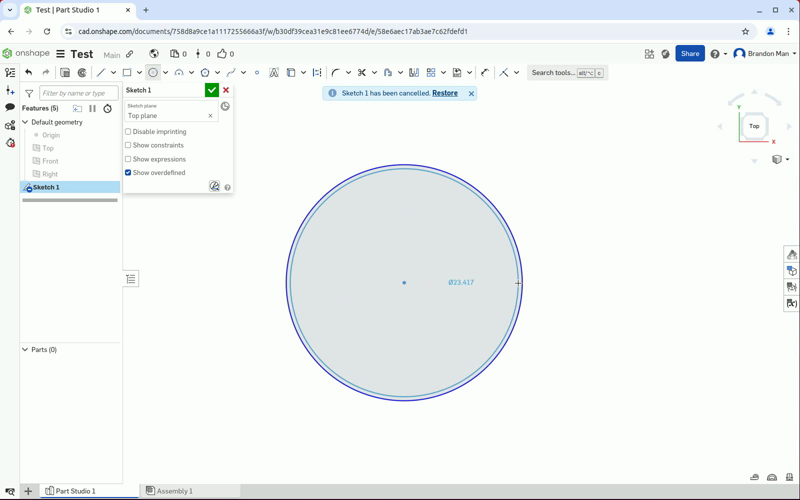
scroll(6)
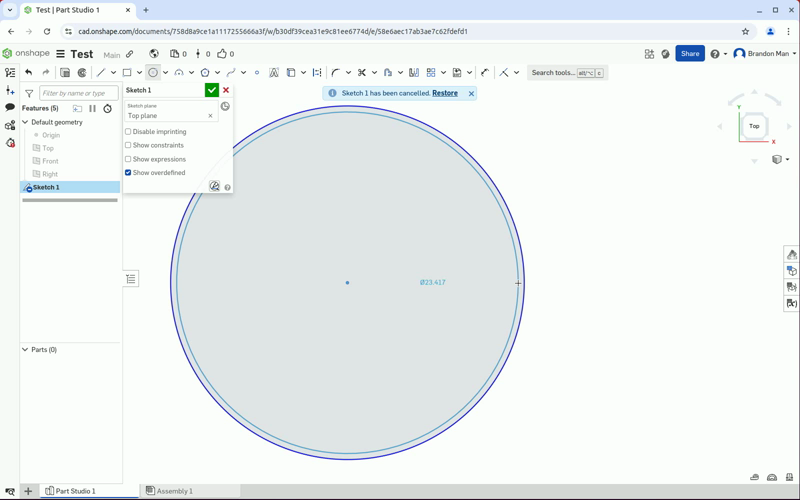
scroll(6)
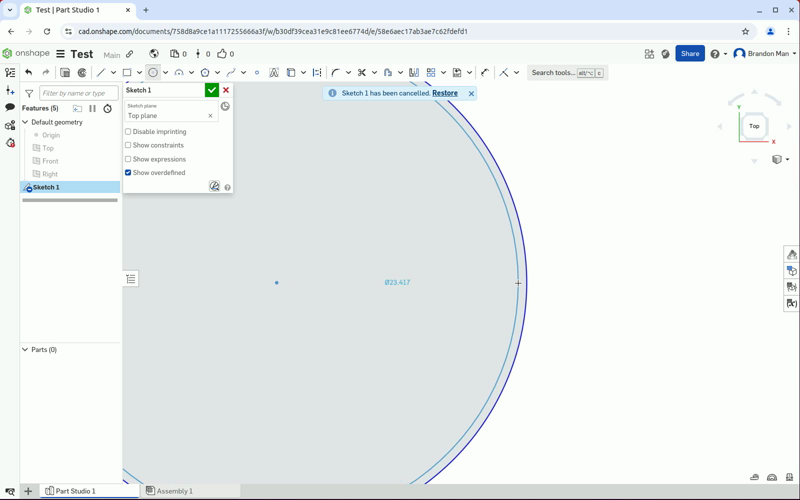
scroll(6)
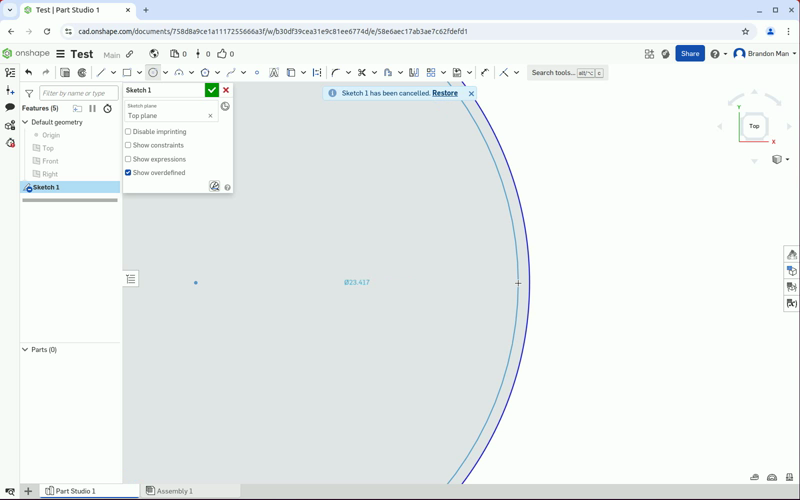
scroll(6)
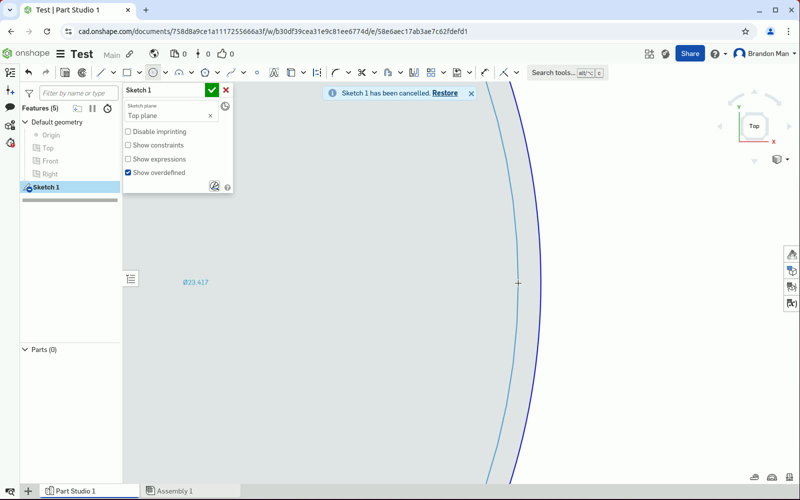
click(518, 282)
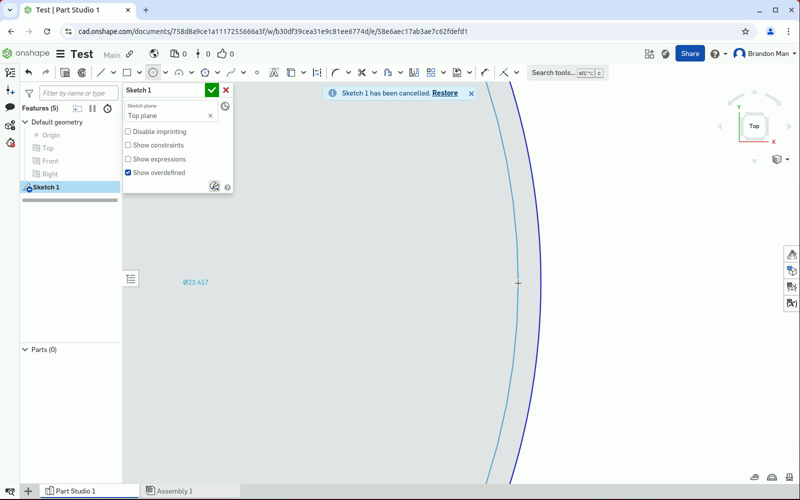
scroll(-6)
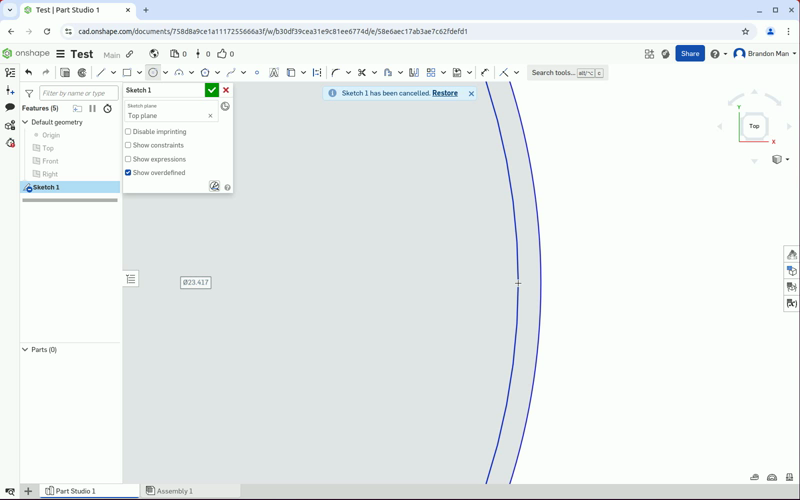
scroll(-6)
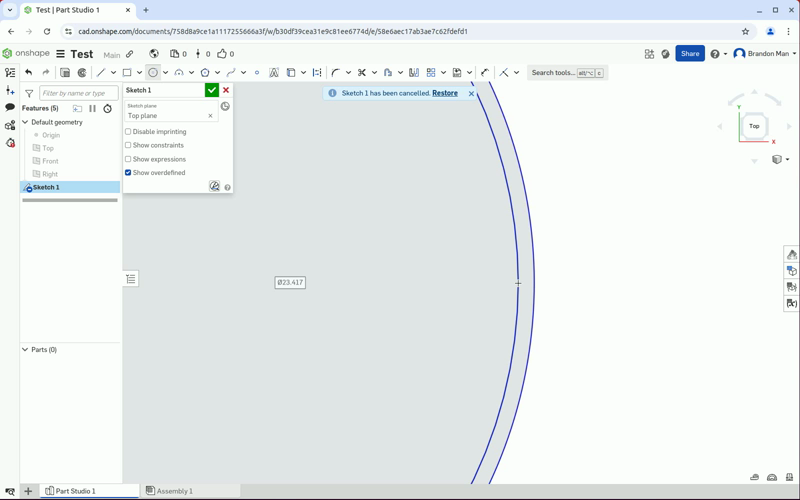
scroll(-6)
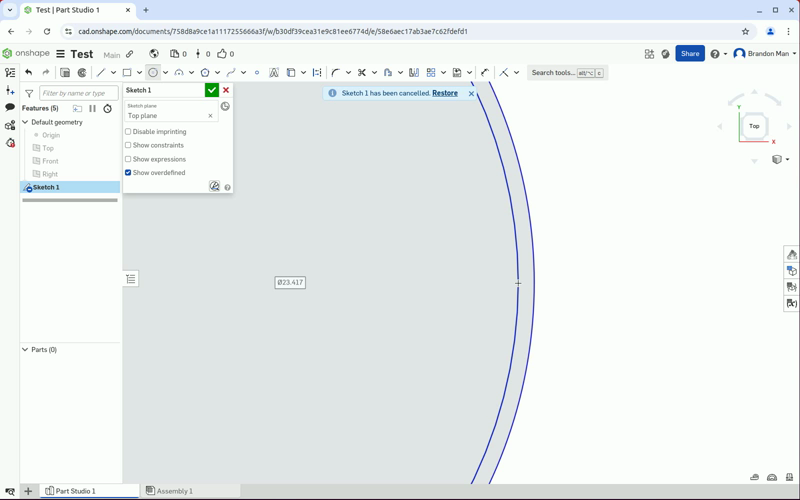
scroll(-6)
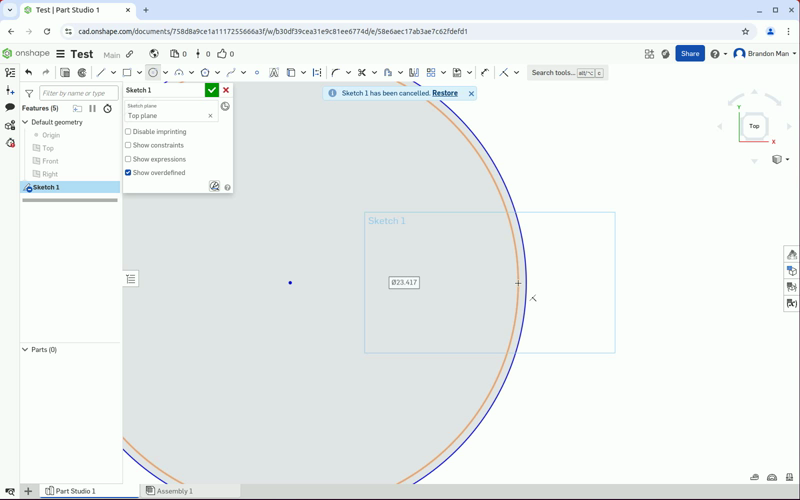
scroll(-6)
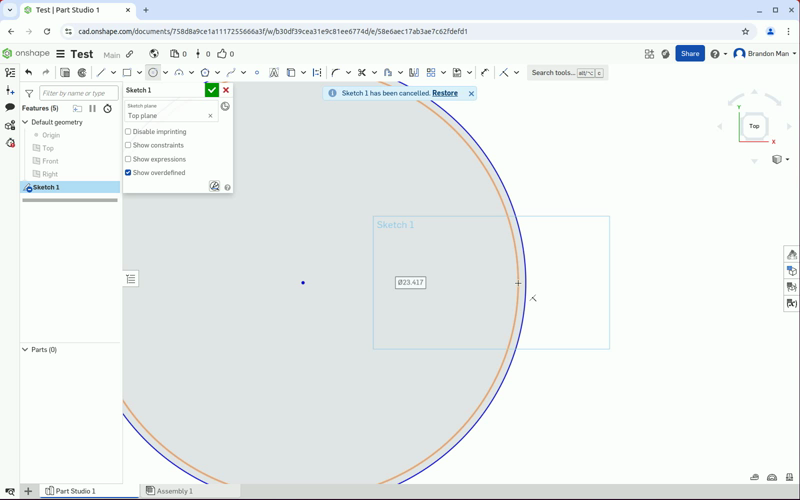
scroll(-6)
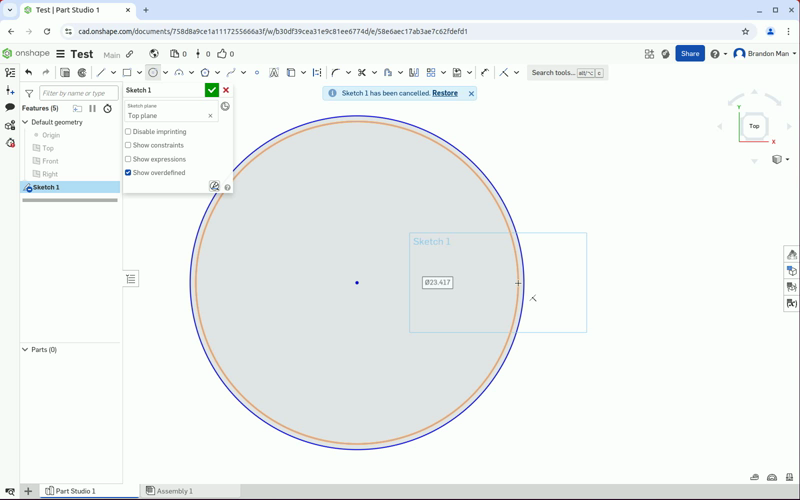
scroll(-6)
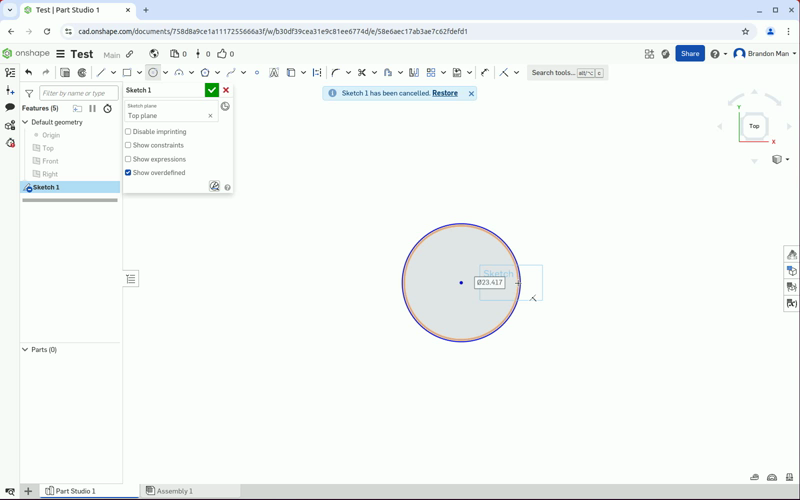
key(esc)
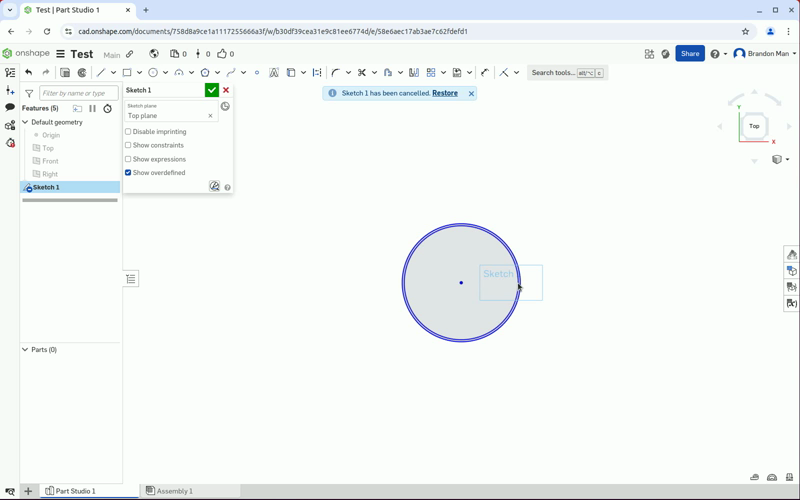
mouse_move(516, 297)
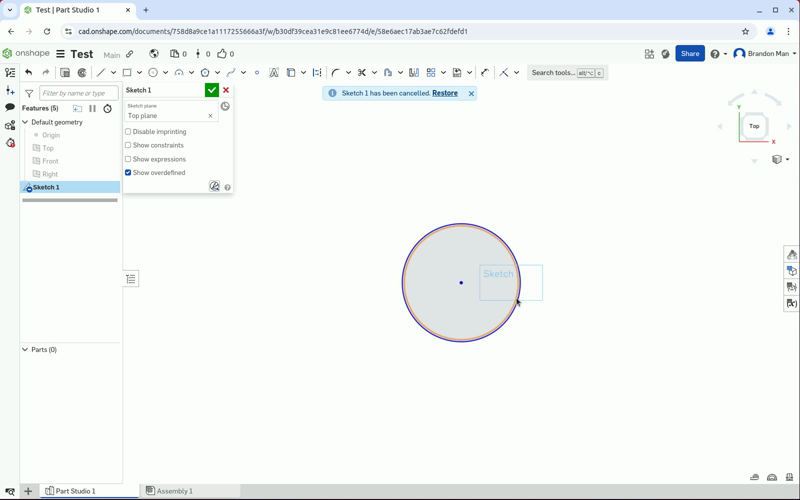
scroll(6)
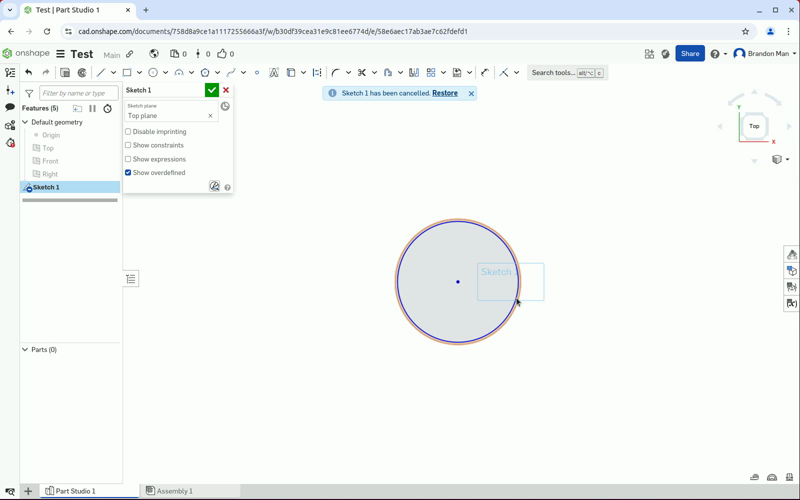
scroll(6)
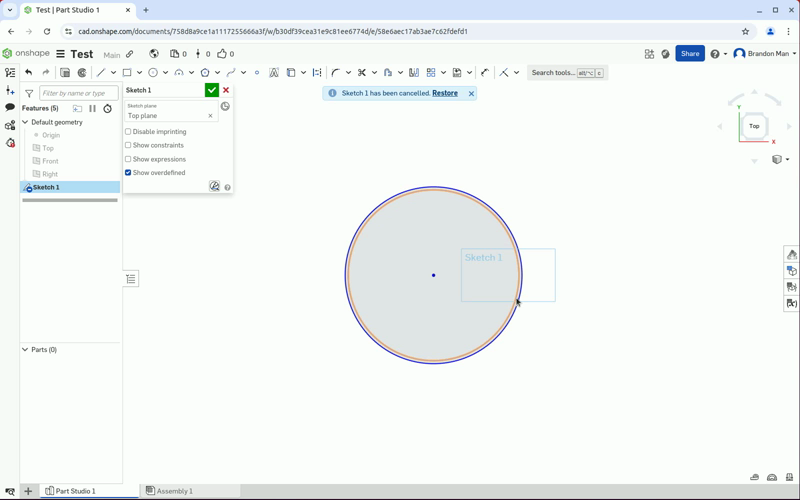
scroll(6)
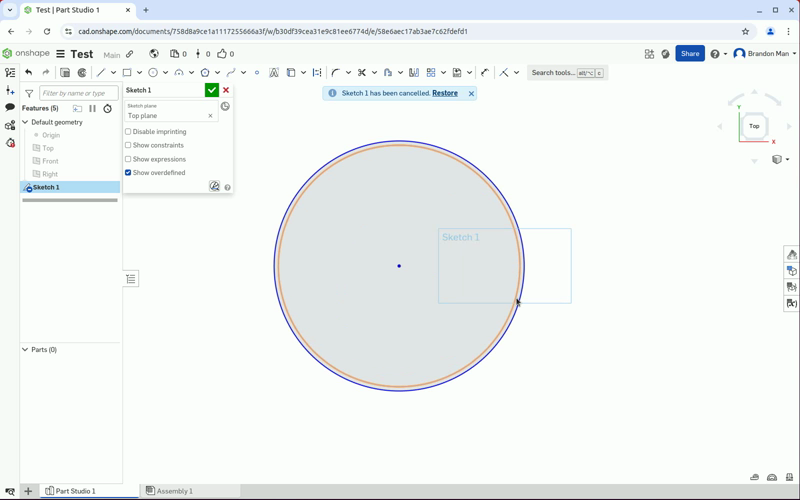
scroll(6)
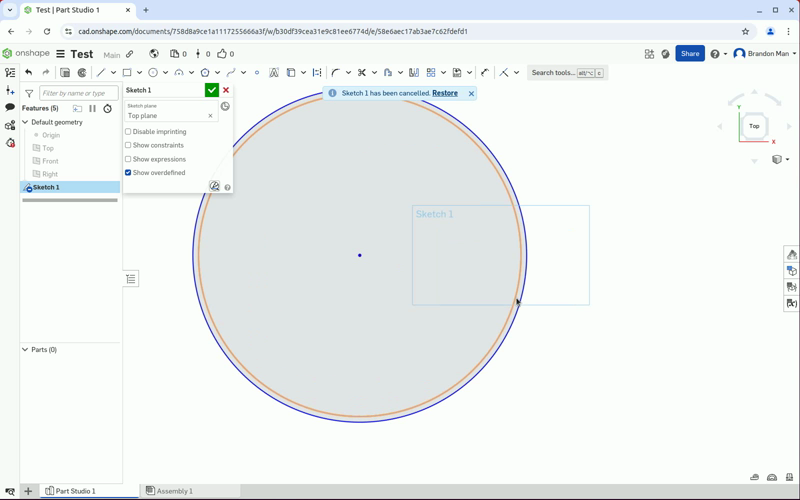
scroll(6)
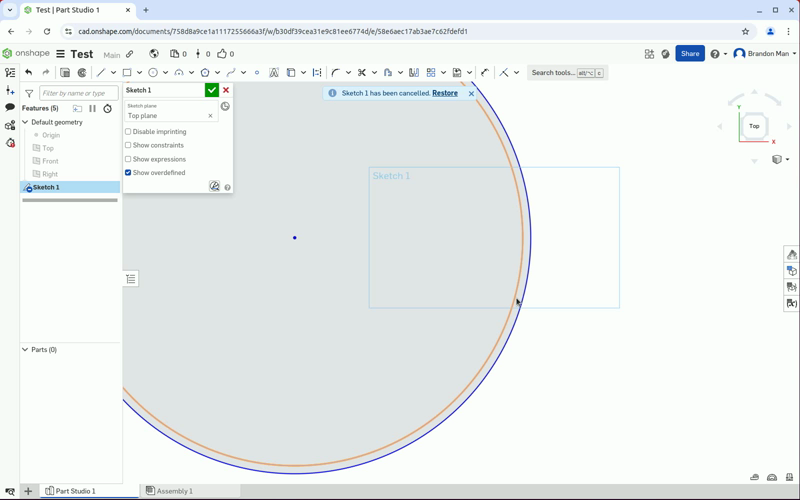
scroll(6)
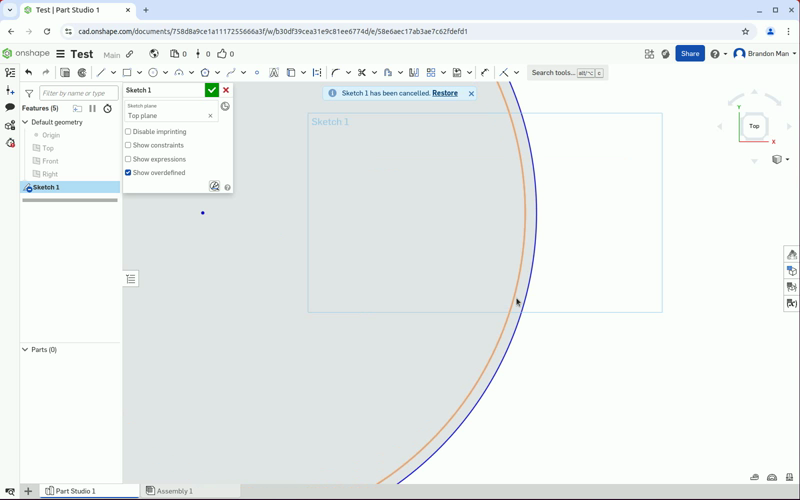
scroll(6)
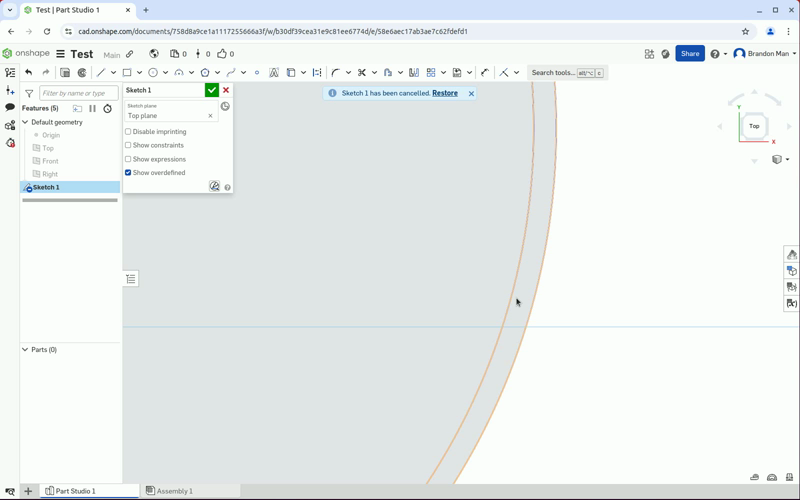
click(516, 297)
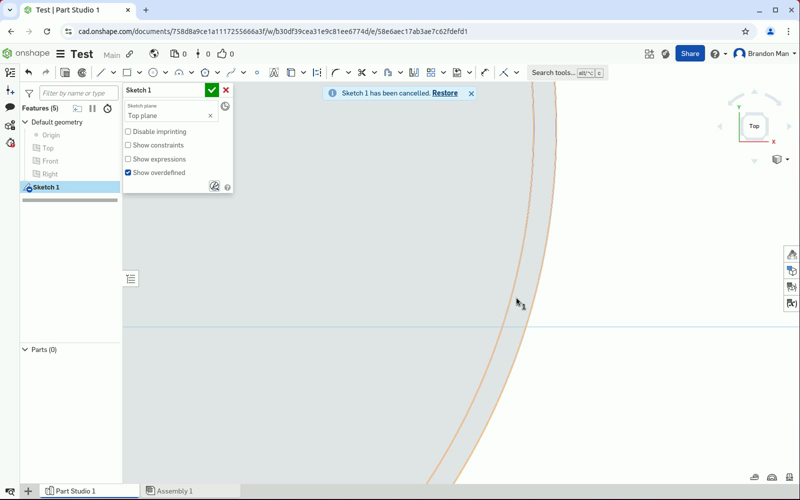
scroll(-6)
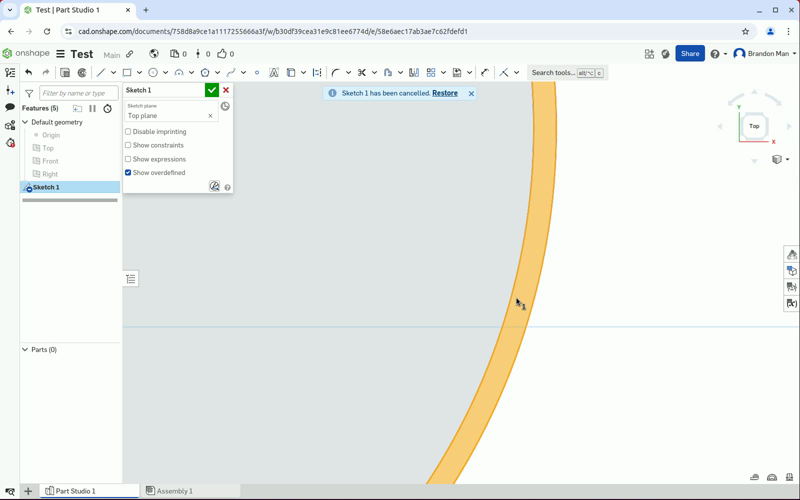
scroll(-6)
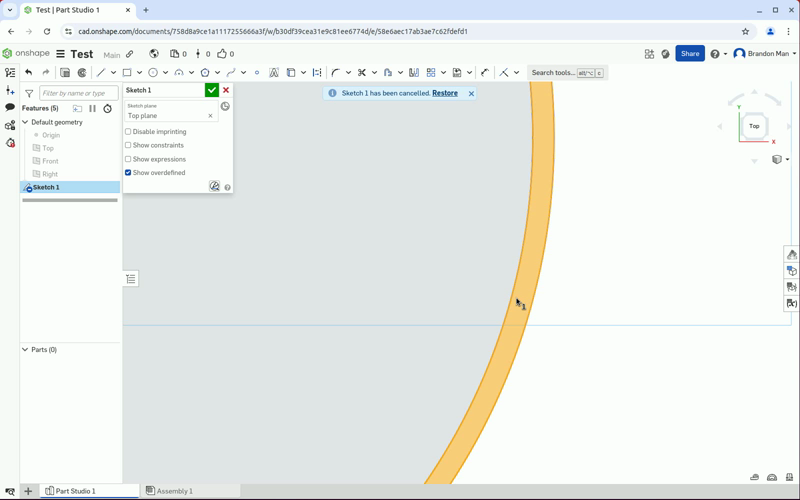
scroll(-6)
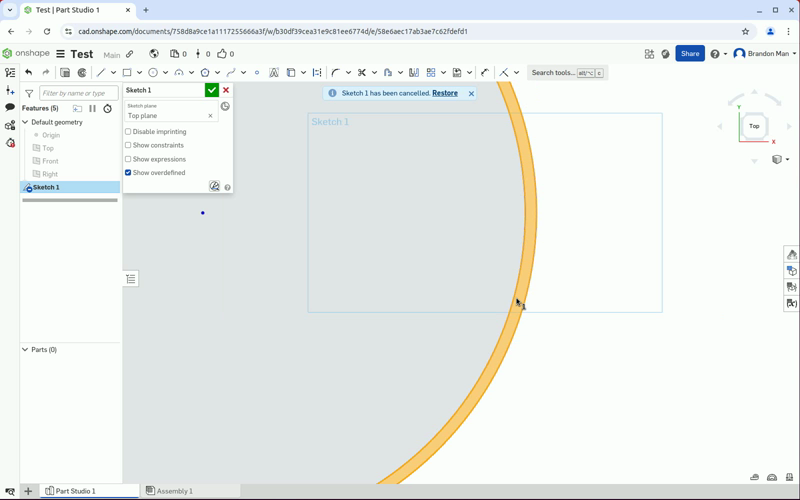
scroll(-6)
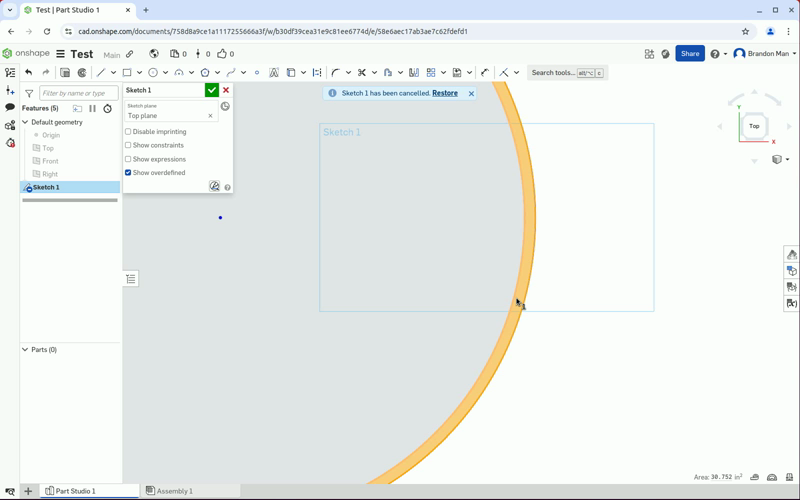
scroll(-6)
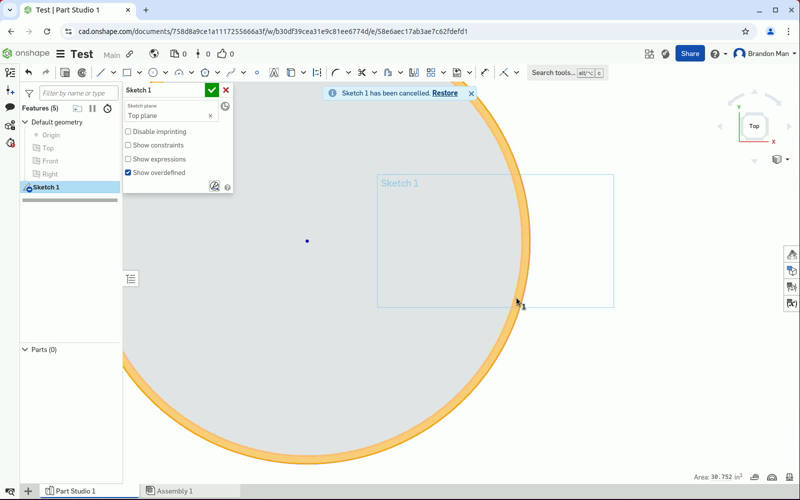
scroll(-6)
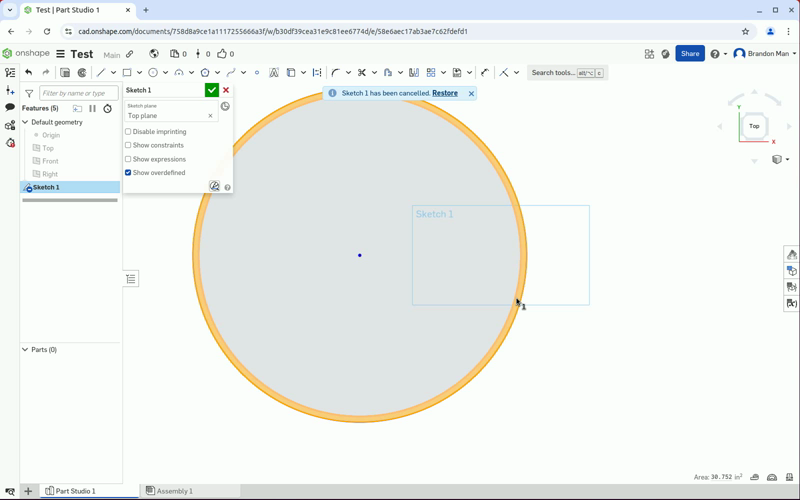
scroll(-6)
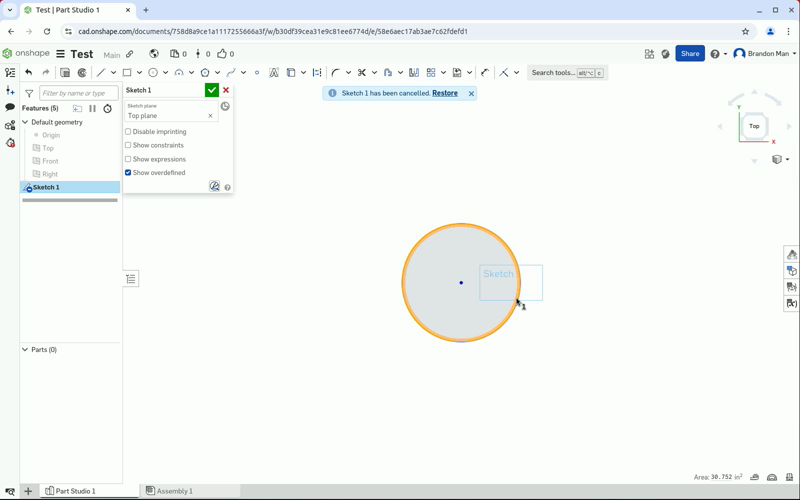
mouse_move(73, 352)
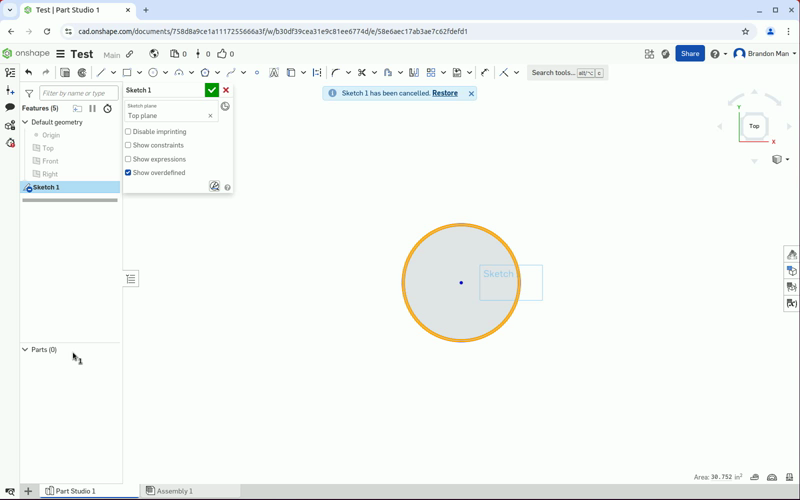
key(shift+y)
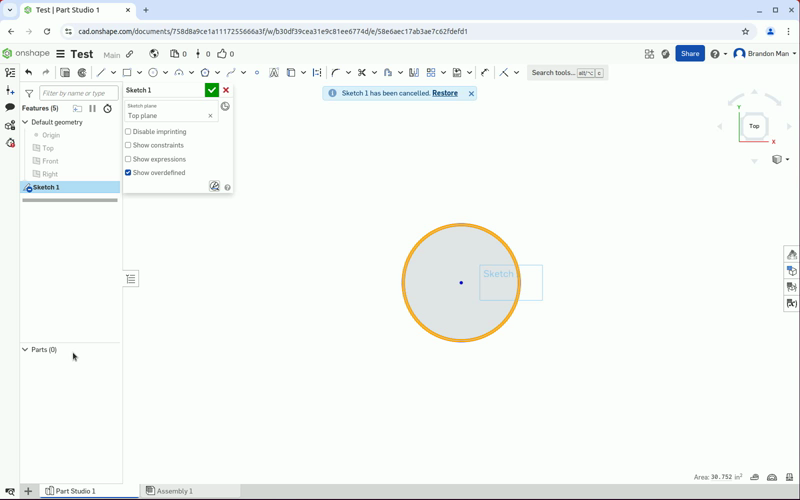
key(shift+e)
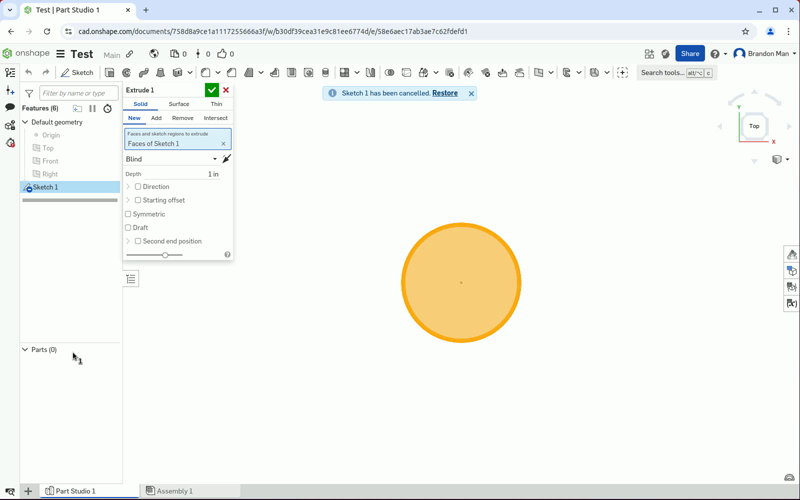
mouse_move(143, 106)
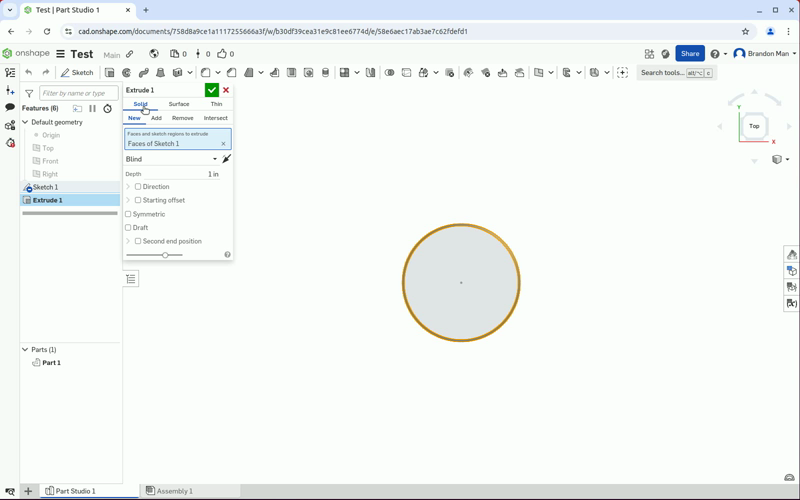
click(143, 106)
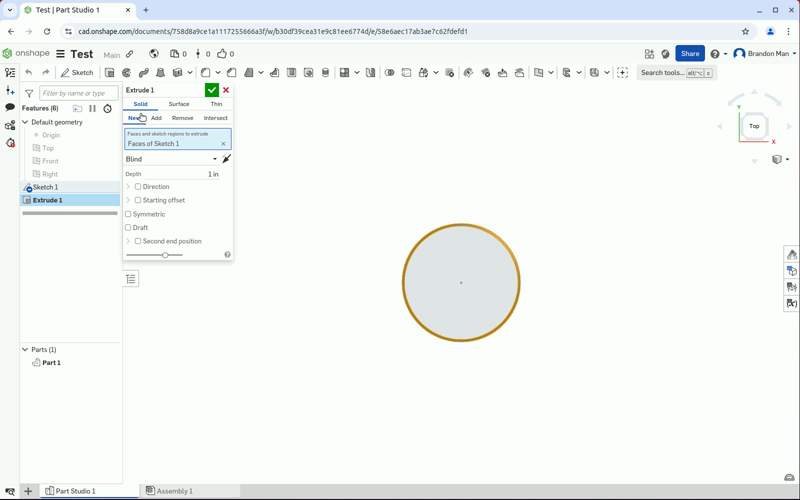
mouse_move(137, 120)
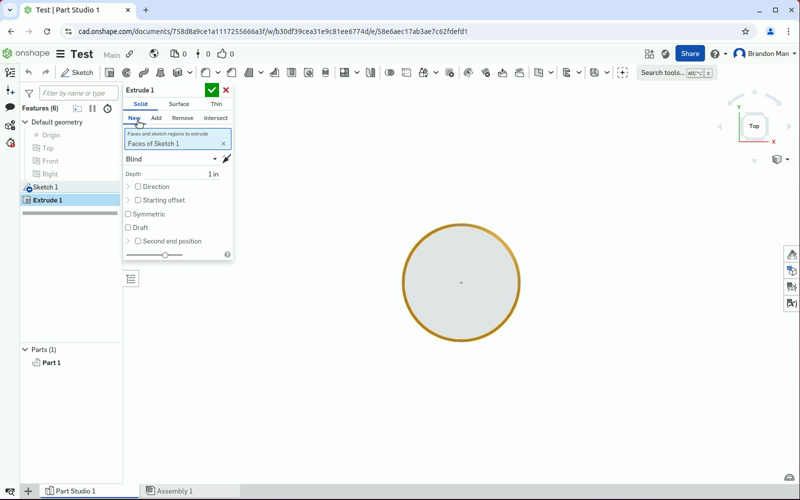
click(137, 120)
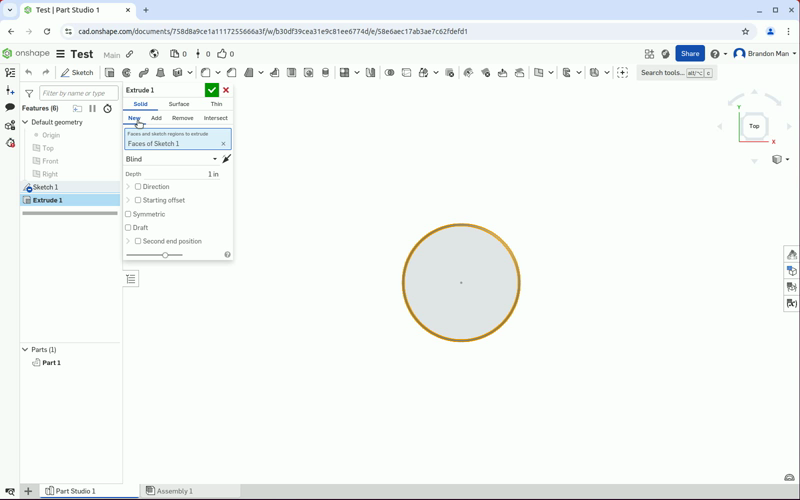
key(tab, 4)
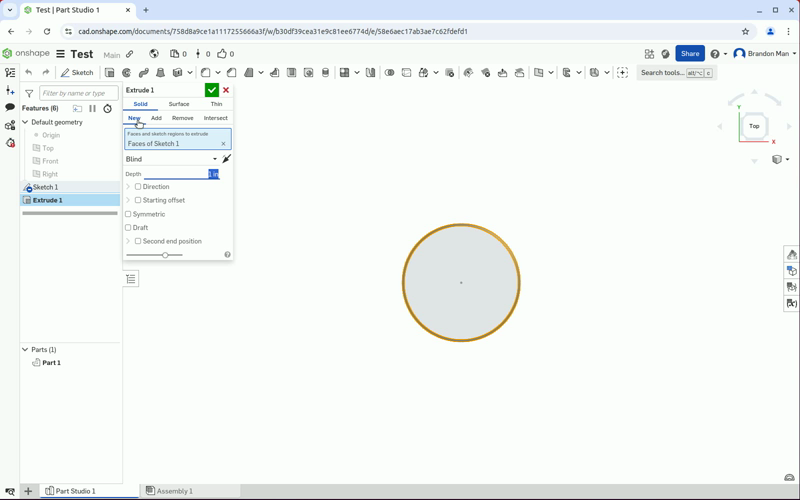
text(9.147)
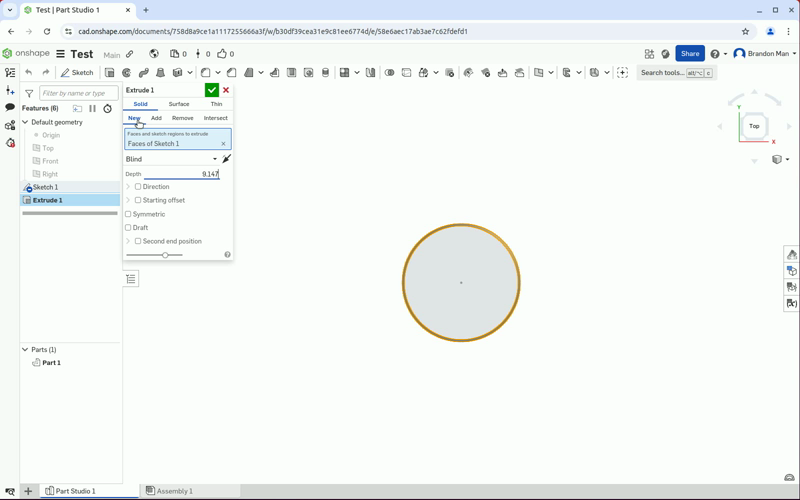
key(enter)
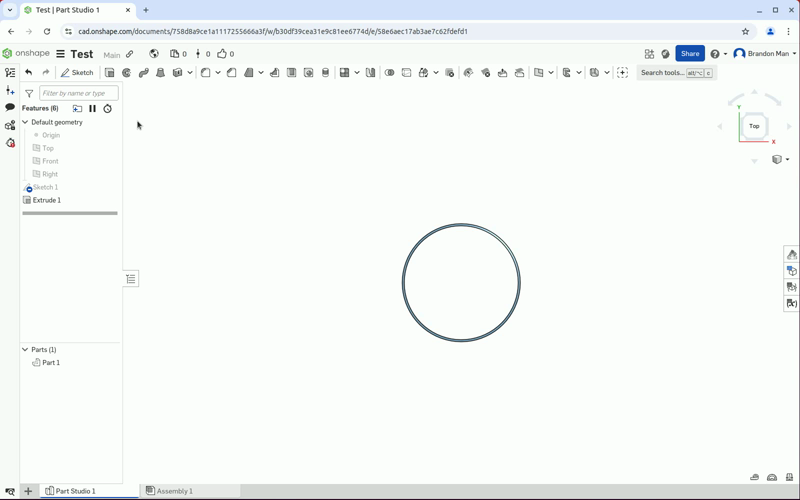
key(shift+h)
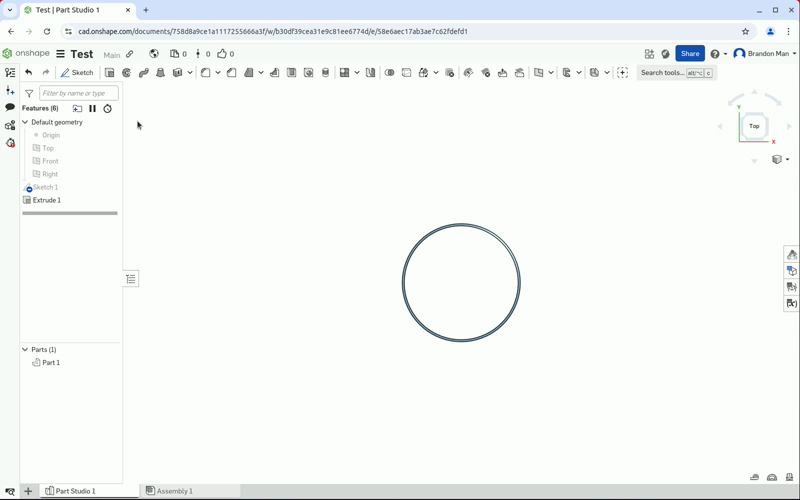
key(shift+h)
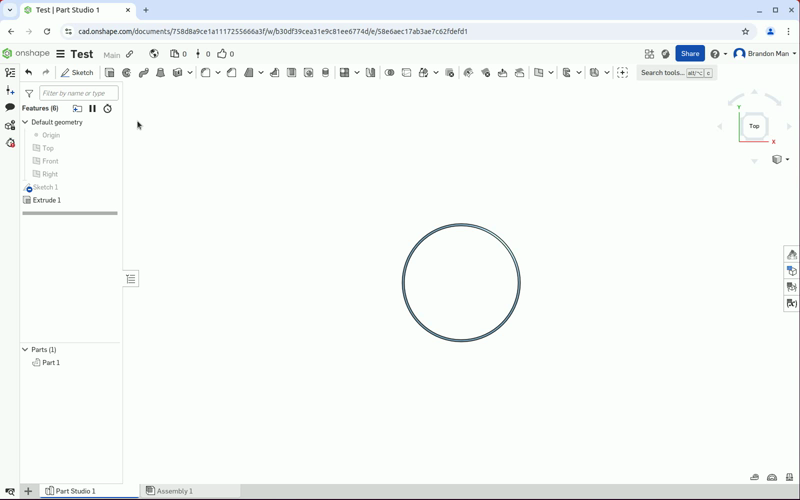
mouse_move(73, 189)
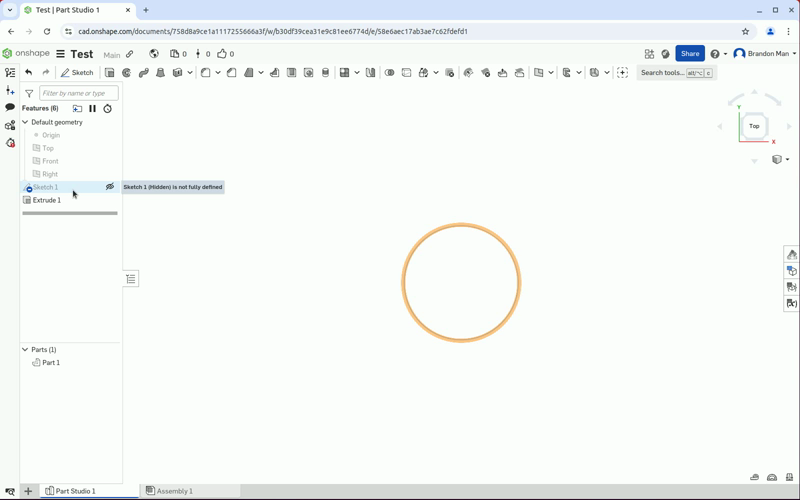
click(73, 189)
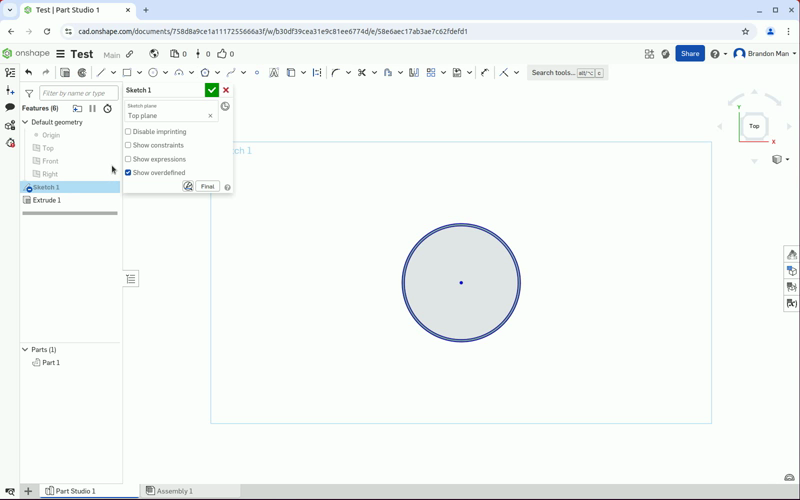
mouse_move(229, 92)
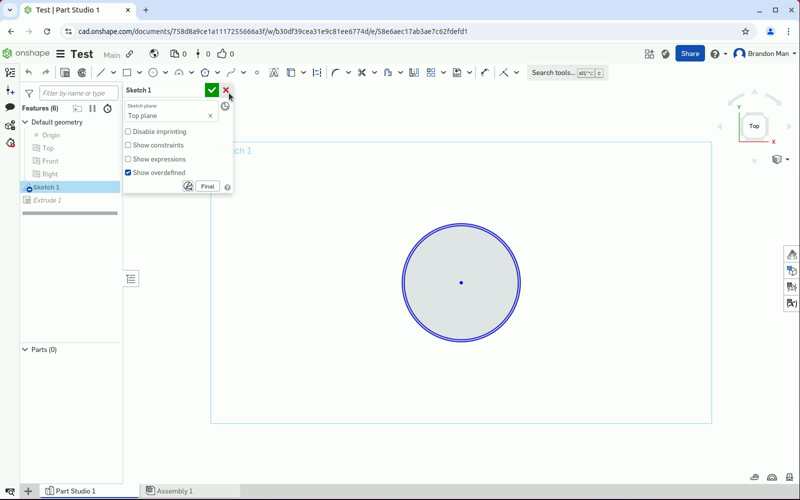
click(229, 92)
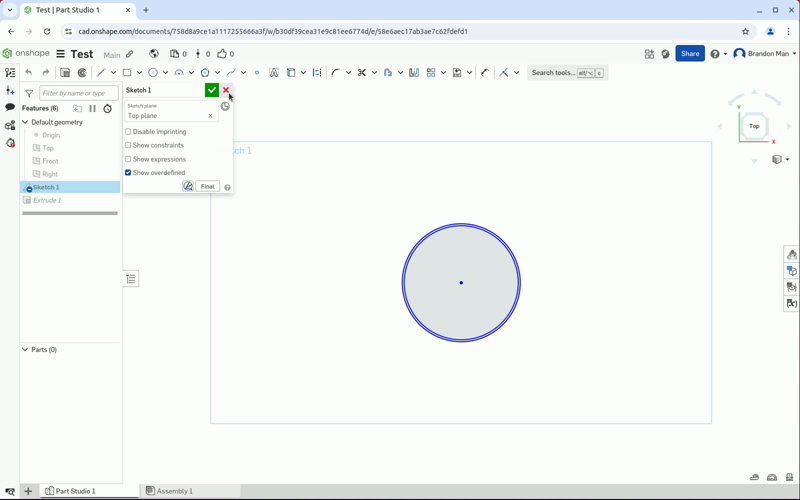
key(shift+s)
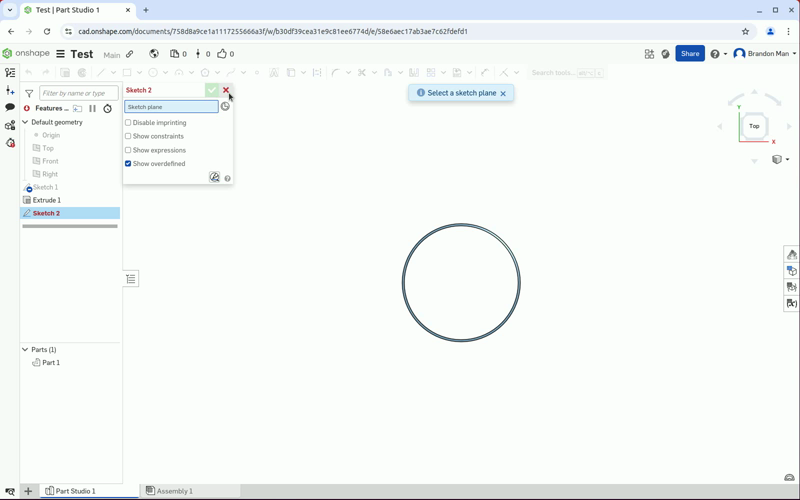
mouse_move(73, 150)
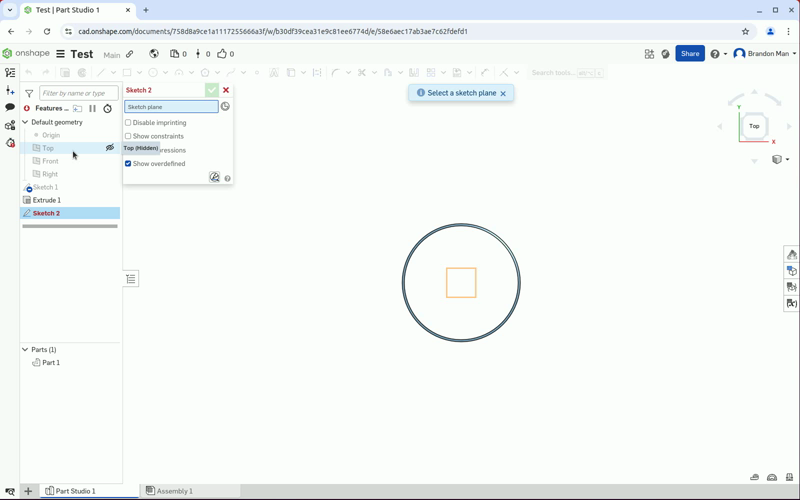
click(73, 150)
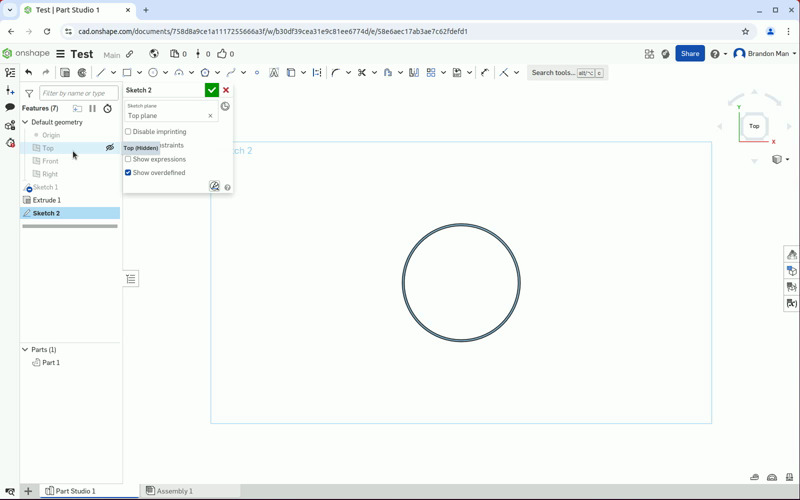
mouse_move(73, 352)
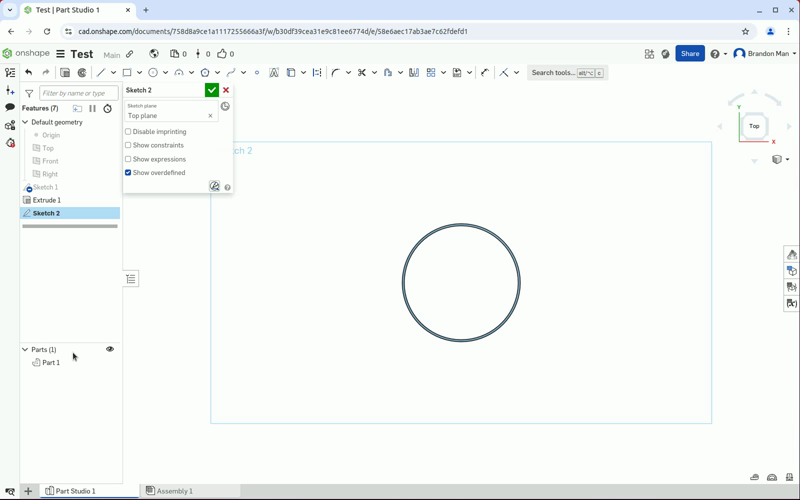
key(y)
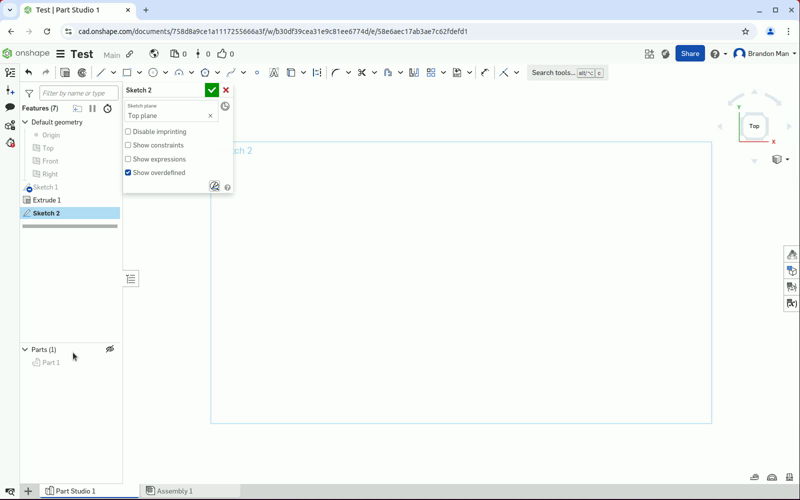
key(l)
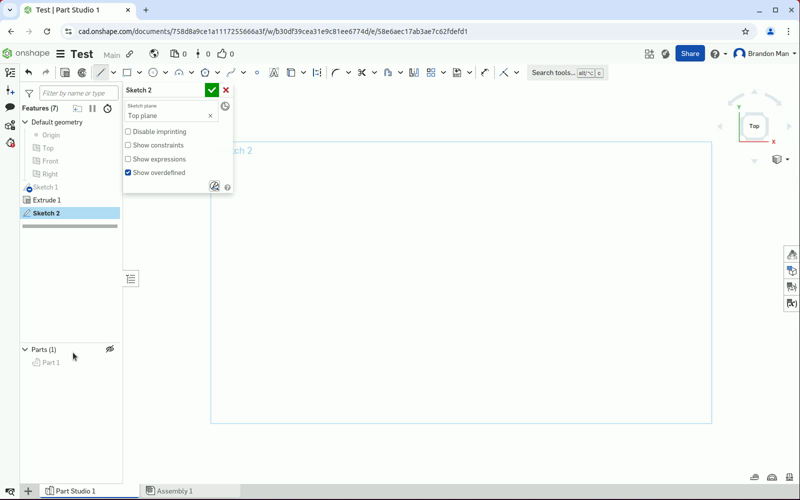
key_down(shift)
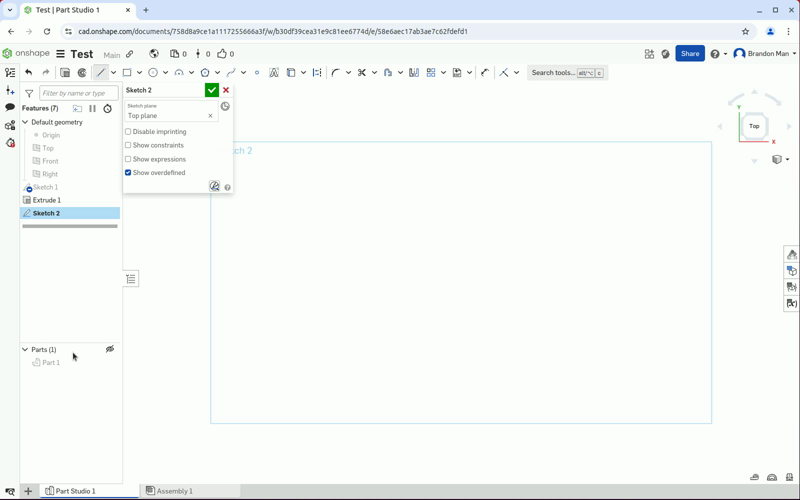
mouse_move(483, 305)
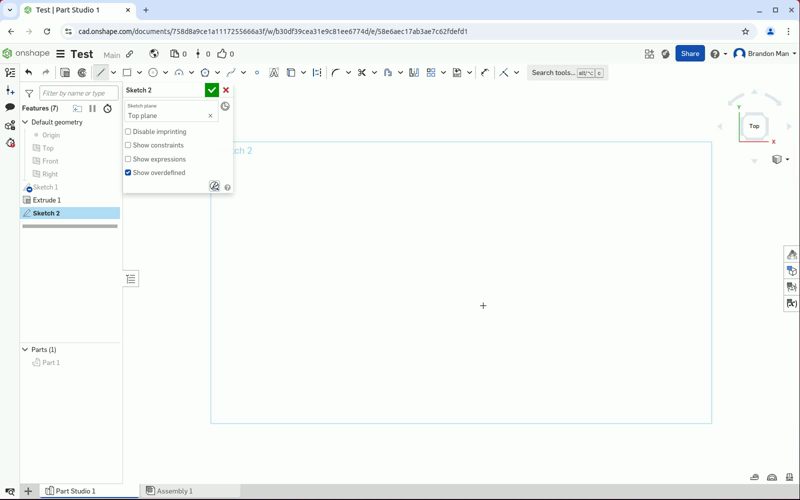
click(483, 305)
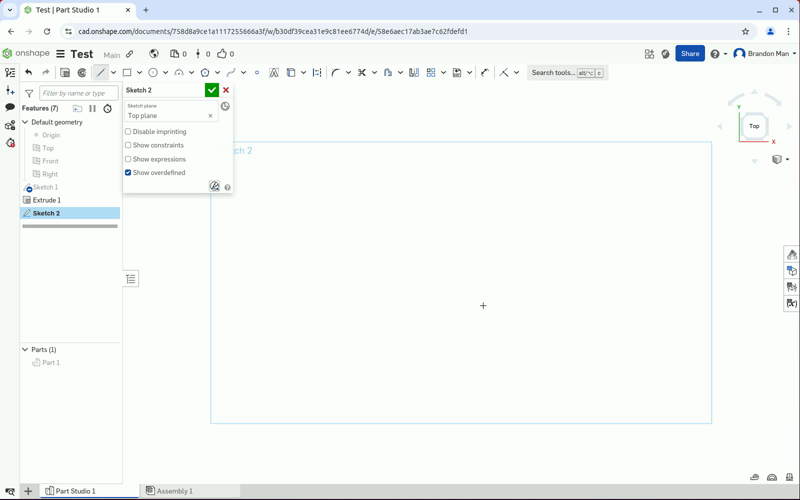
key_up(shift)
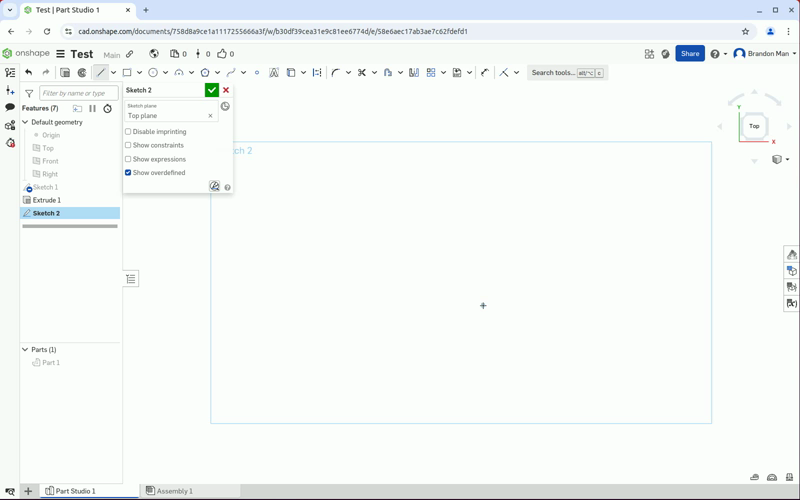
key_down(shift)
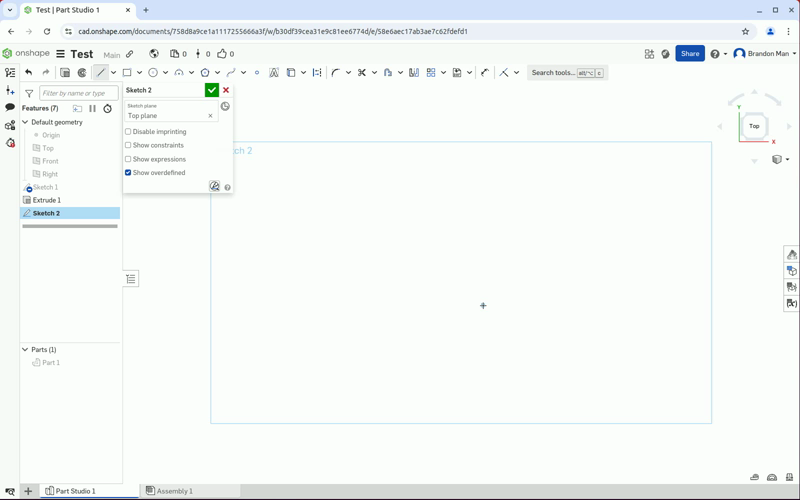
mouse_move(573, 305)
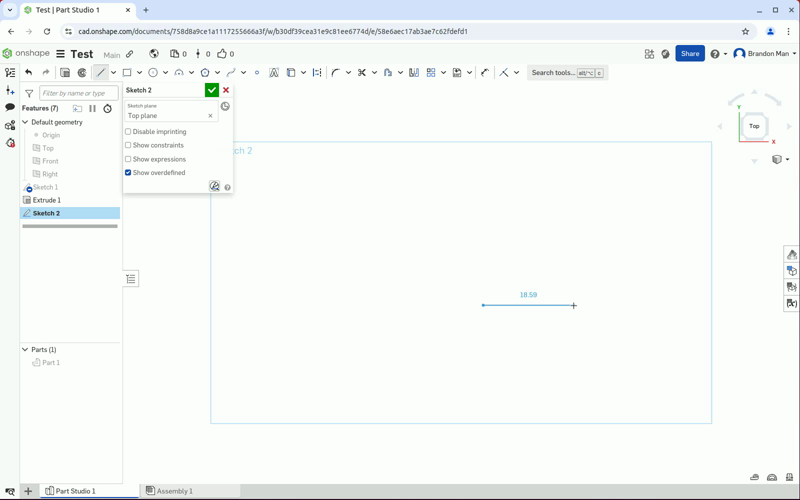
click(573, 305)
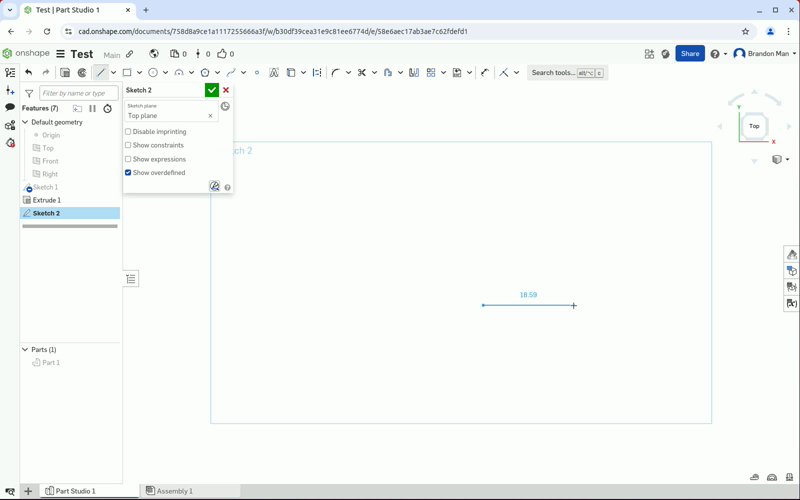
key_up(shift)
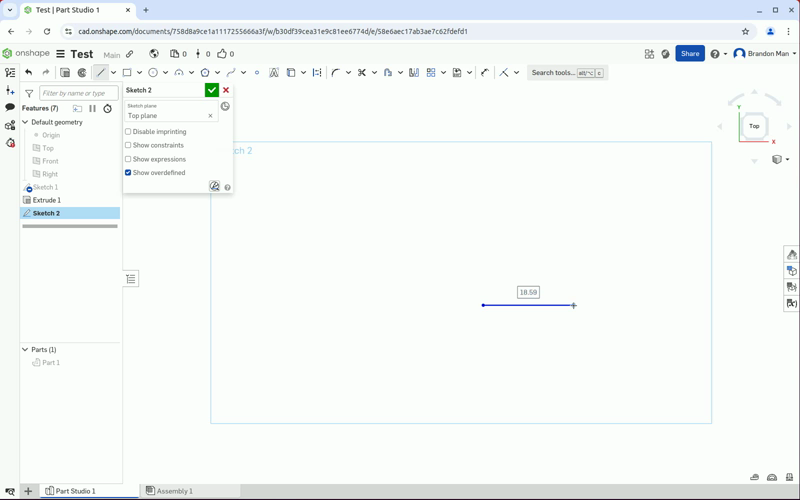
key_down(shift)
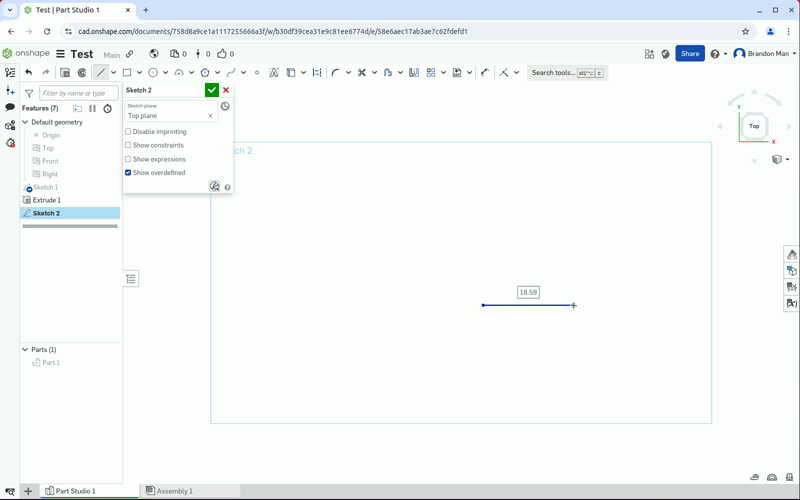
mouse_move(589, 305)
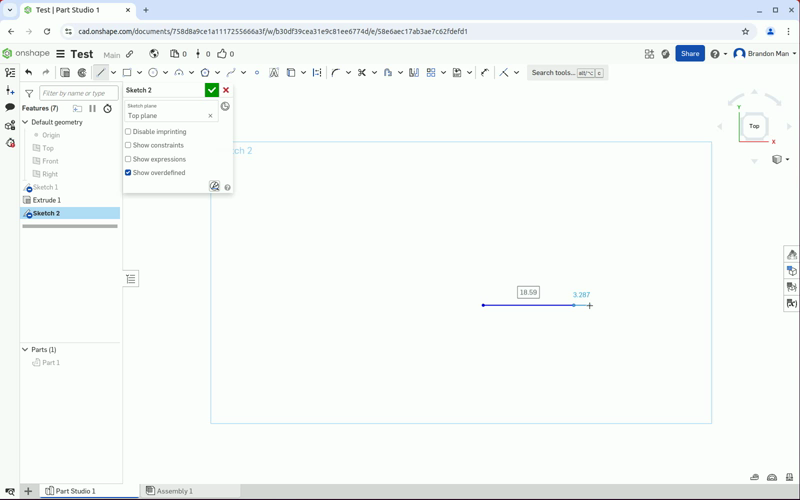
mouse_move(573, 259)
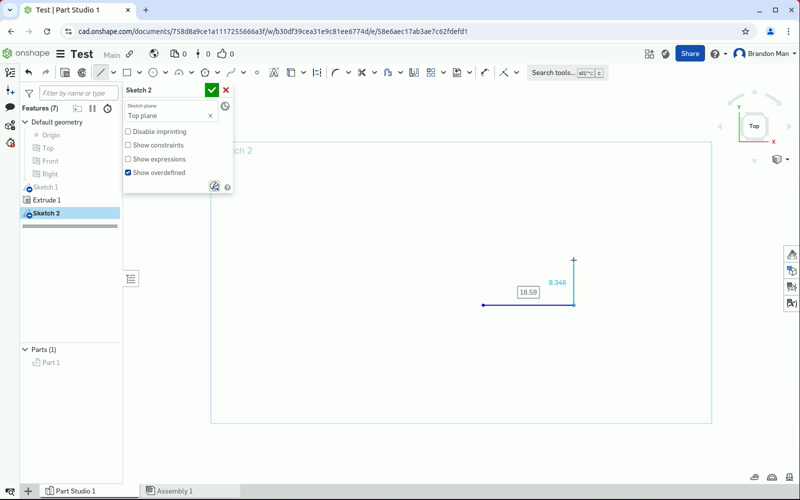
click(573, 259)
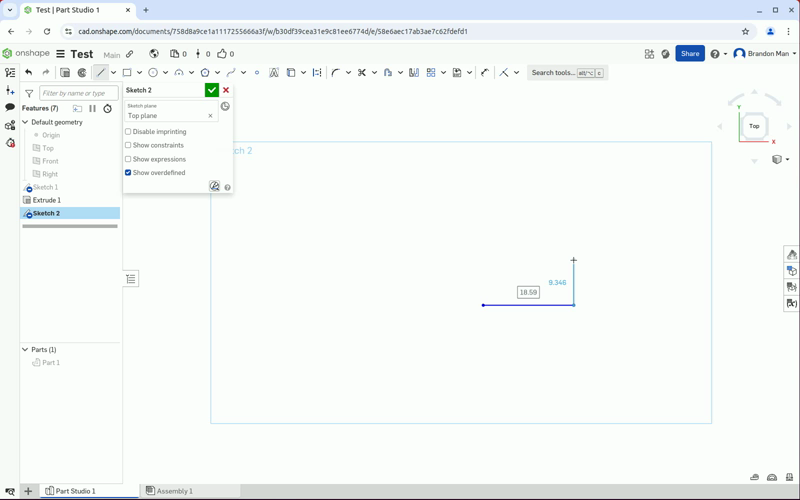
key_up(shift)
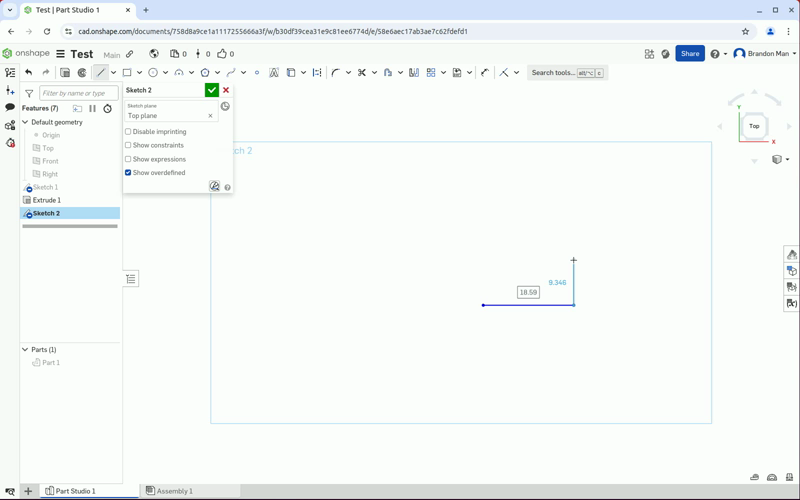
key_down(shift)
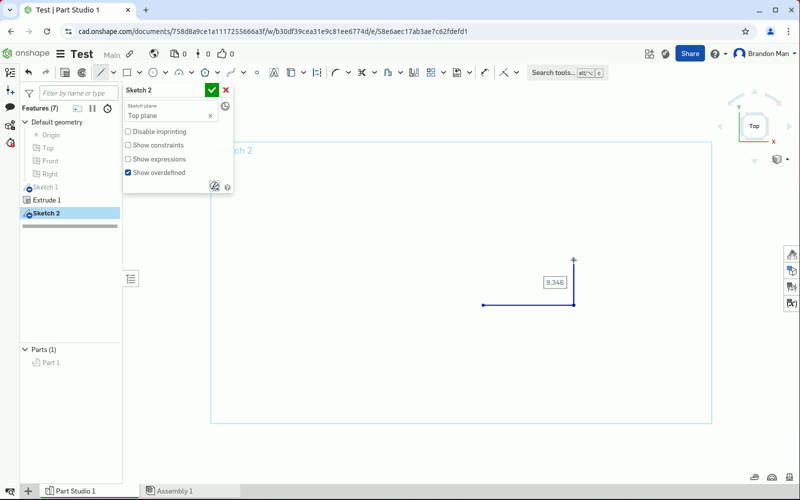
mouse_move(483, 259)
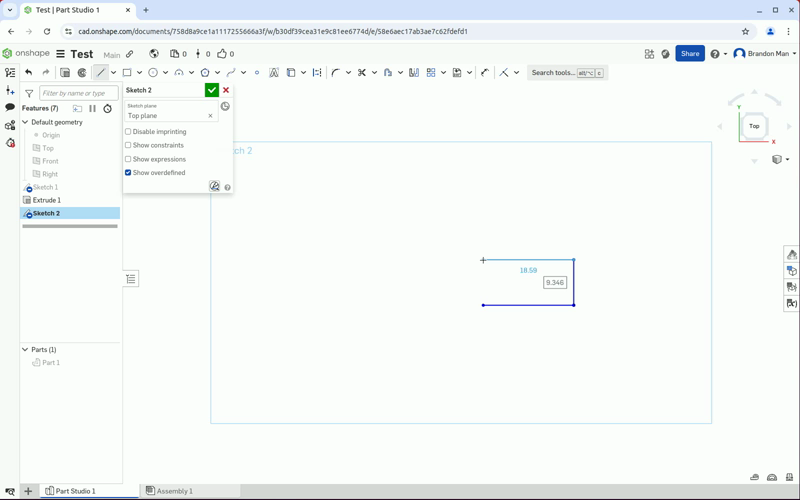
click(483, 259)
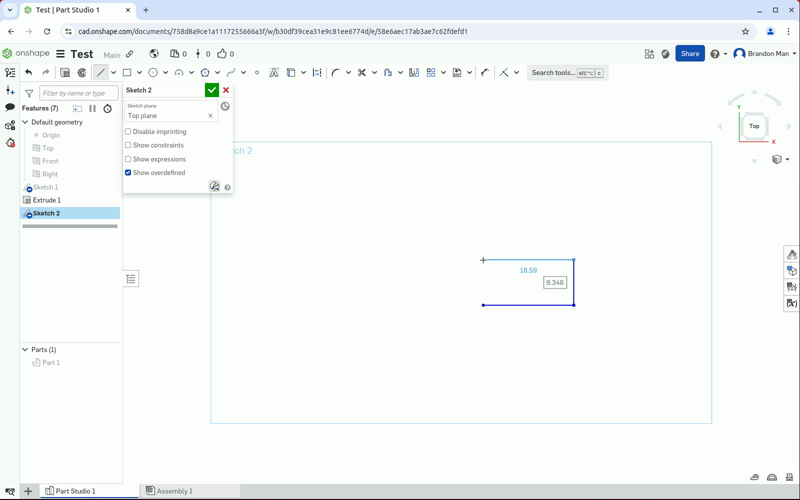
key_up(shift)
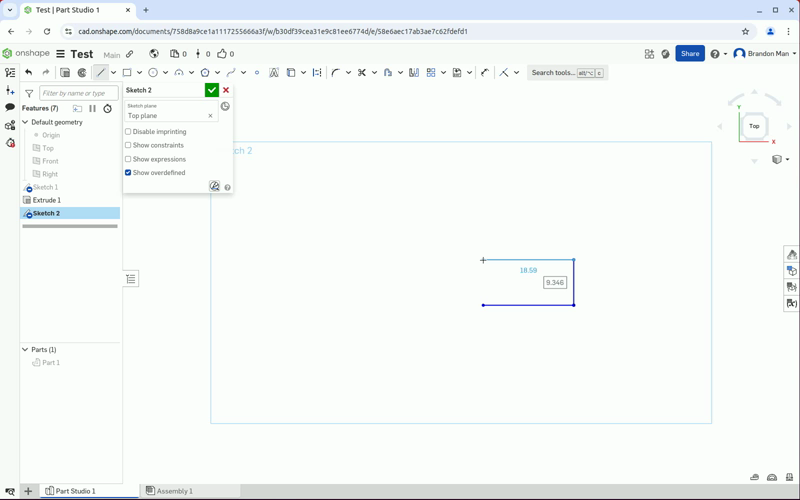
mouse_move(513, 259)
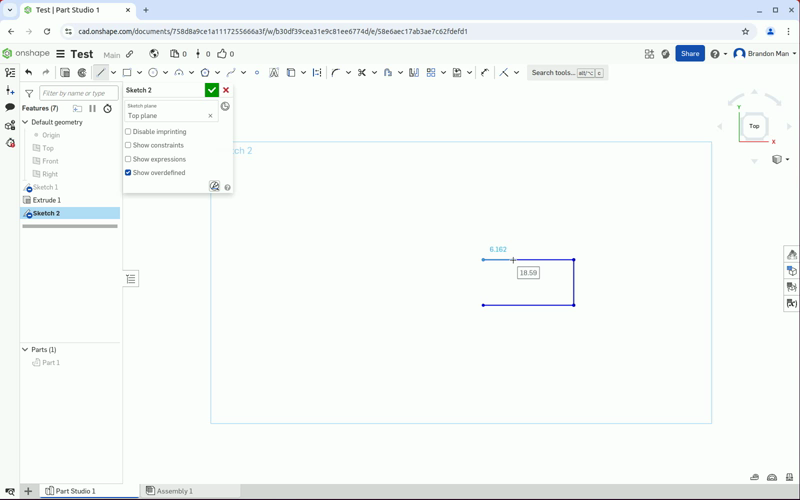
key_down(shift)
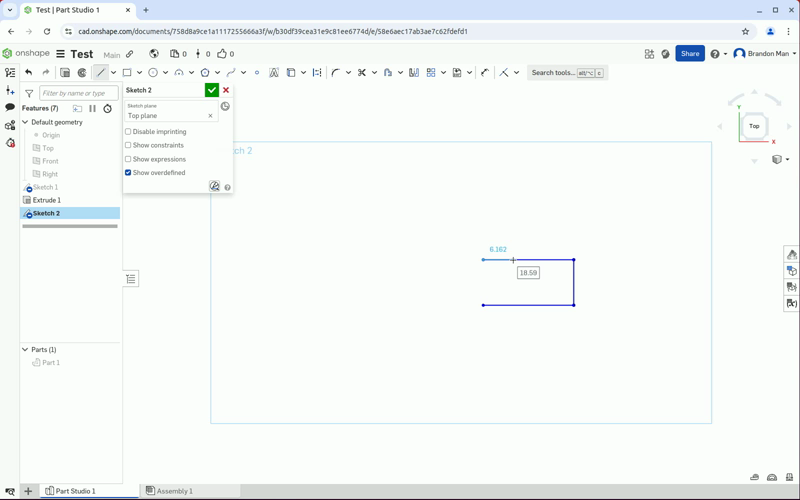
mouse_move(483, 305)
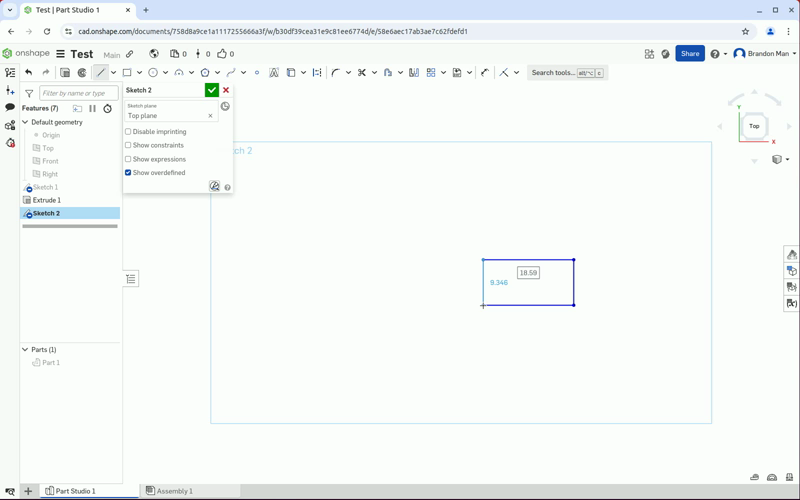
key_up(shift)
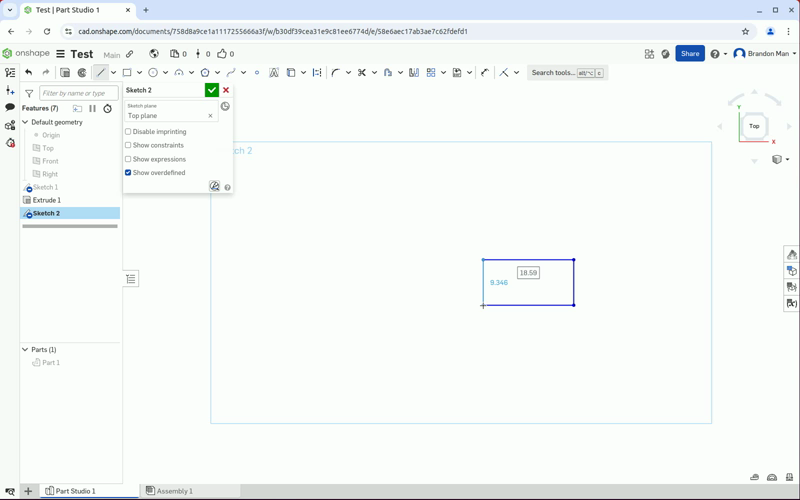
click(483, 305)
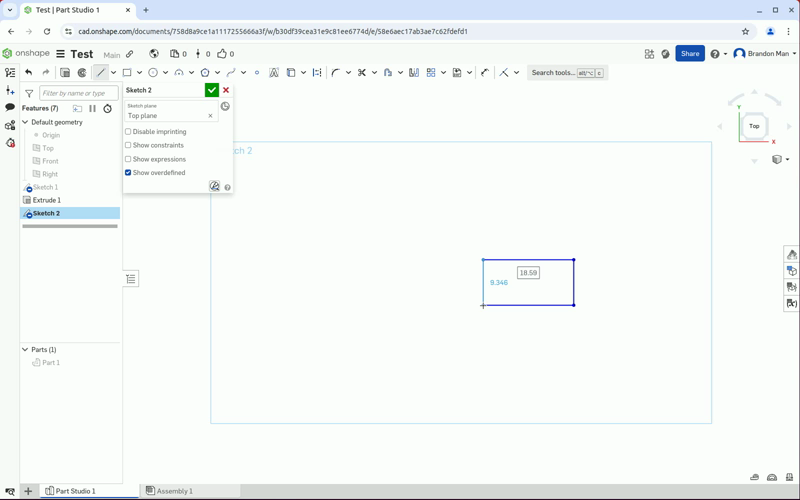
key(esc)
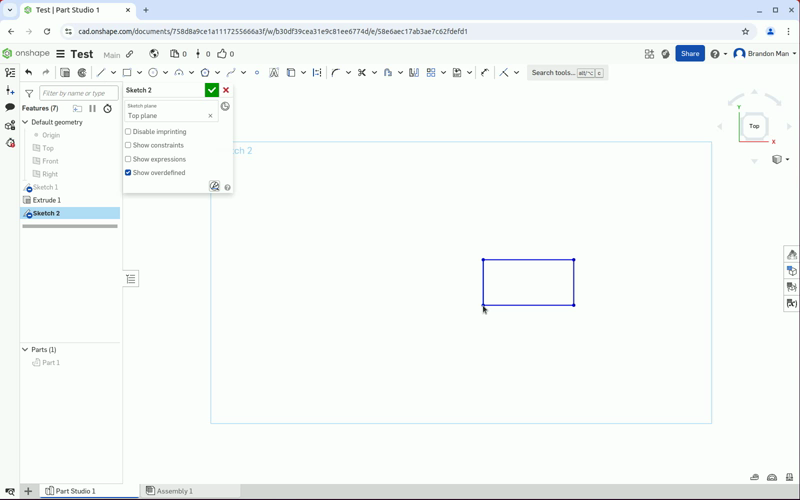
mouse_move(523, 285)
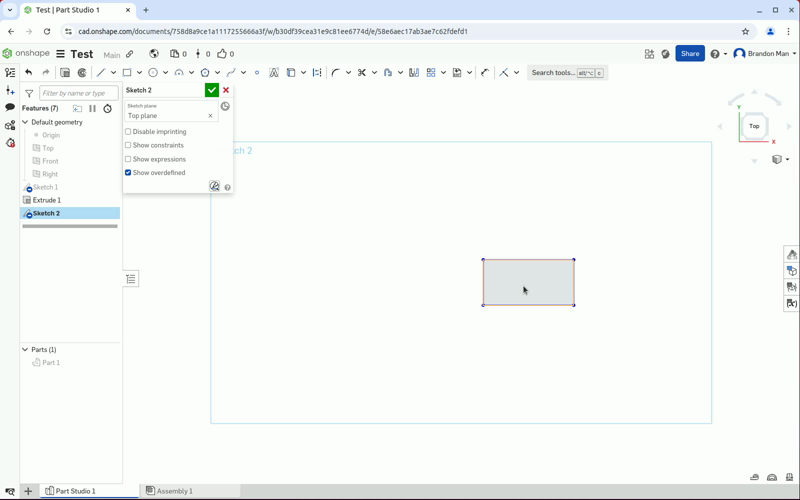
click(523, 285)
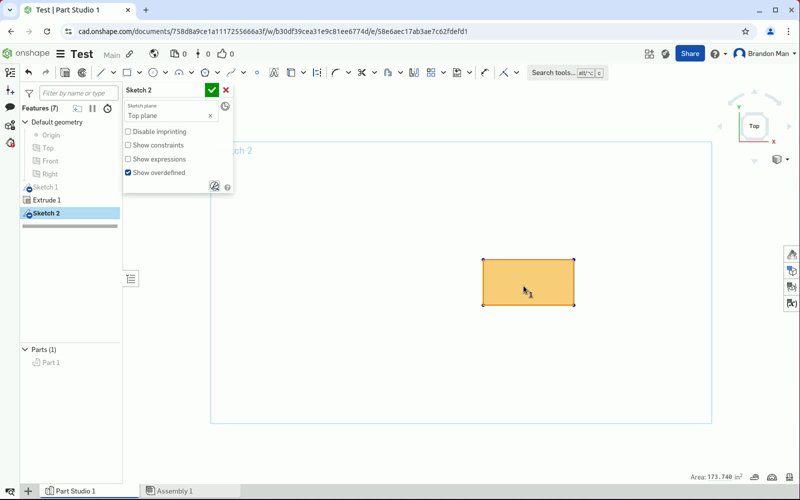
mouse_move(73, 352)
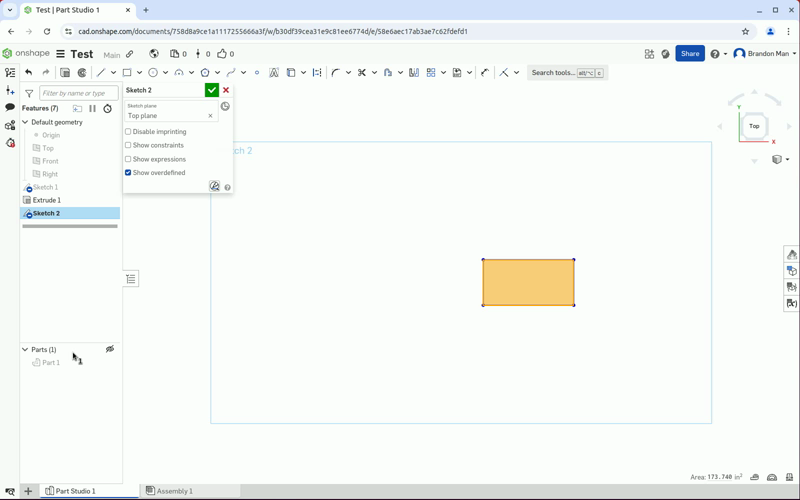
key(shift+y)
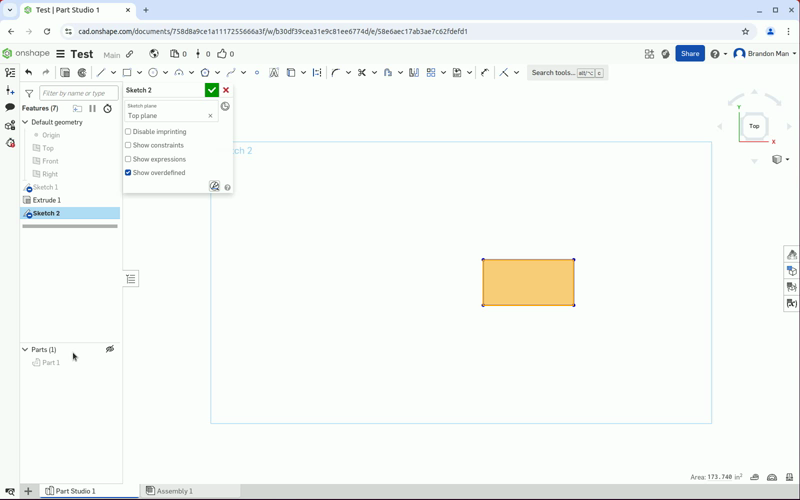
key(shift+e)
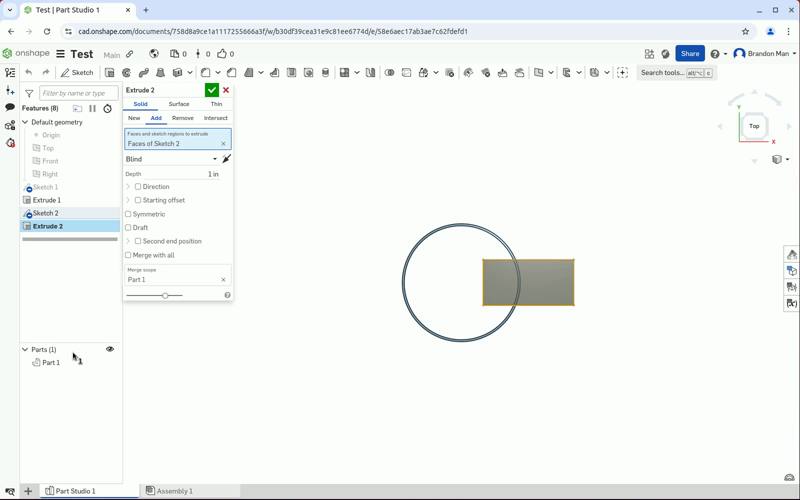
mouse_move(143, 106)
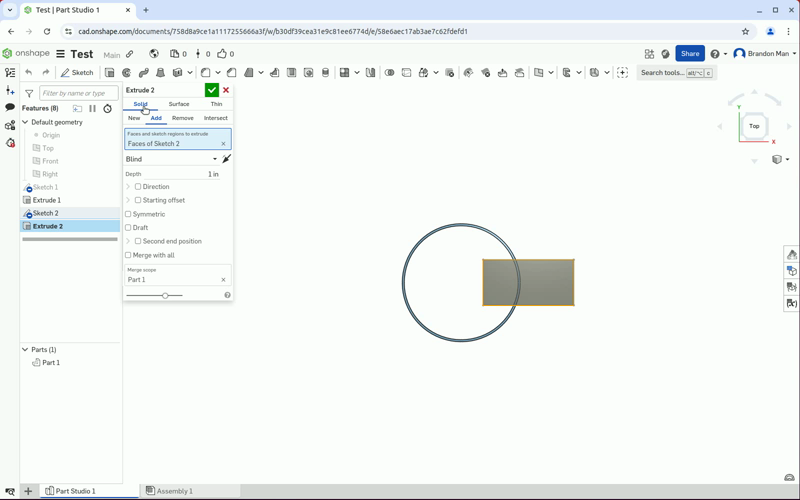
click(143, 106)
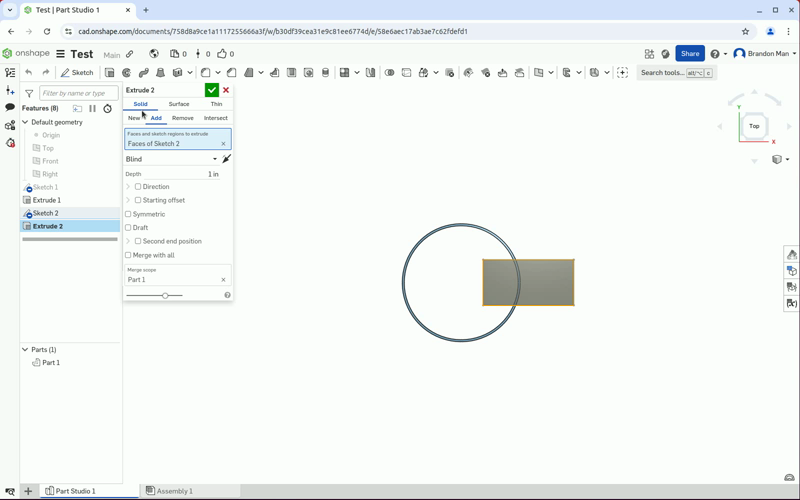
mouse_move(137, 120)
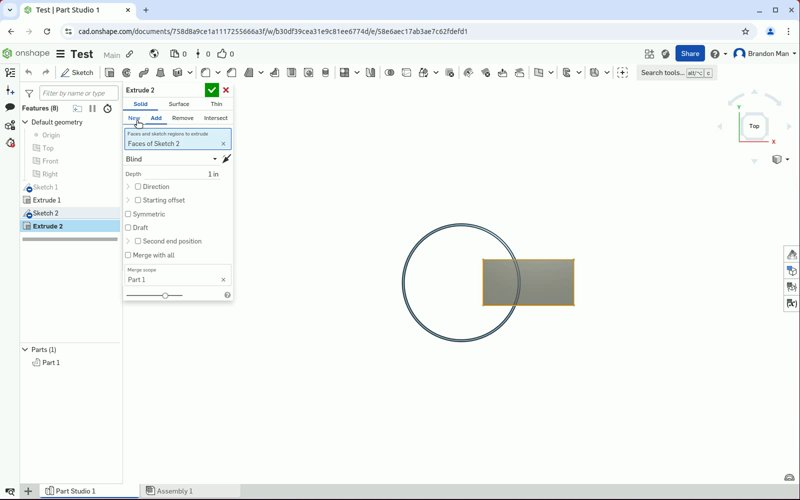
click(137, 120)
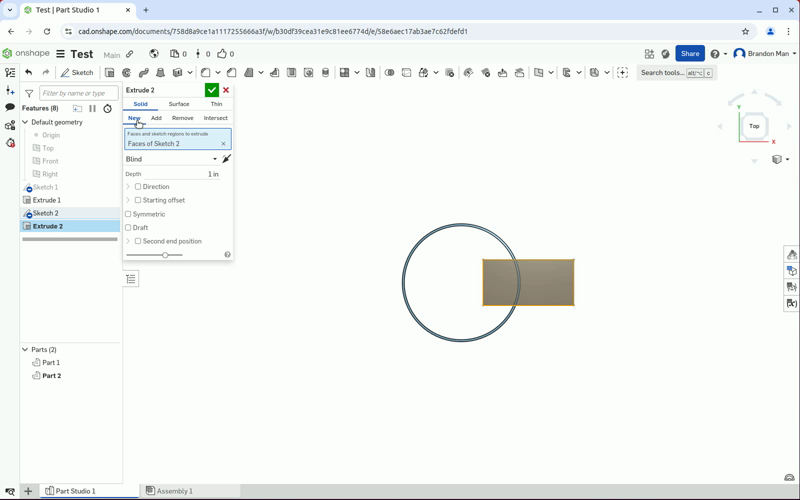
key(tab, 4)
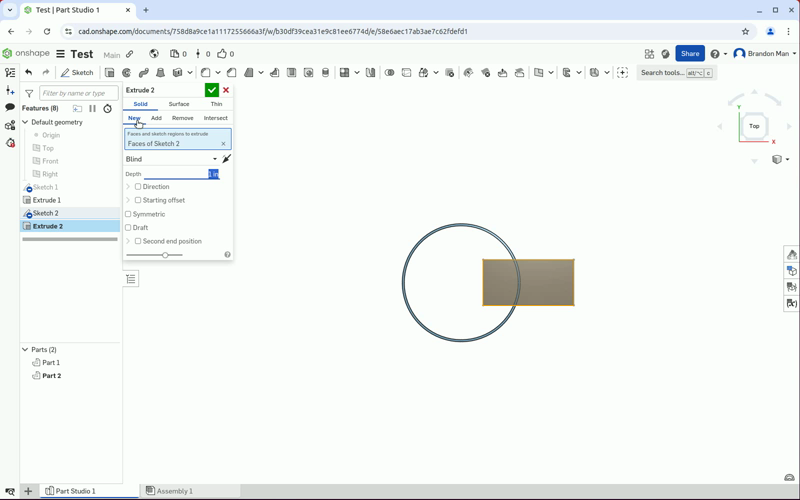
text(2.889)
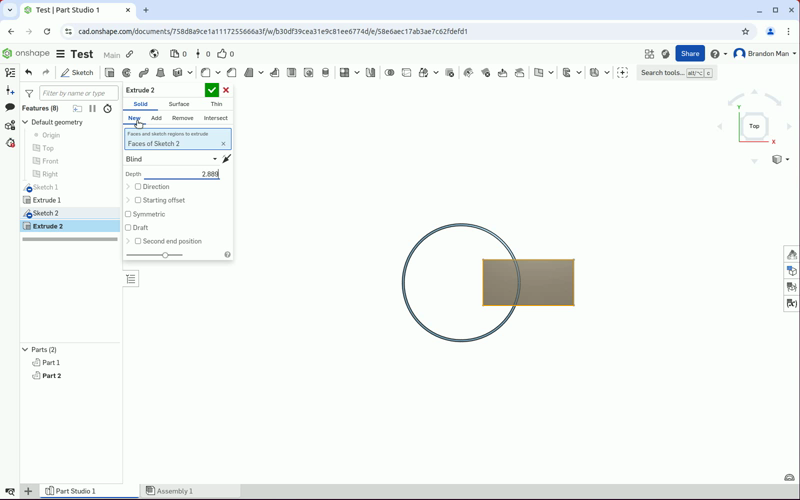
key(enter)
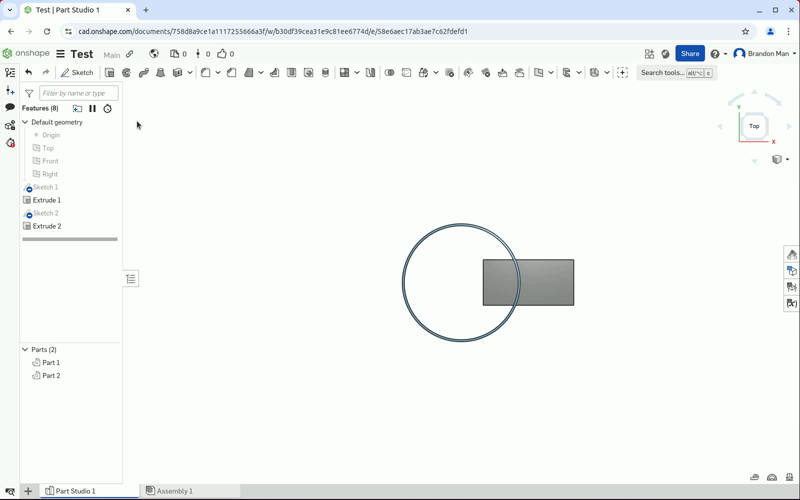
key(shift+h)
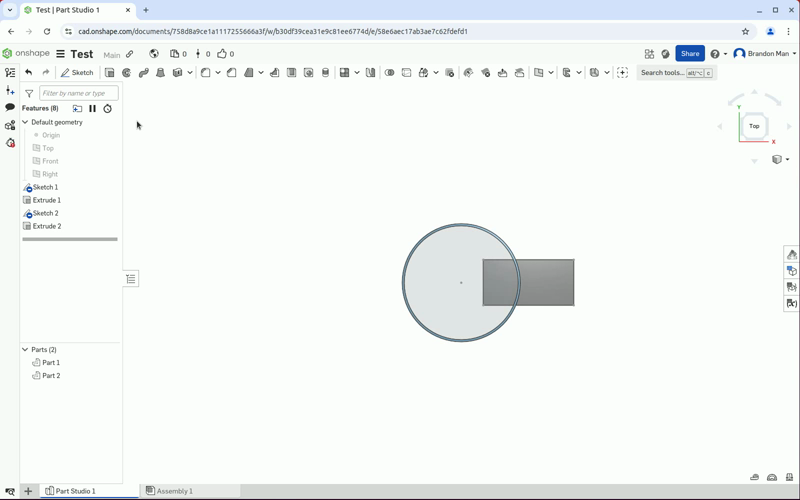
key(shift+h)
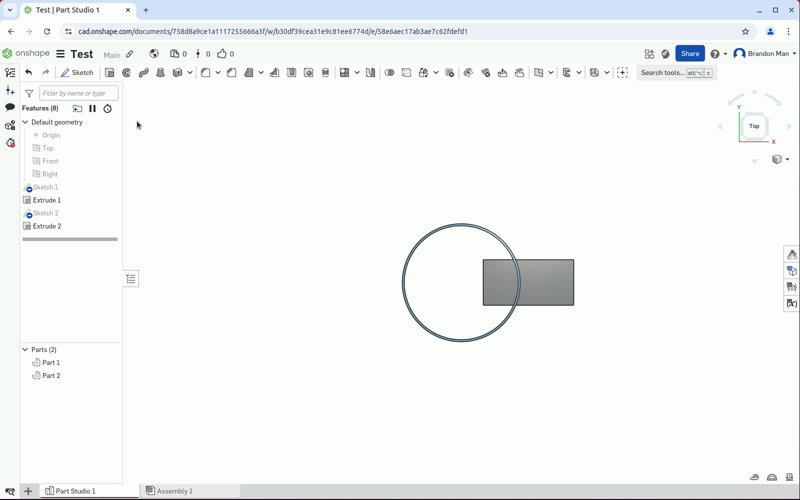
mouse_move(73, 189)
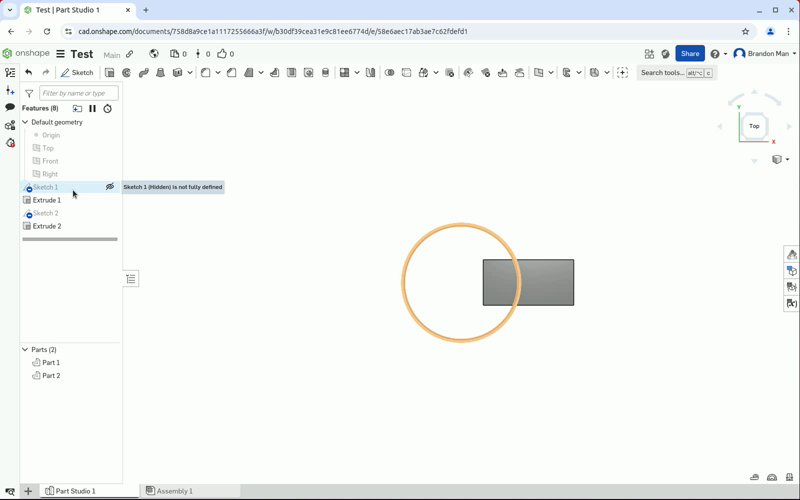
click(73, 189)
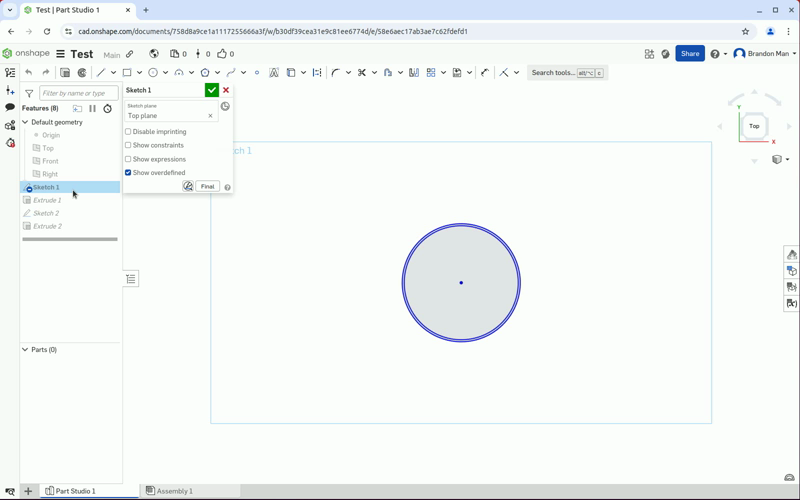
mouse_move(229, 92)
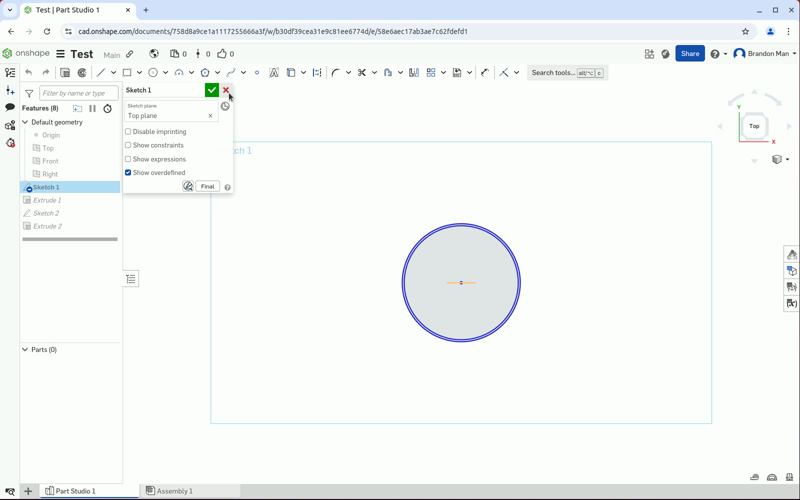
click(229, 92)
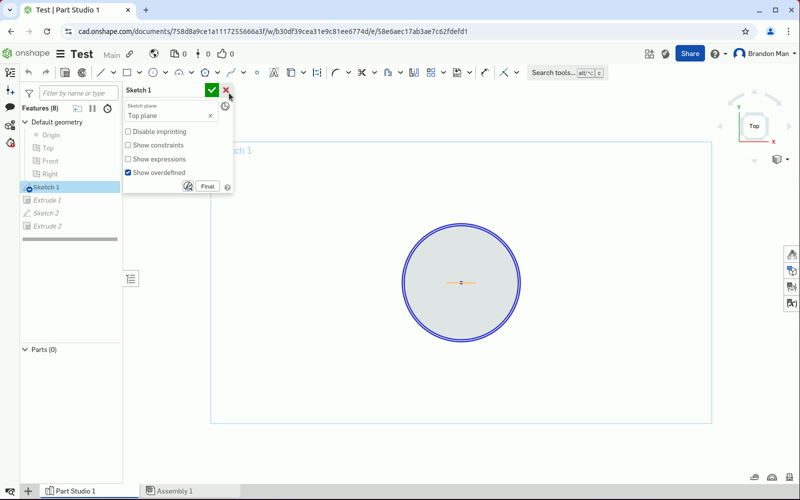
key(shift+s)
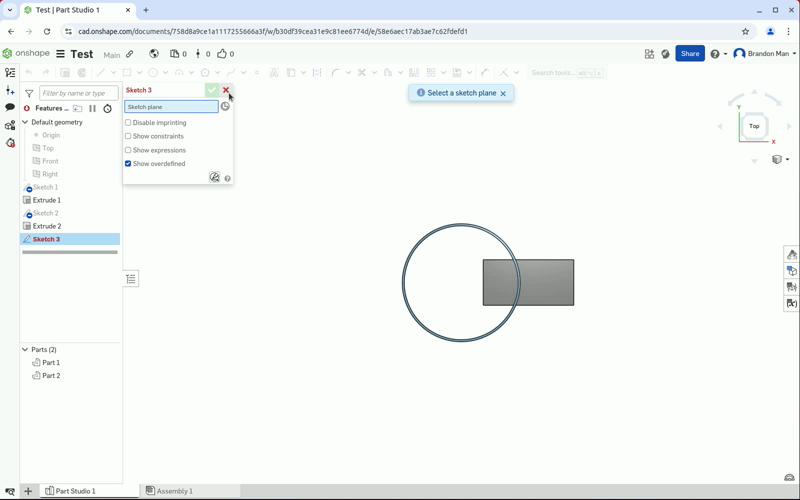
mouse_move(73, 150)
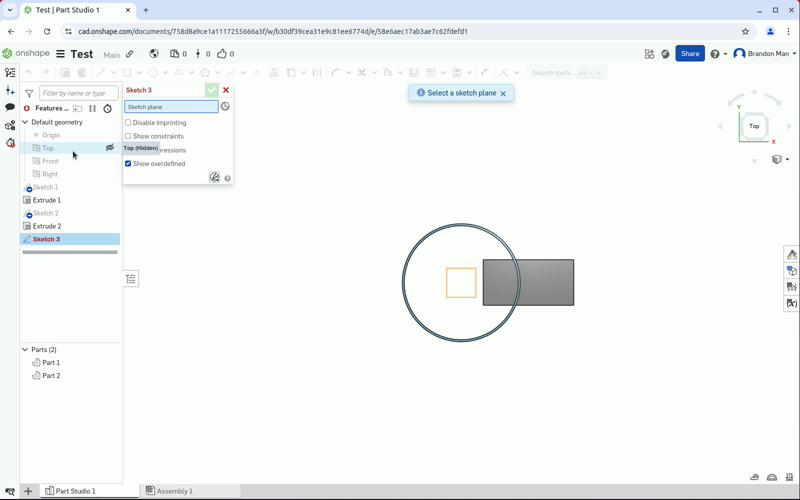
click(73, 150)
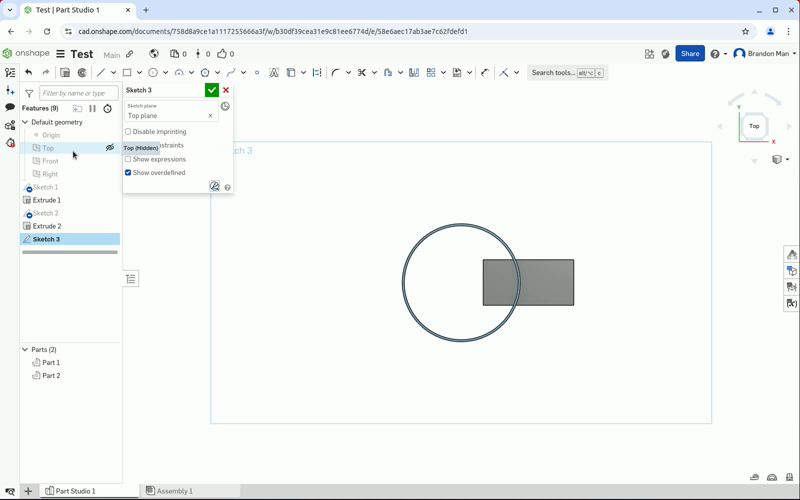
mouse_move(73, 352)
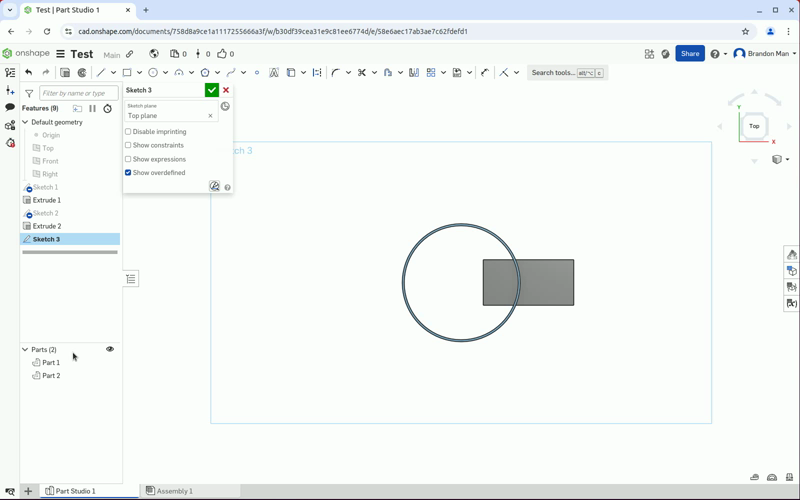
key(y)
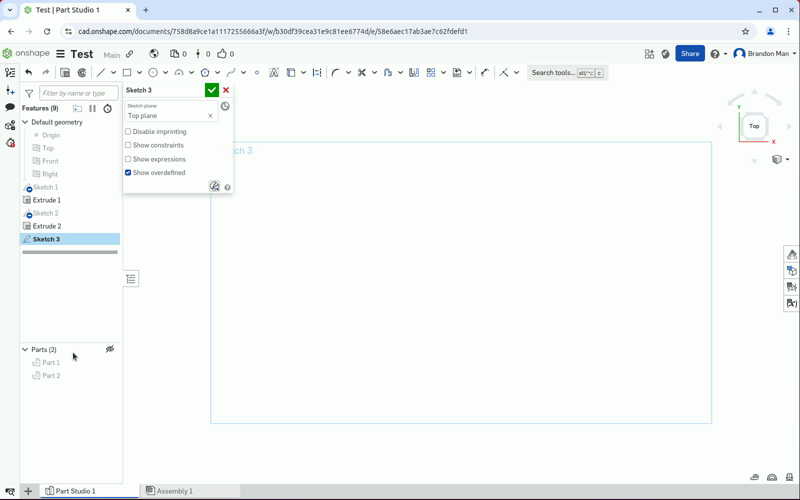
key(l)
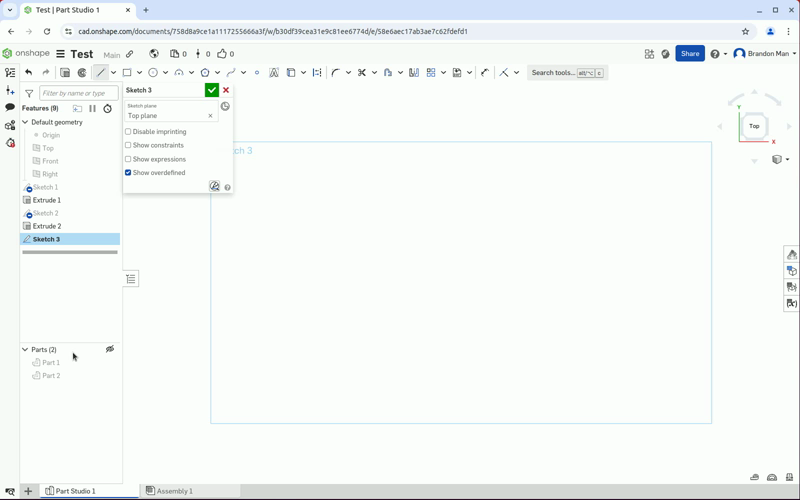
key_down(shift)
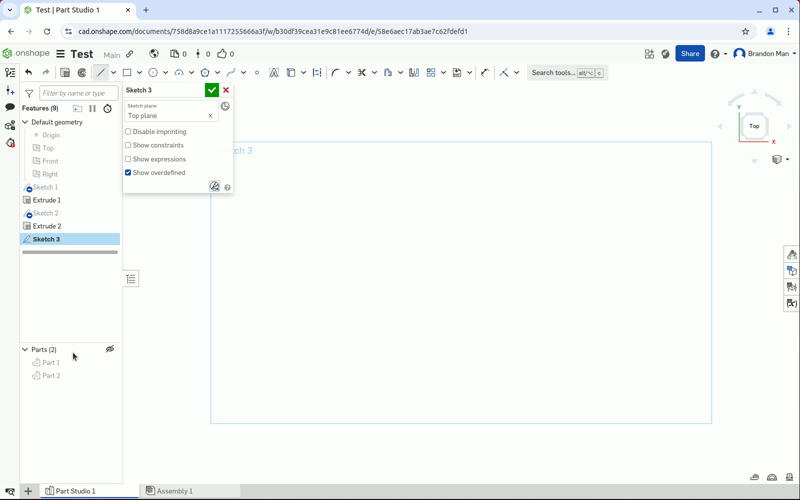
mouse_move(438, 395)
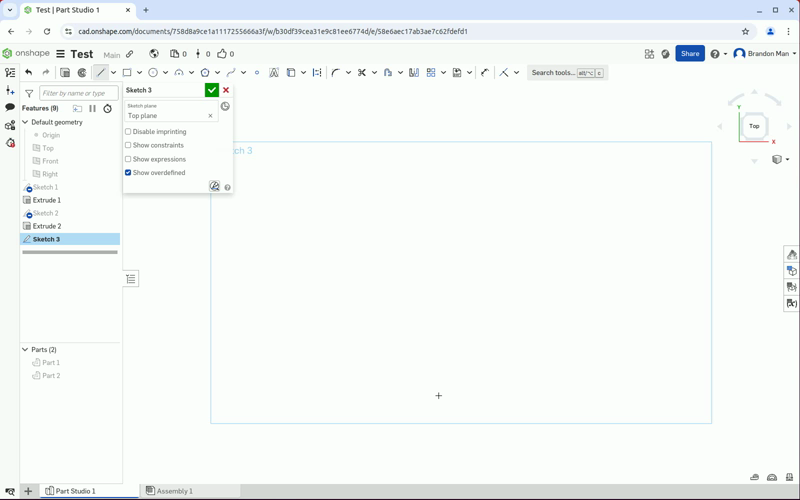
click(438, 395)
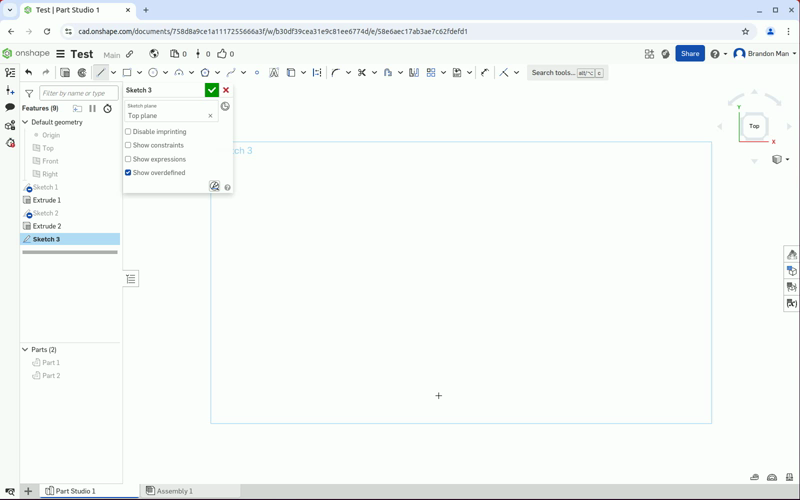
key_up(shift)
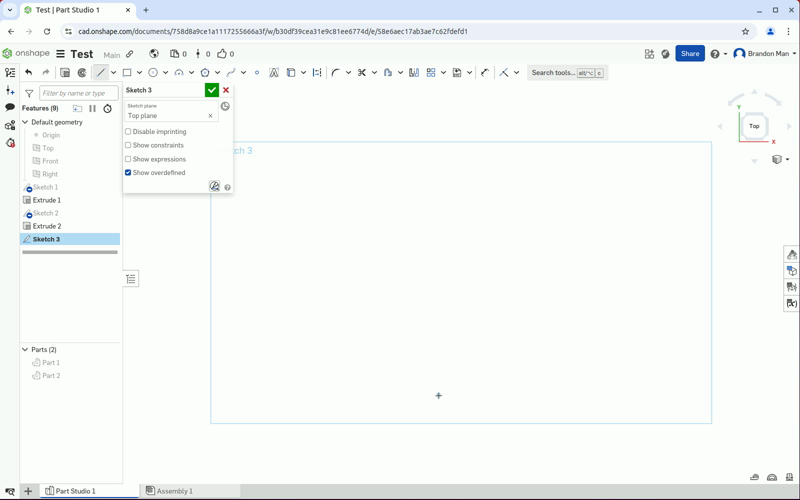
key_down(shift)
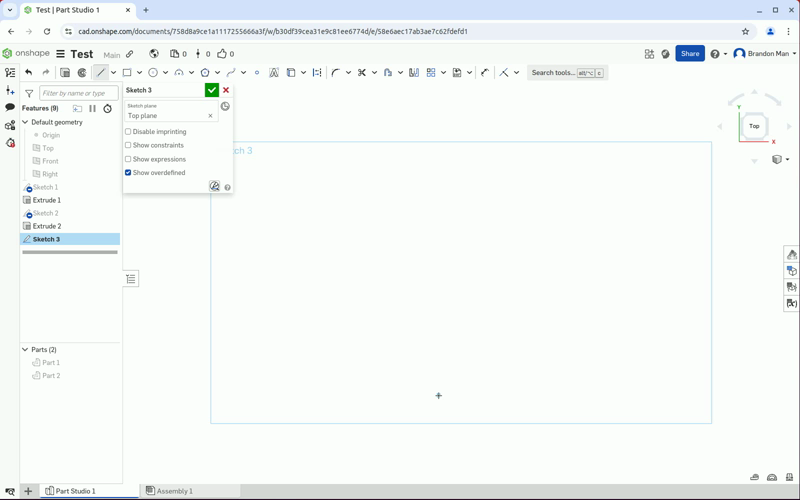
mouse_move(468, 395)
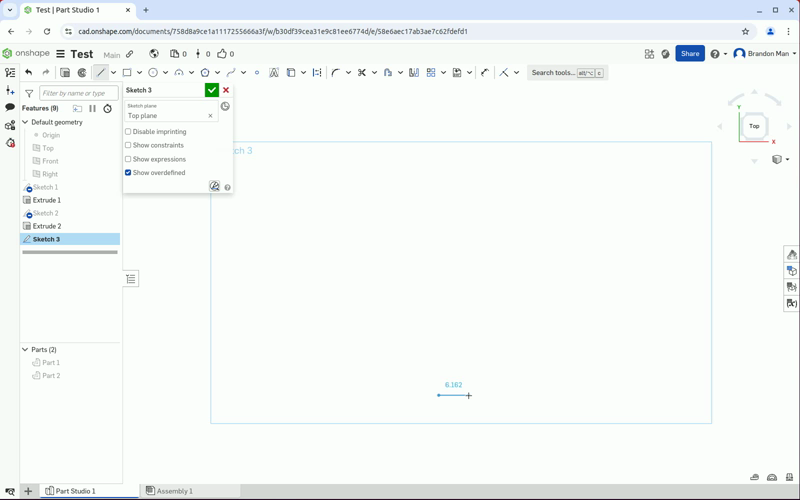
mouse_move(484, 395)
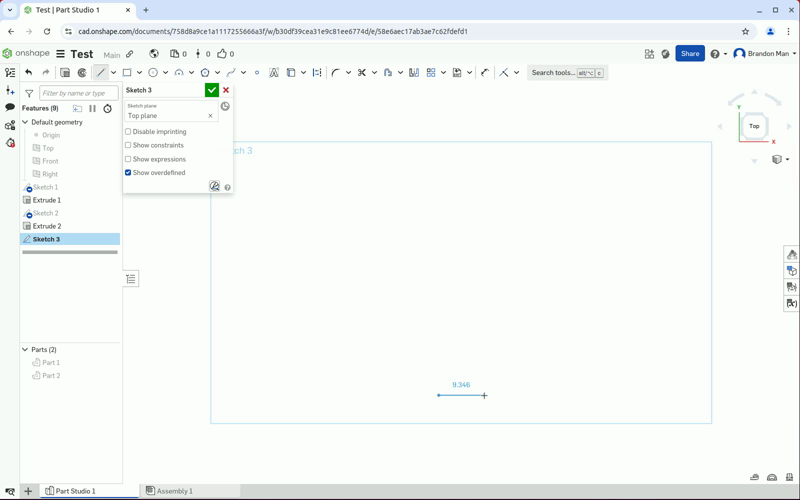
click(484, 395)
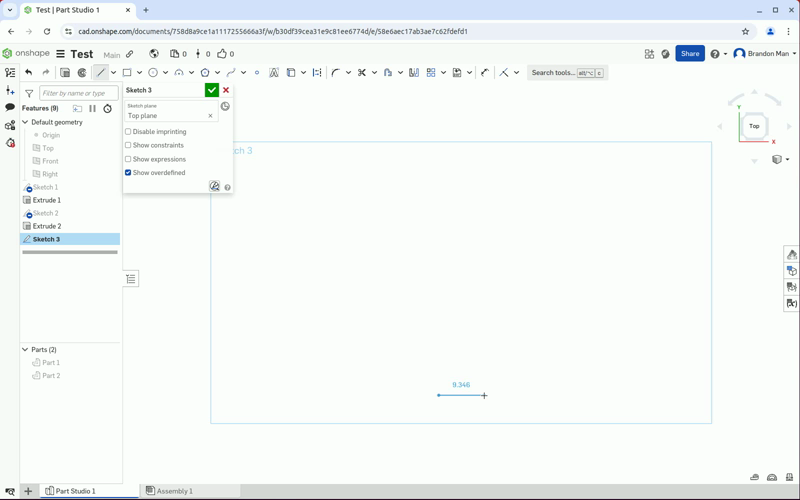
key_up(shift)
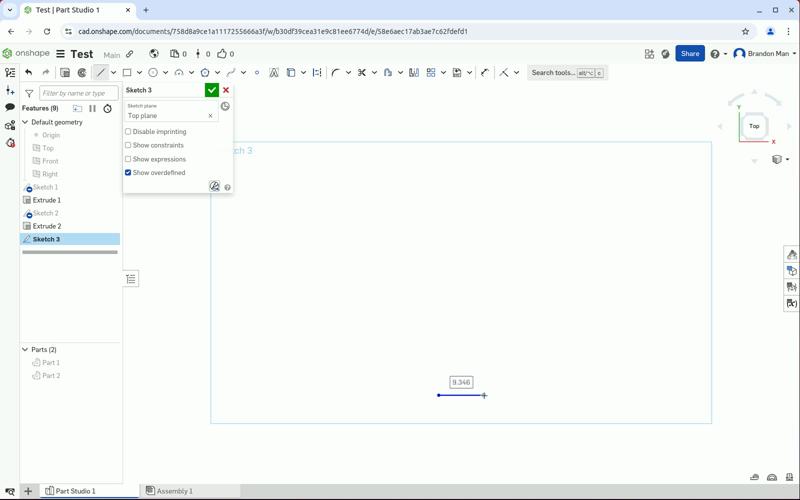
key_down(shift)
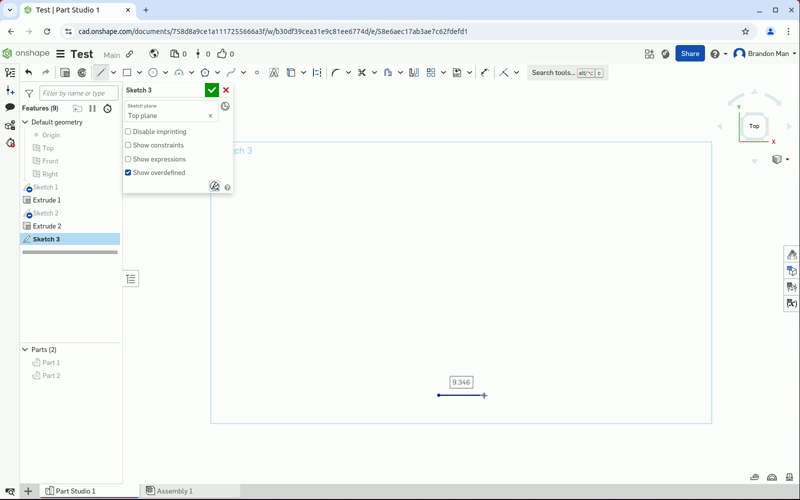
mouse_move(484, 304)
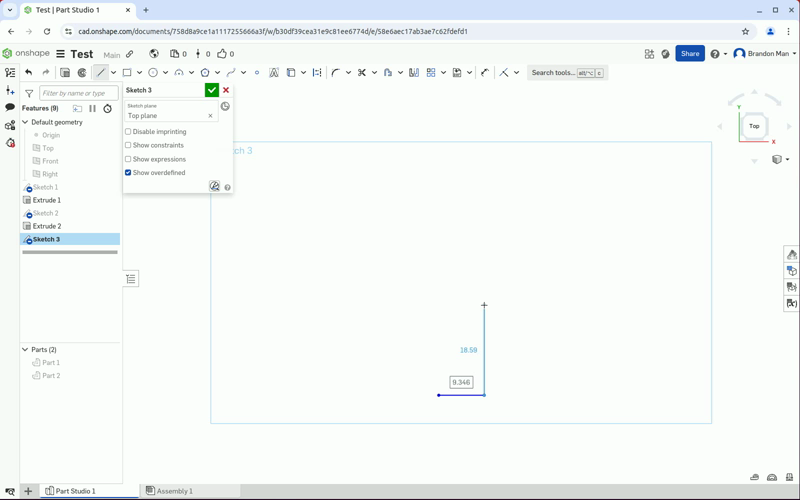
click(484, 304)
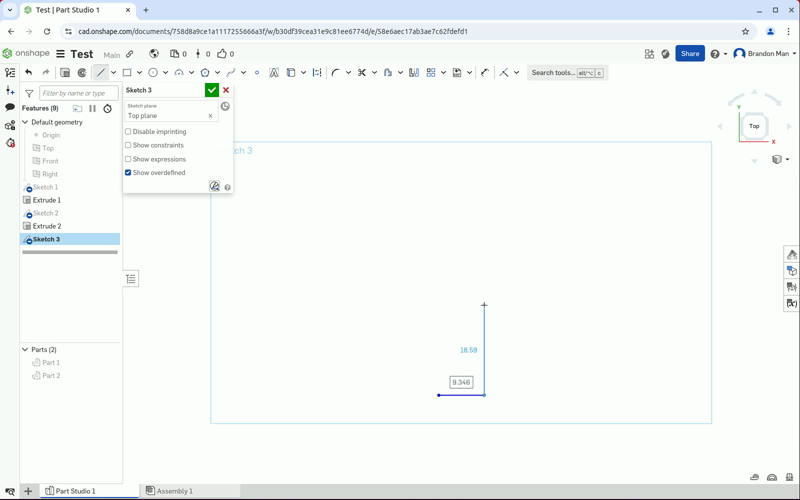
key_up(shift)
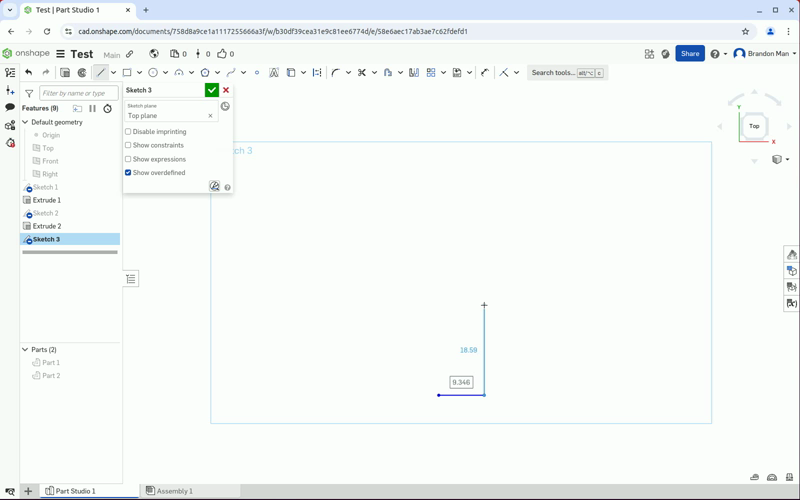
key_down(shift)
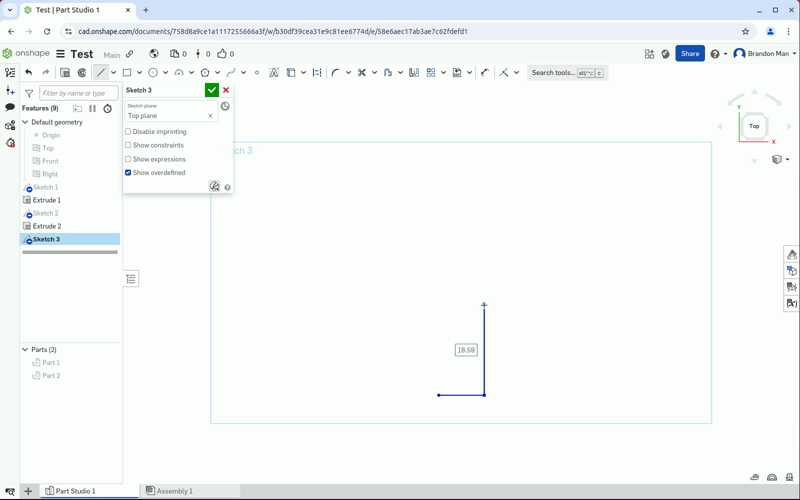
mouse_move(514, 304)
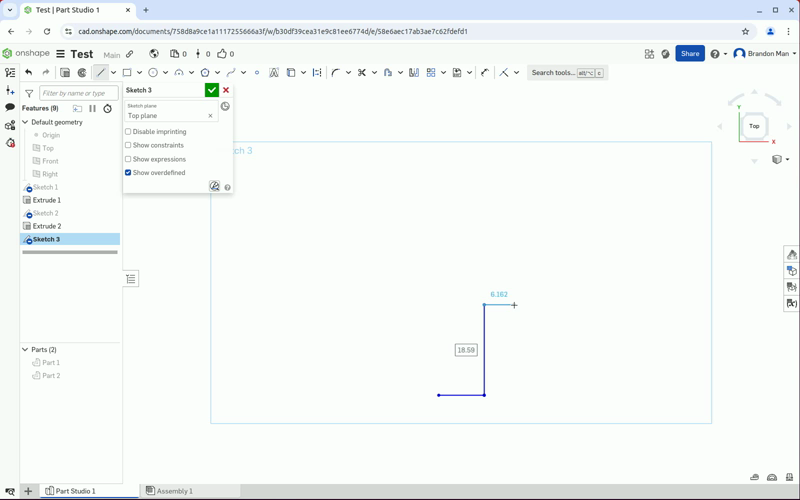
mouse_move(438, 304)
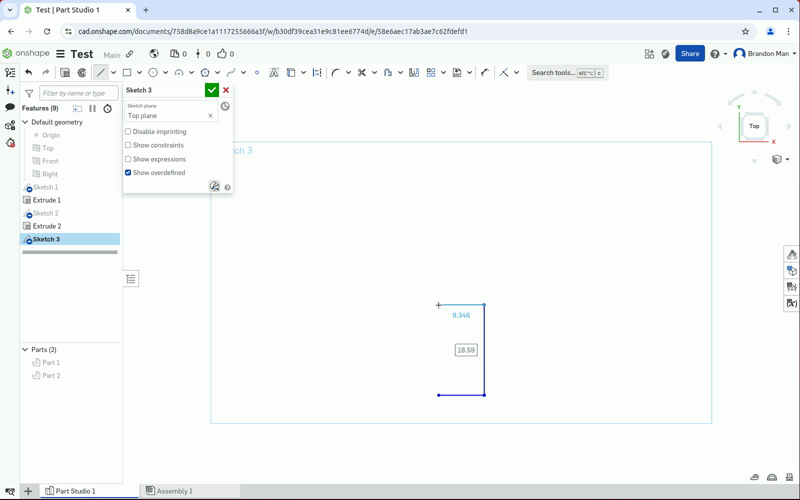
click(438, 304)
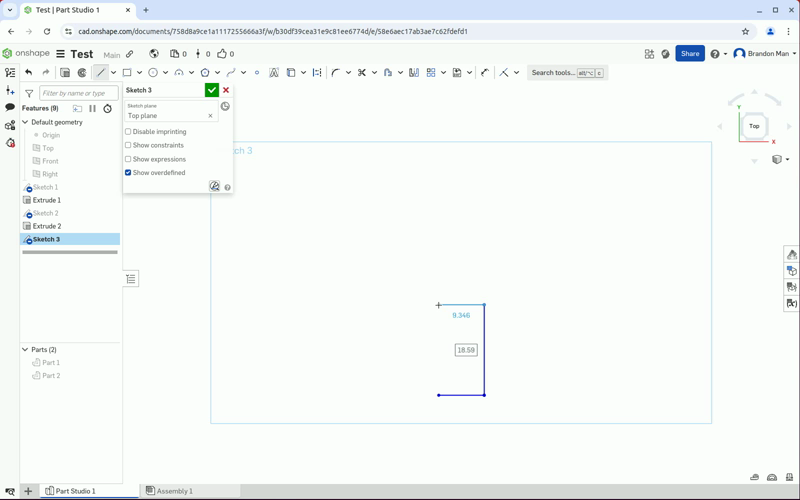
key_up(shift)
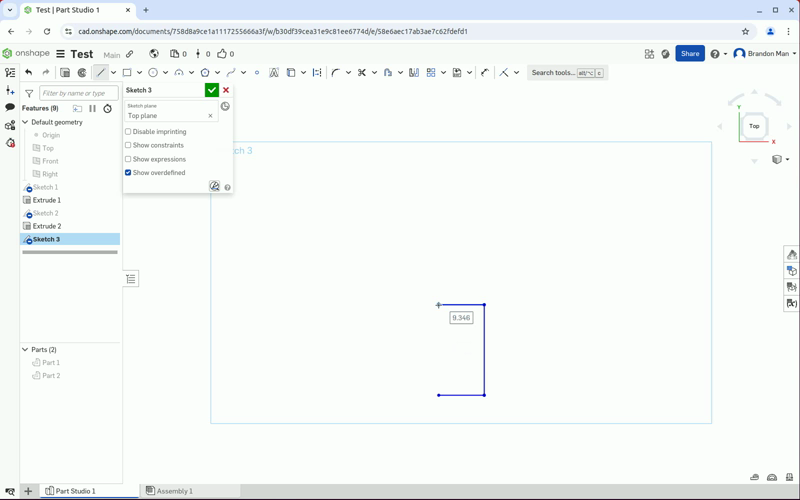
key_down(shift)
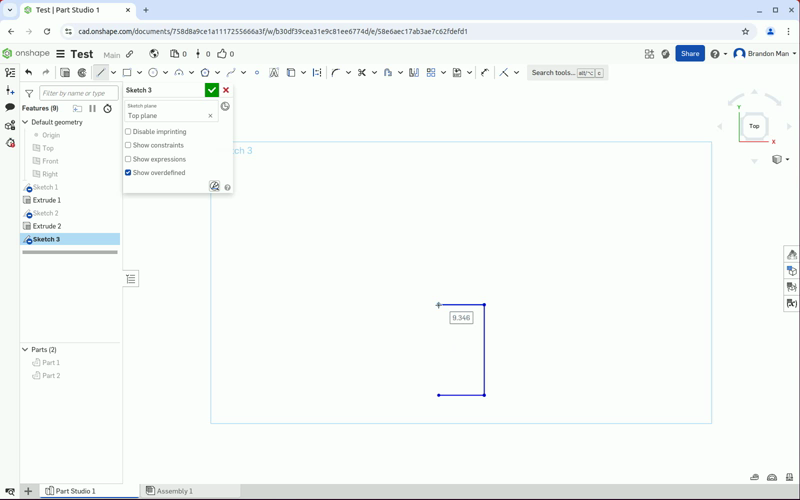
mouse_move(438, 395)
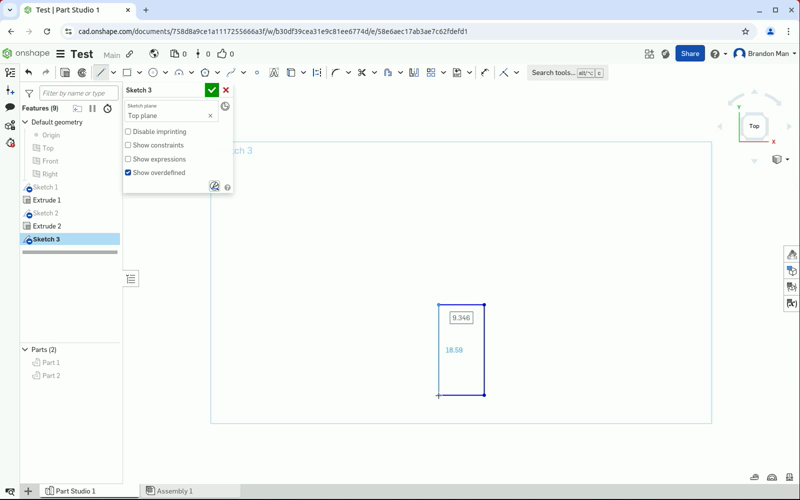
key_up(shift)
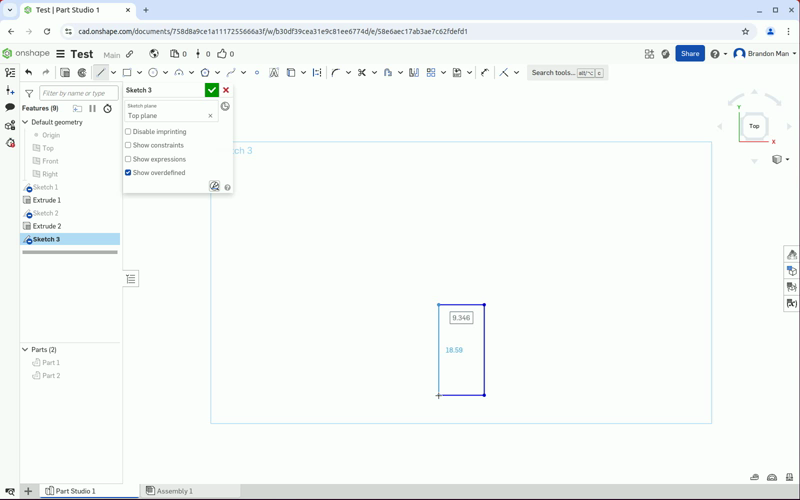
click(438, 395)
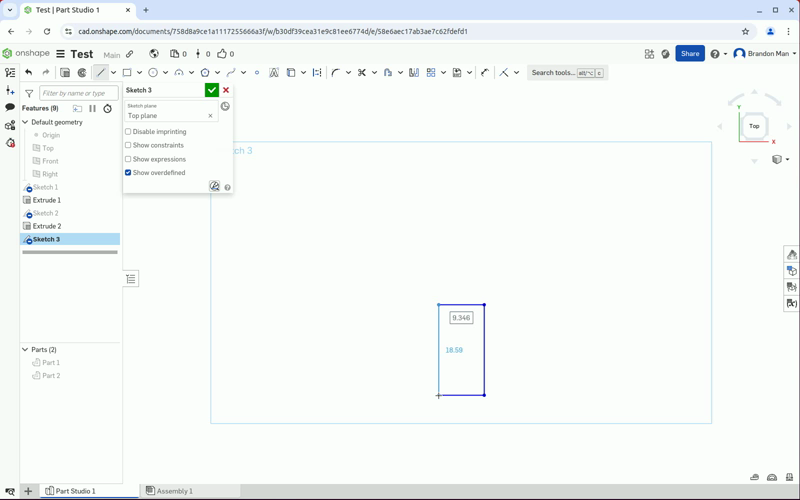
key(esc)
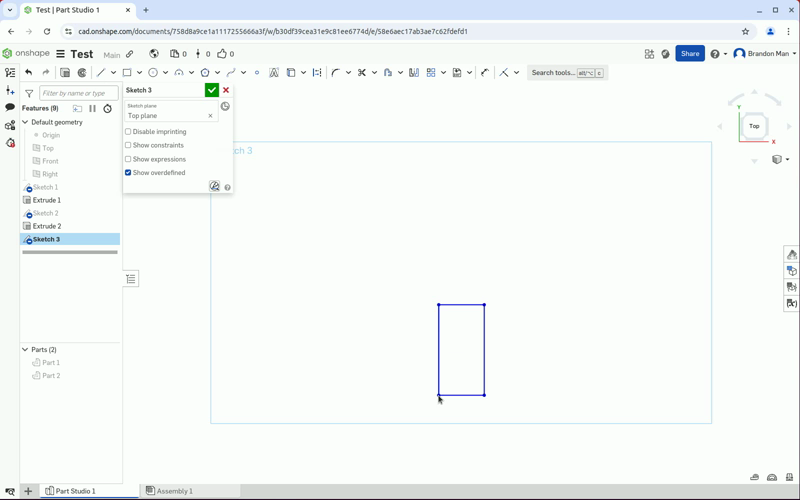
mouse_move(456, 312)
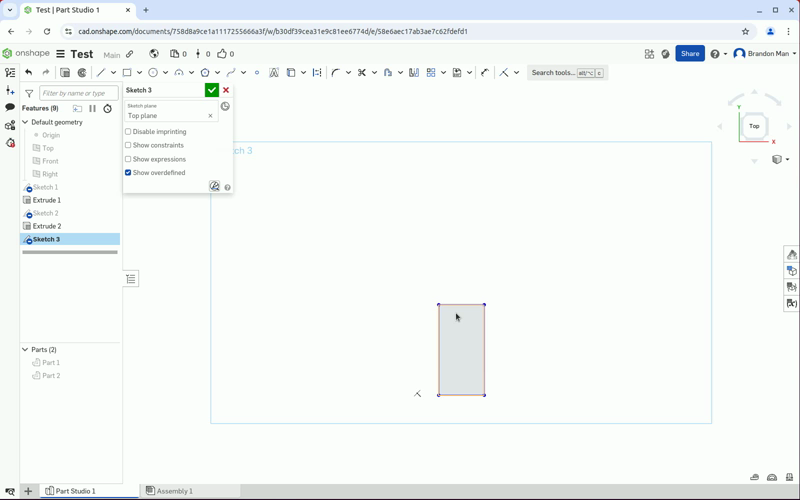
click(456, 312)
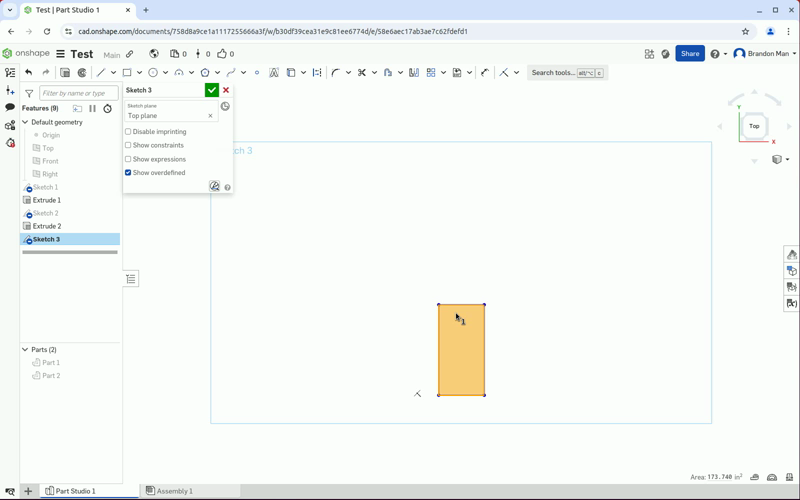
mouse_move(73, 352)
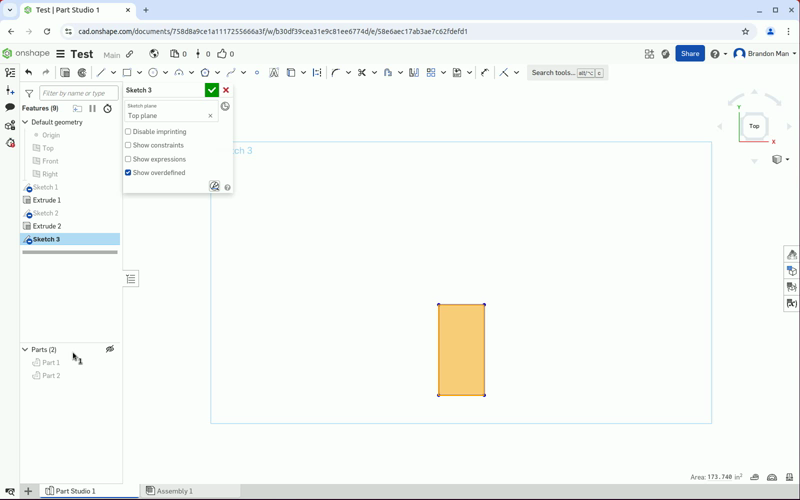
key(shift+y)
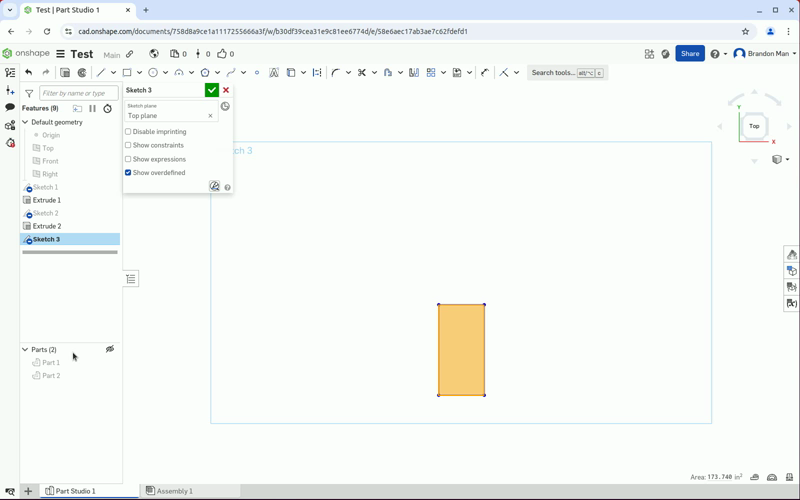
key(shift+e)
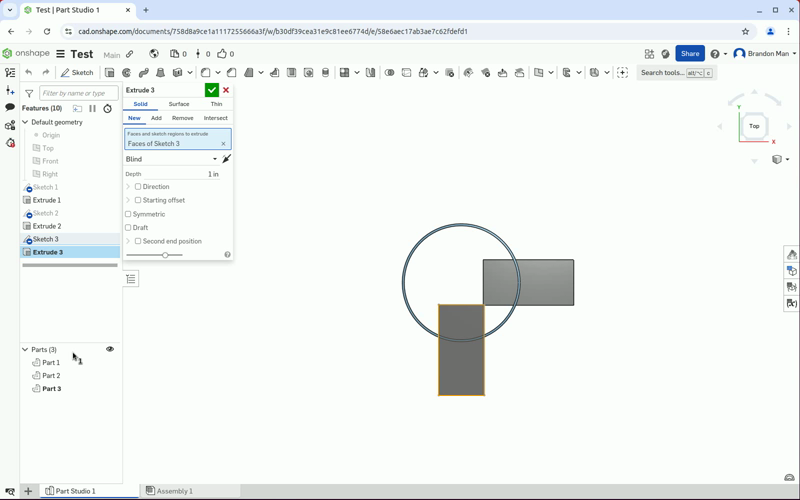
mouse_move(143, 106)
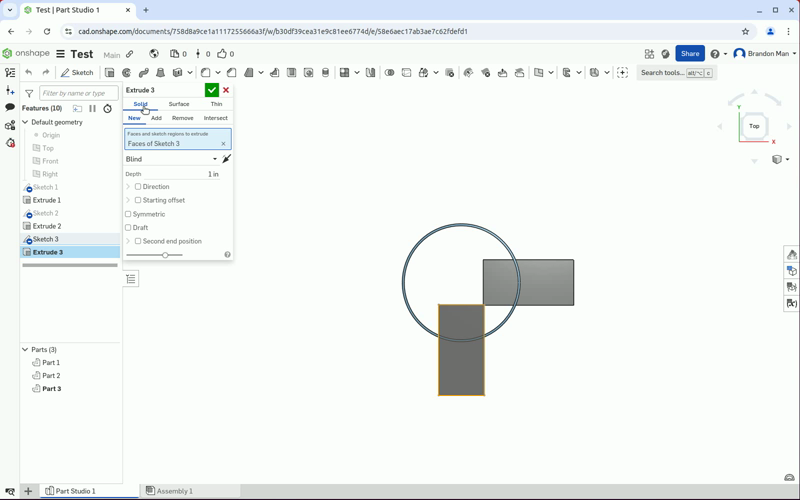
click(143, 106)
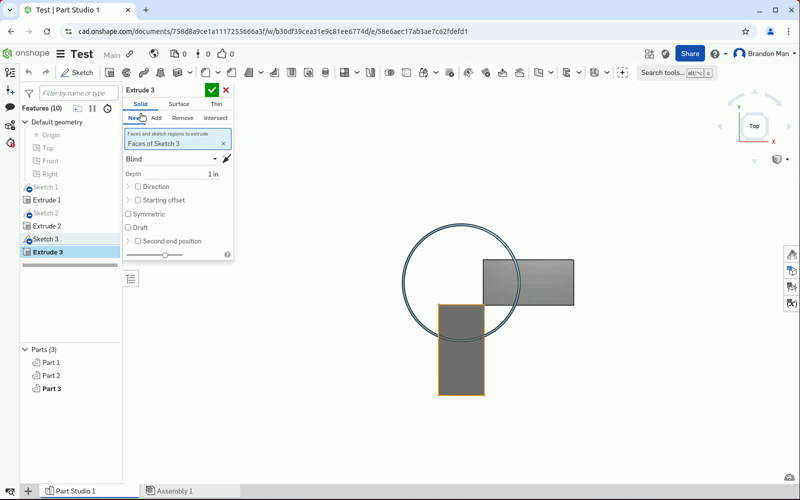
mouse_move(137, 120)
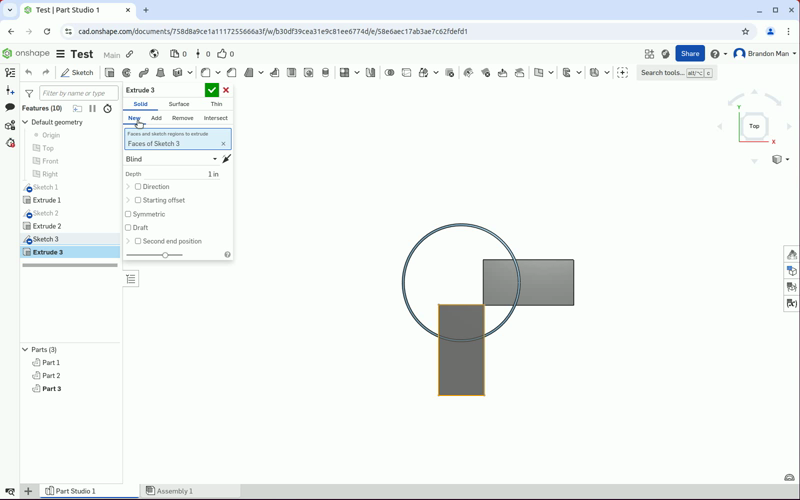
click(137, 120)
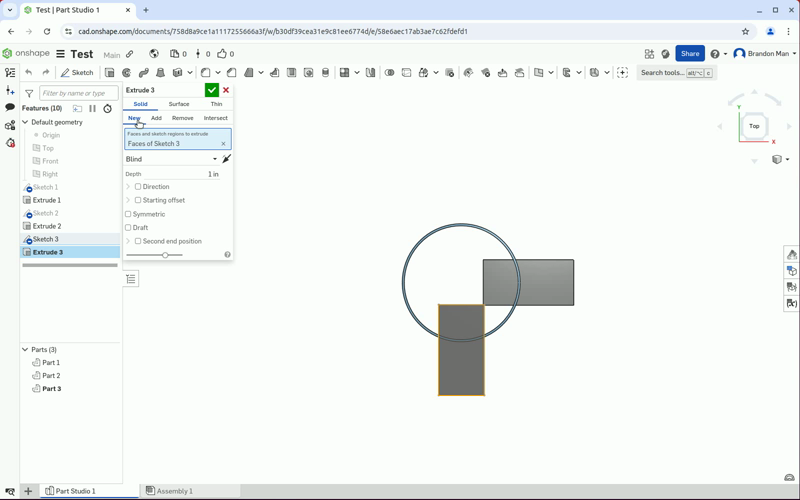
key(tab, 4)
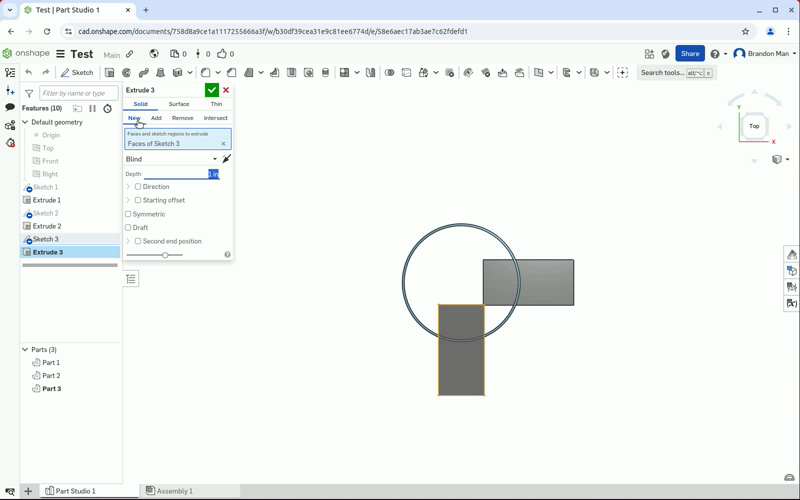
text(2.889)
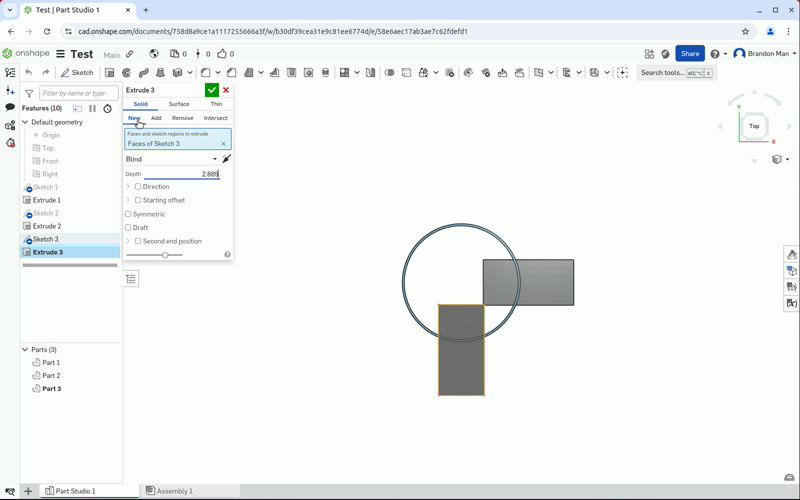
key(enter)
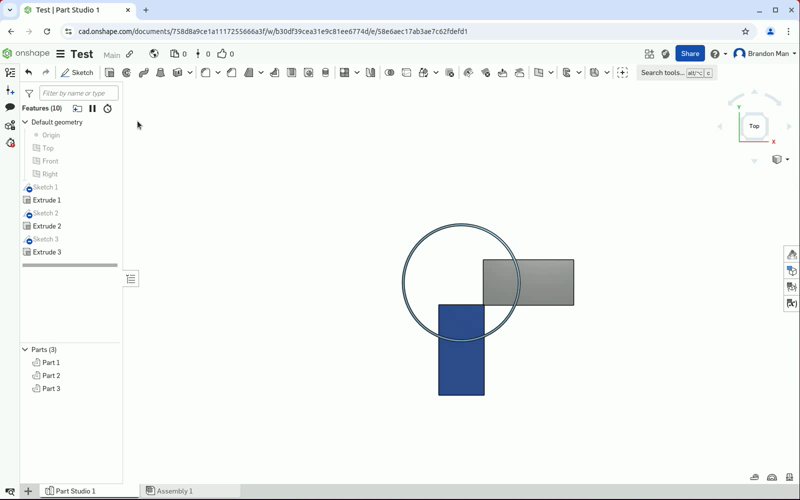
key(shift+h)
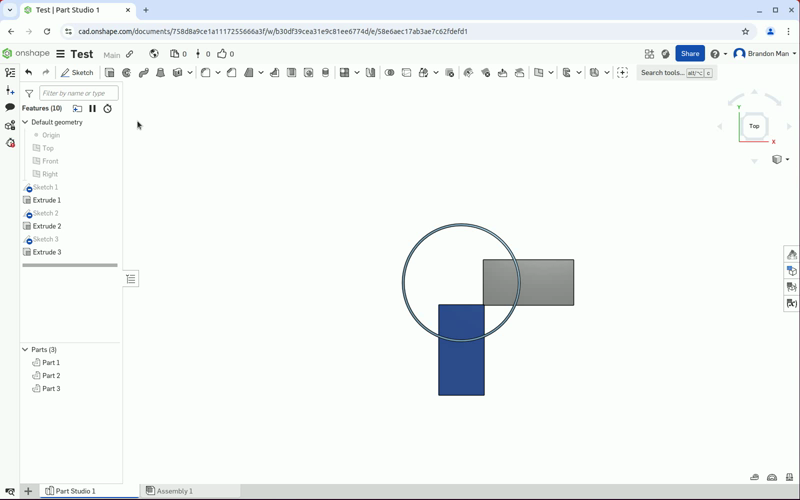
key(shift+h)
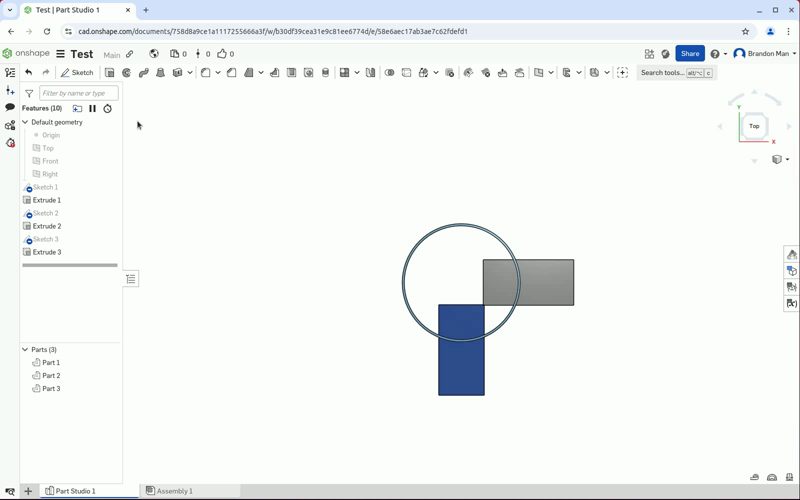
mouse_move(73, 189)
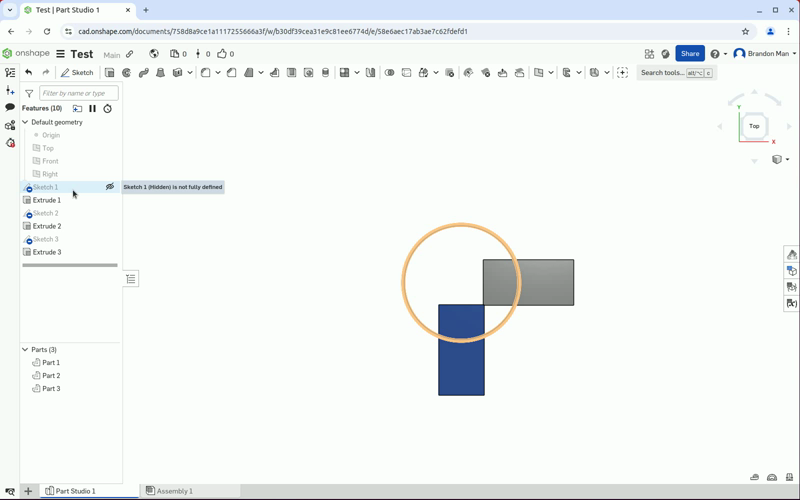
click(73, 189)
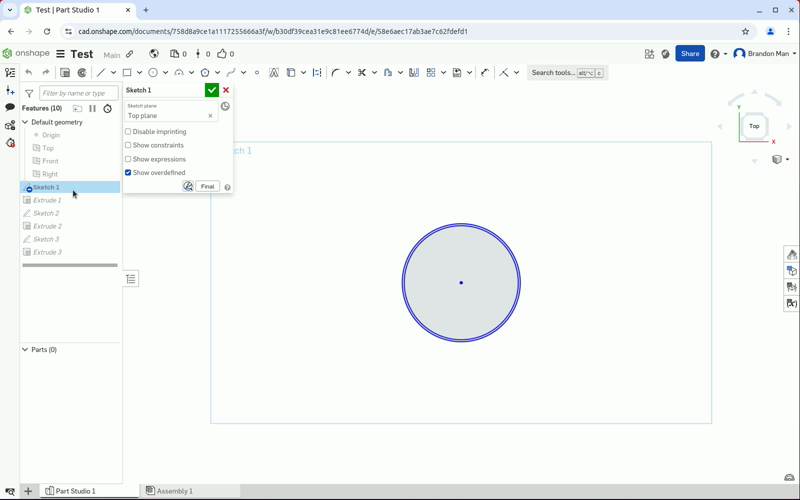
mouse_move(229, 92)
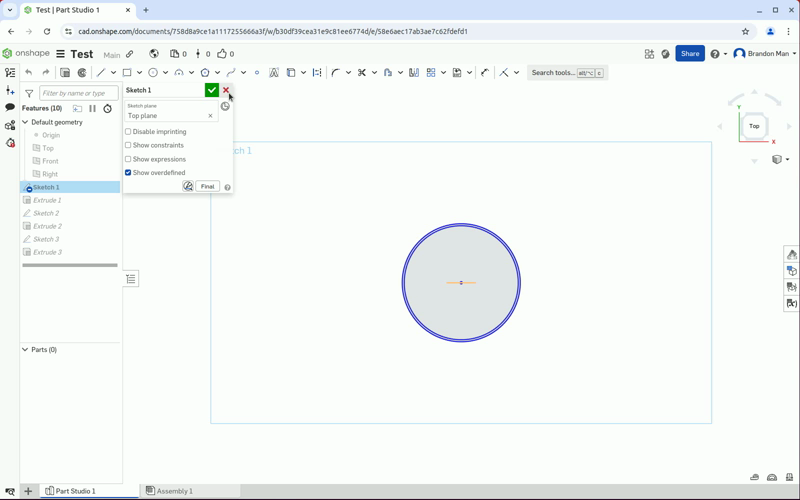
click(229, 92)
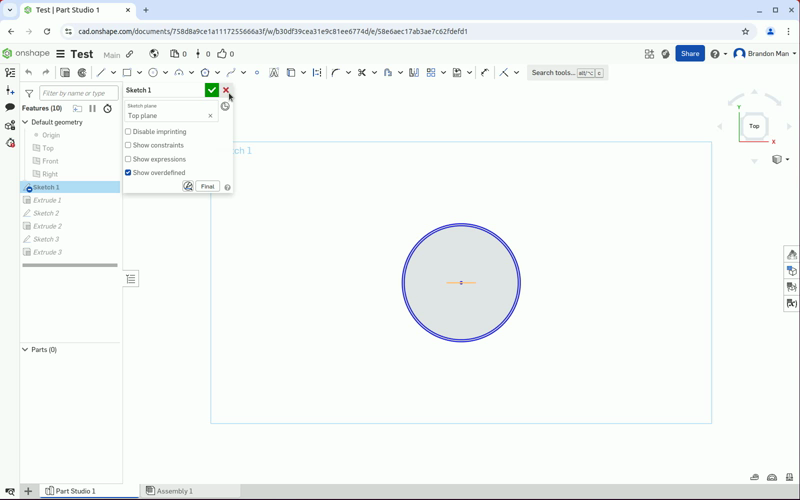
key(shift+s)
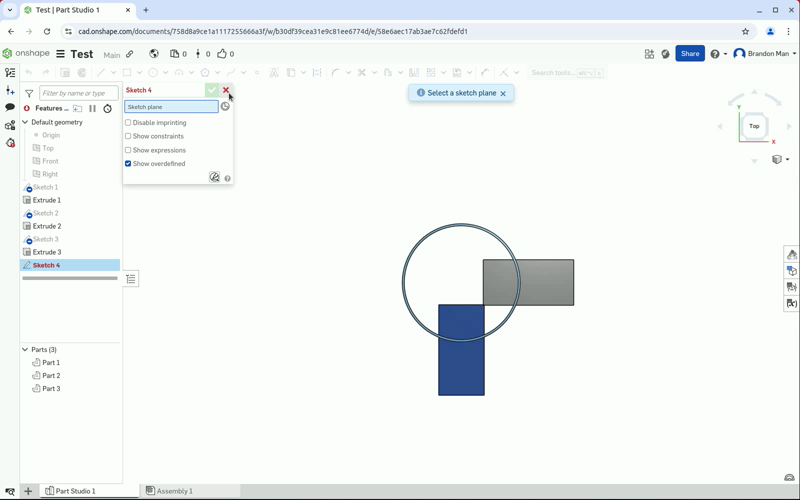
mouse_move(73, 150)
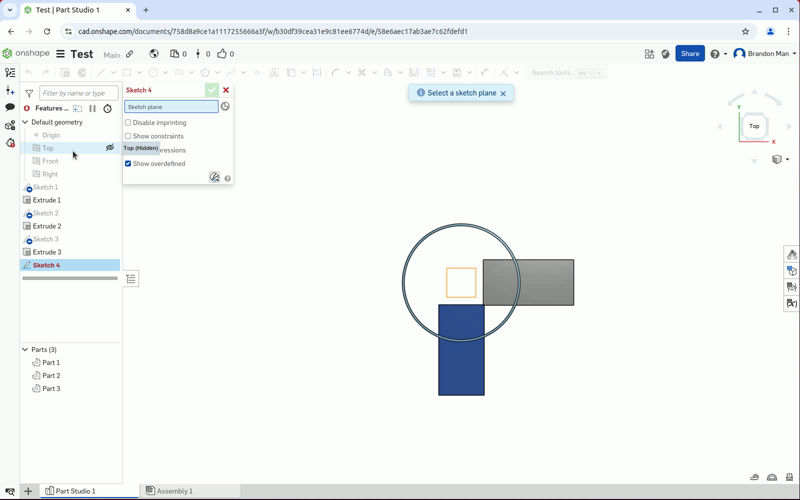
click(73, 150)
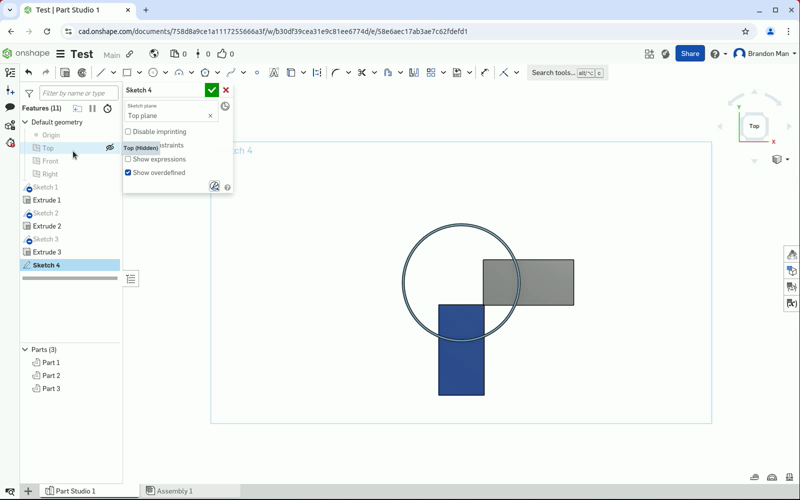
mouse_move(73, 352)
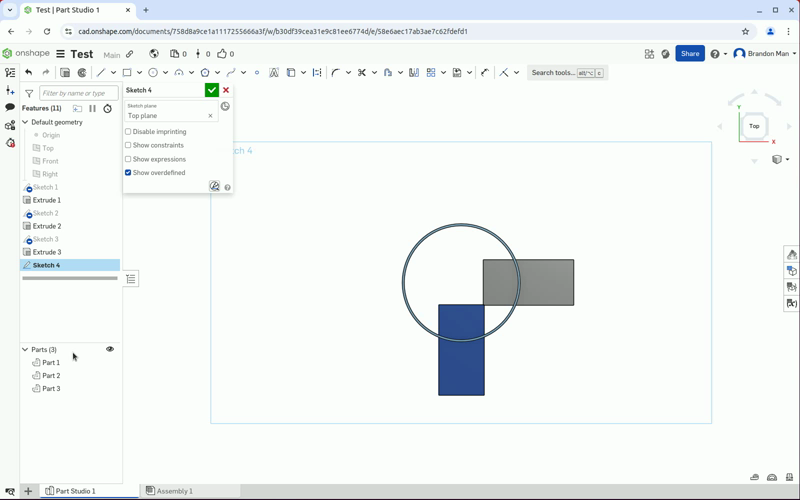
key(y)
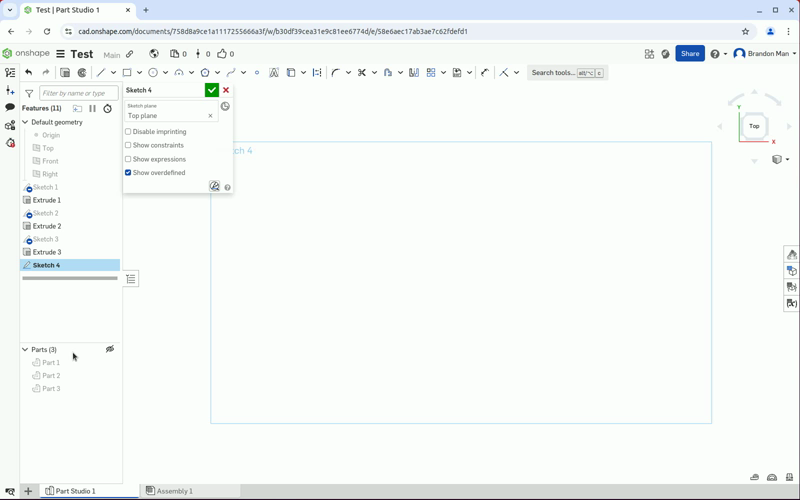
key(l)
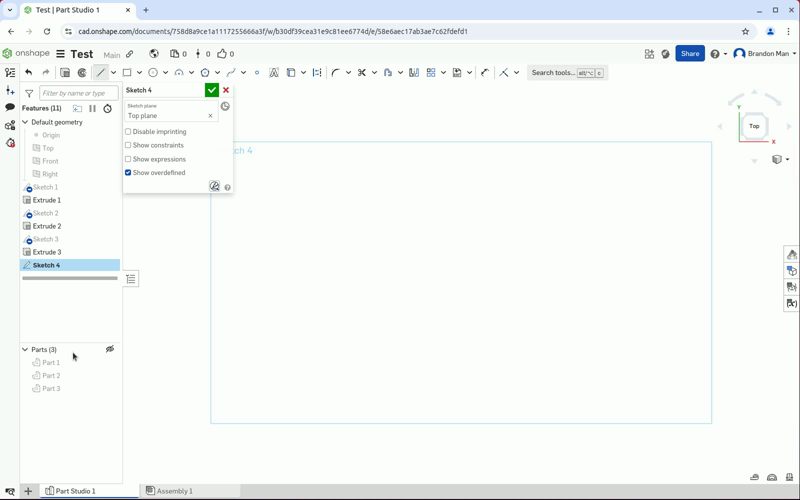
key_down(shift)
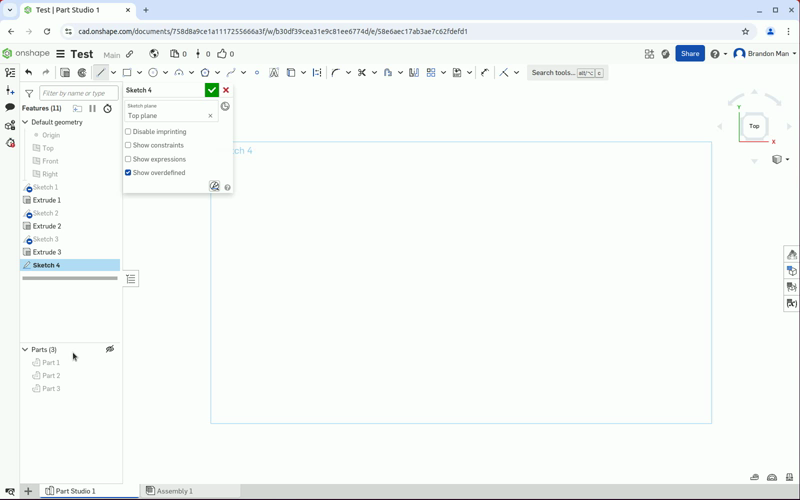
mouse_move(348, 305)
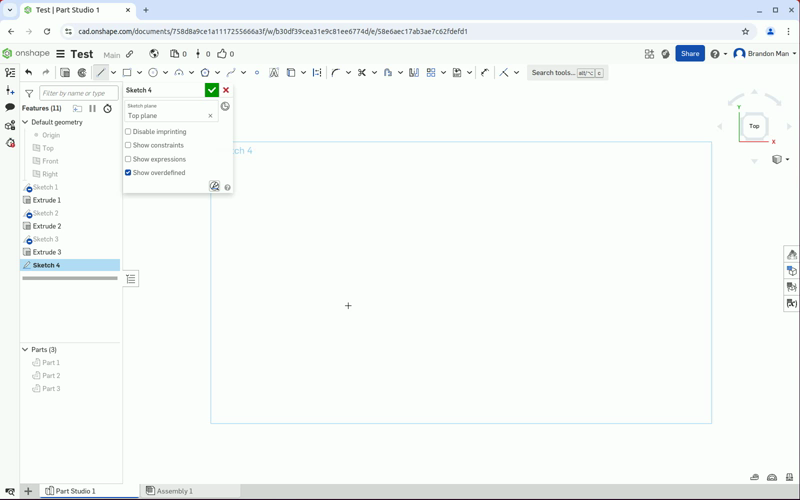
click(348, 305)
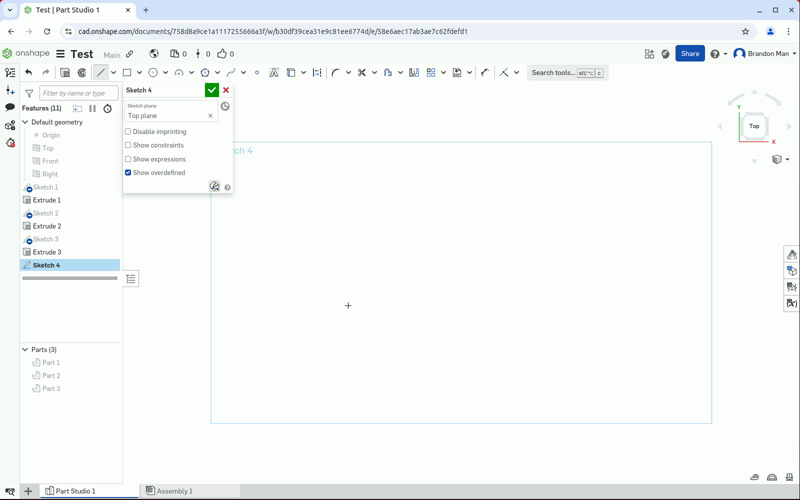
key_up(shift)
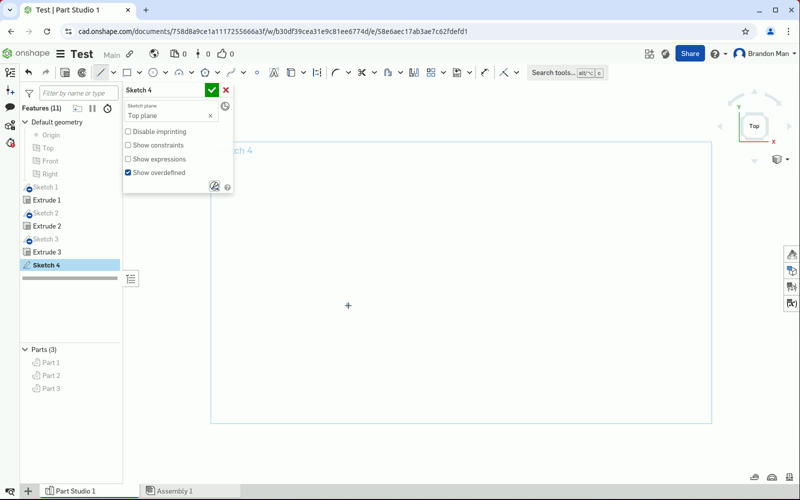
key_down(shift)
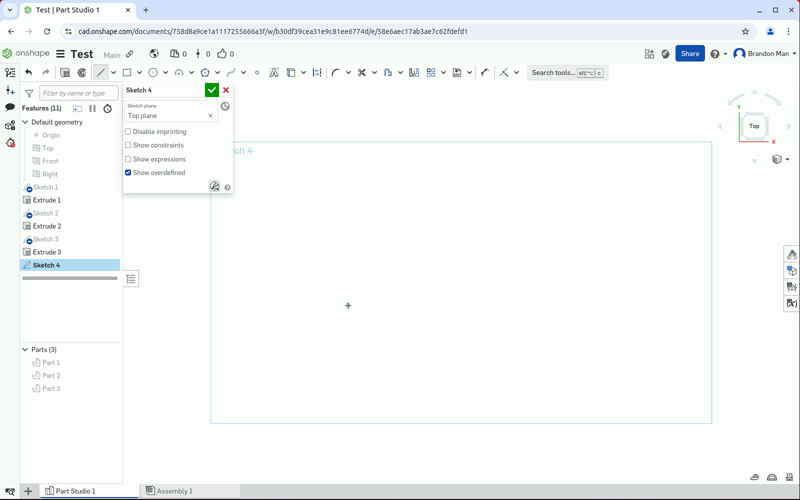
mouse_move(438, 305)
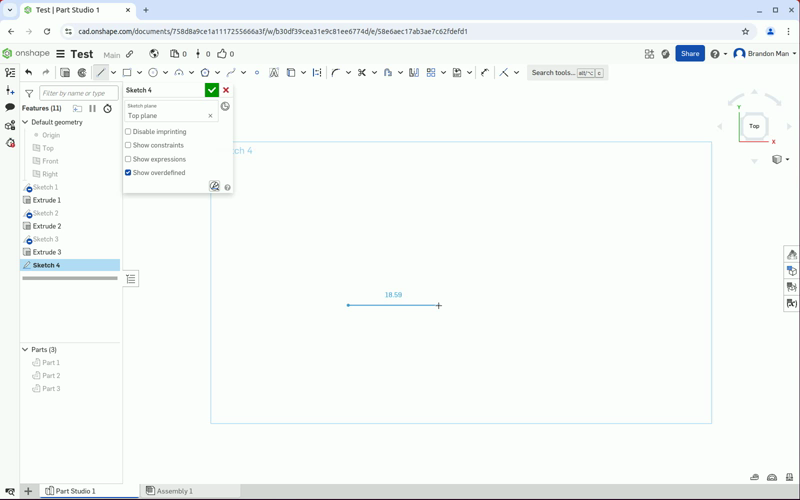
click(438, 305)
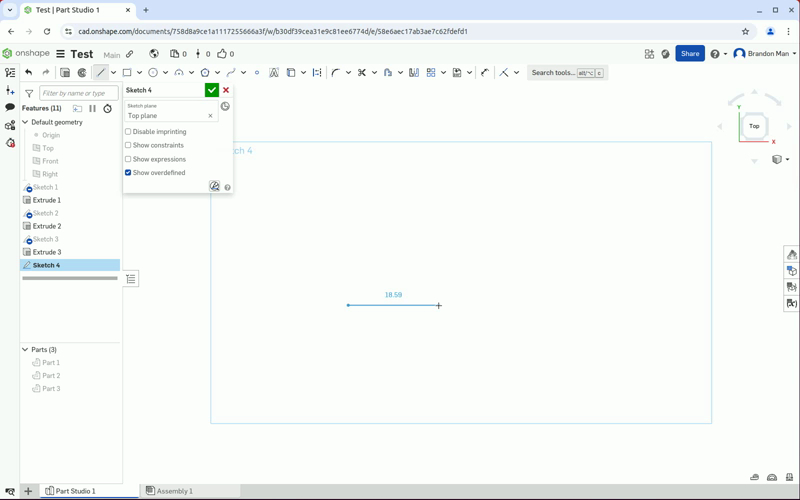
key_up(shift)
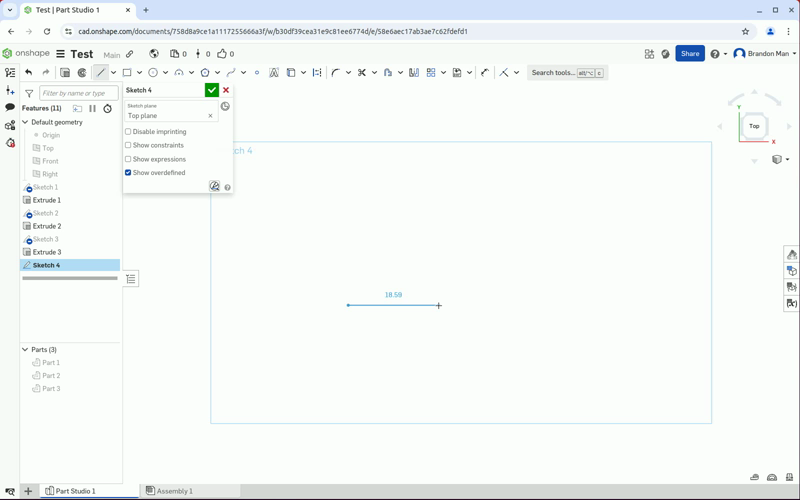
key_down(shift)
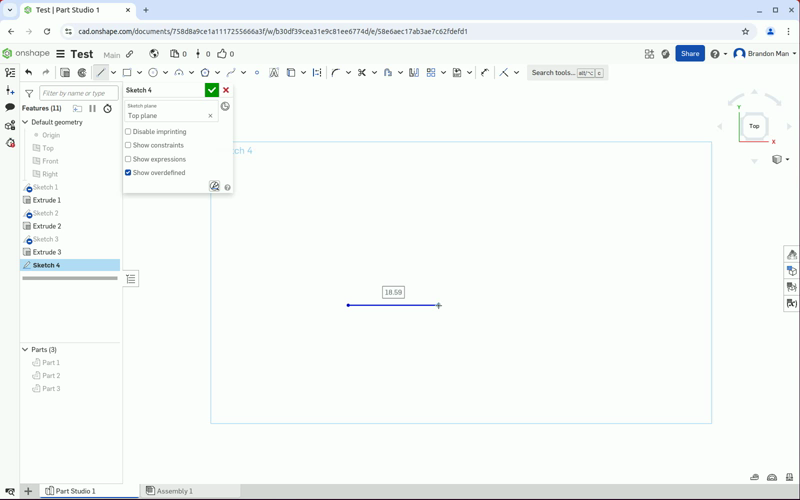
mouse_move(468, 305)
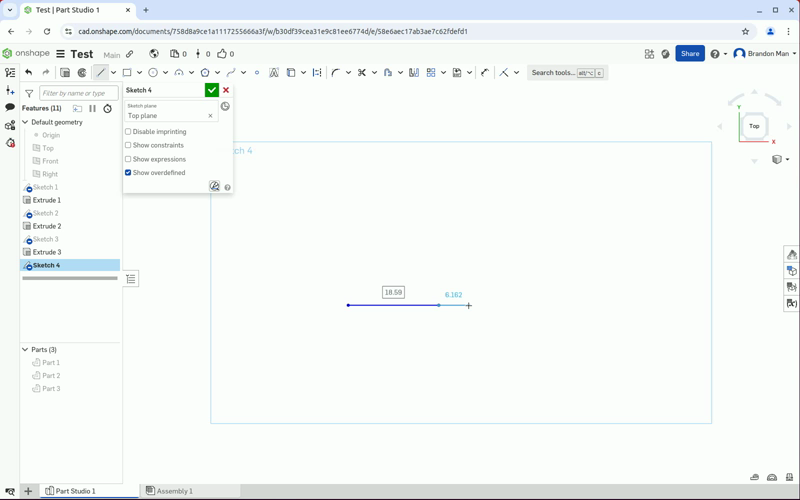
mouse_move(438, 259)
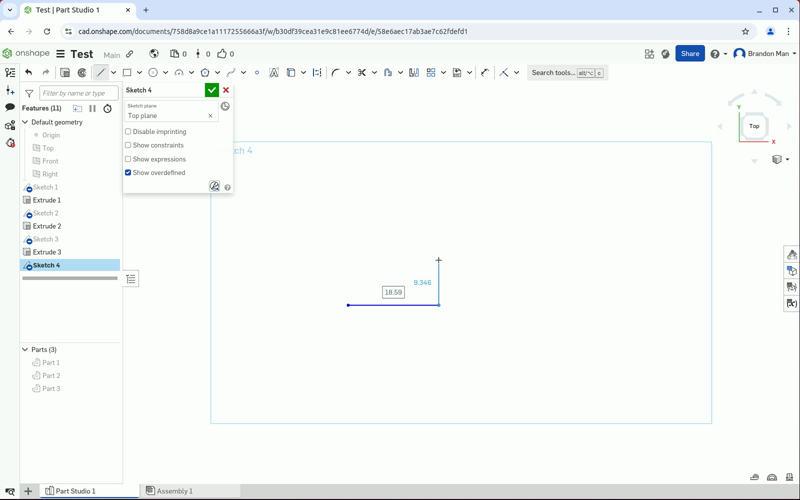
click(438, 259)
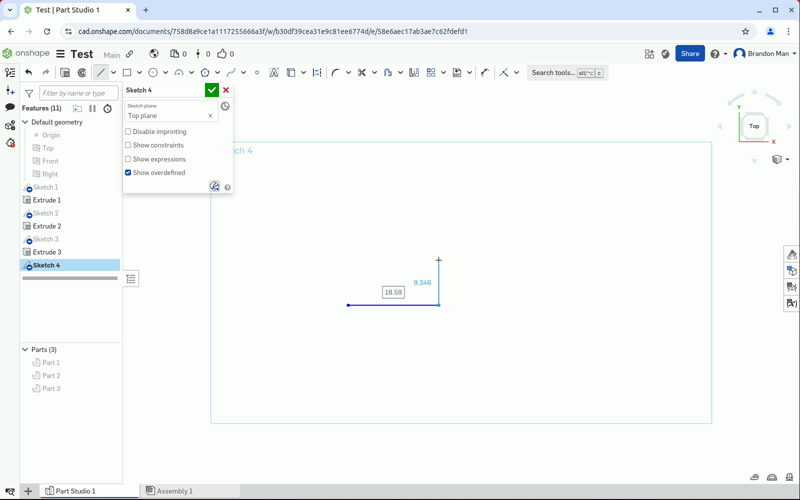
key_up(shift)
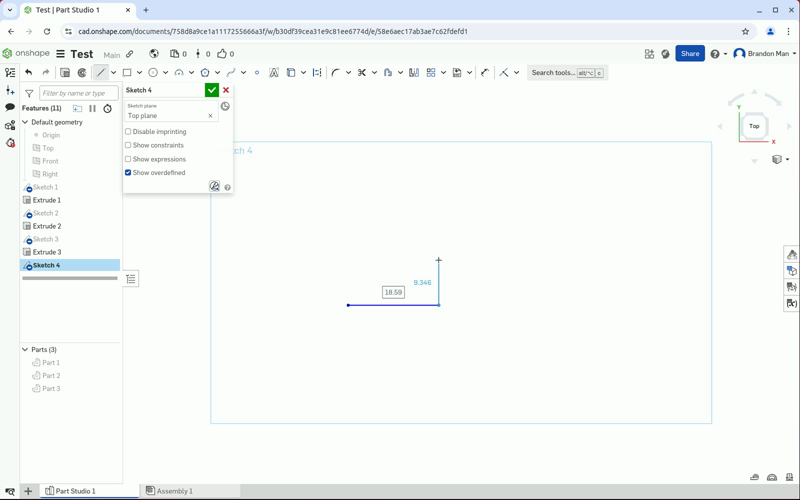
key_down(shift)
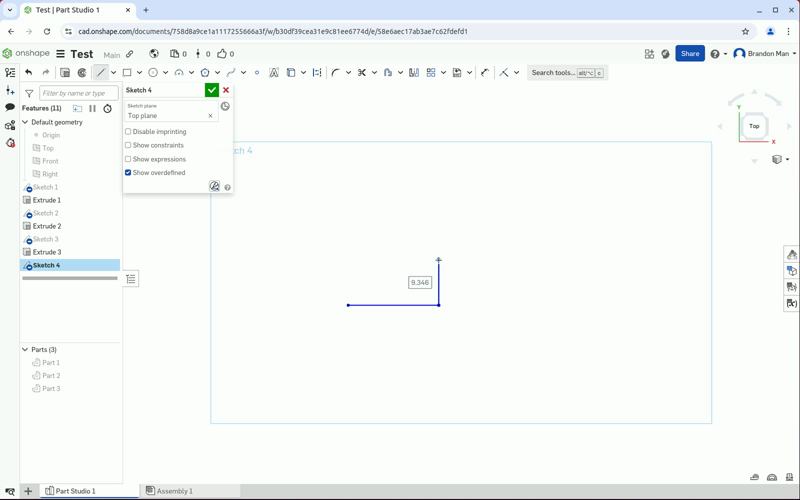
mouse_move(348, 259)
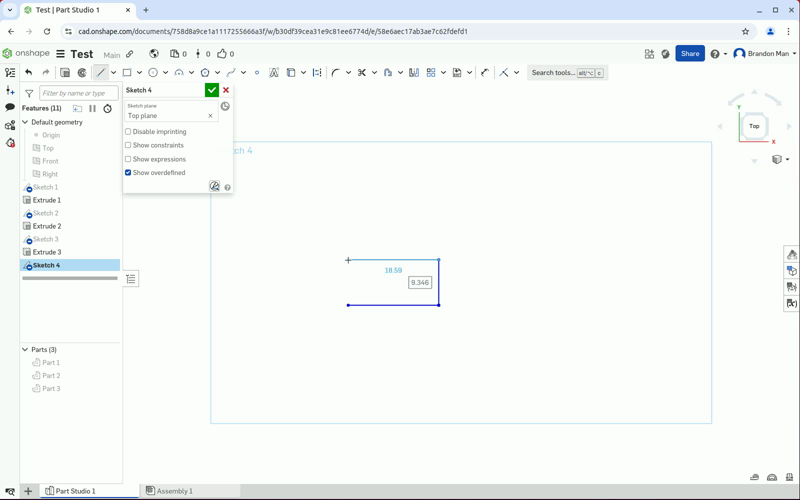
click(348, 259)
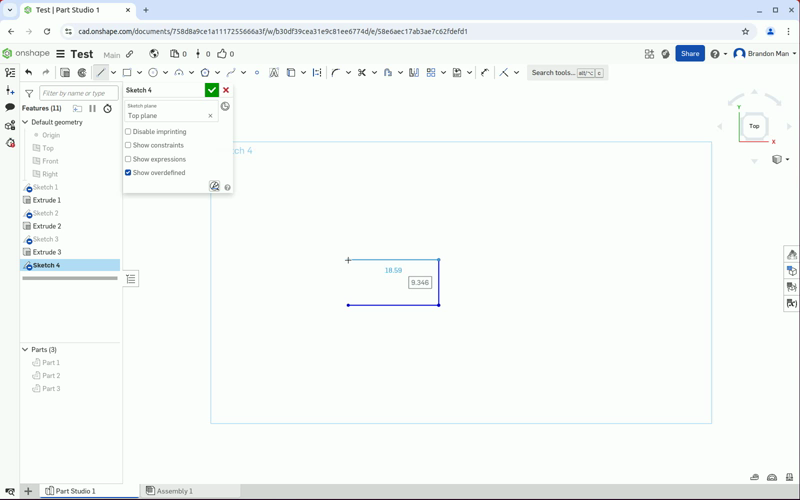
key_up(shift)
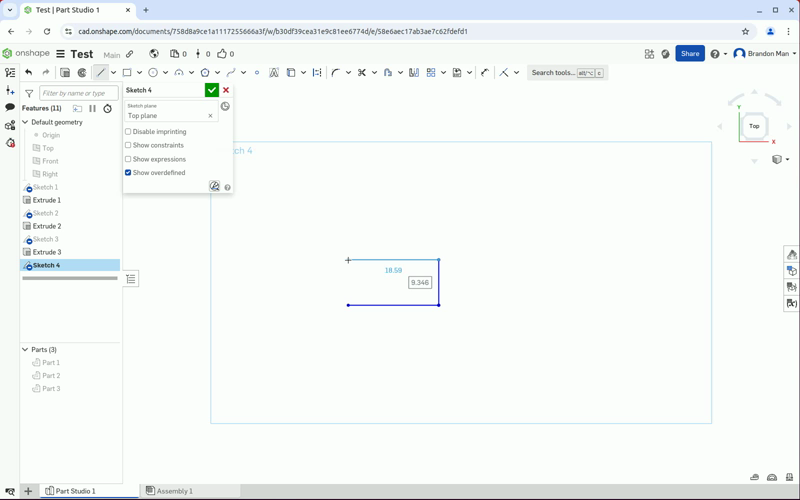
mouse_move(378, 259)
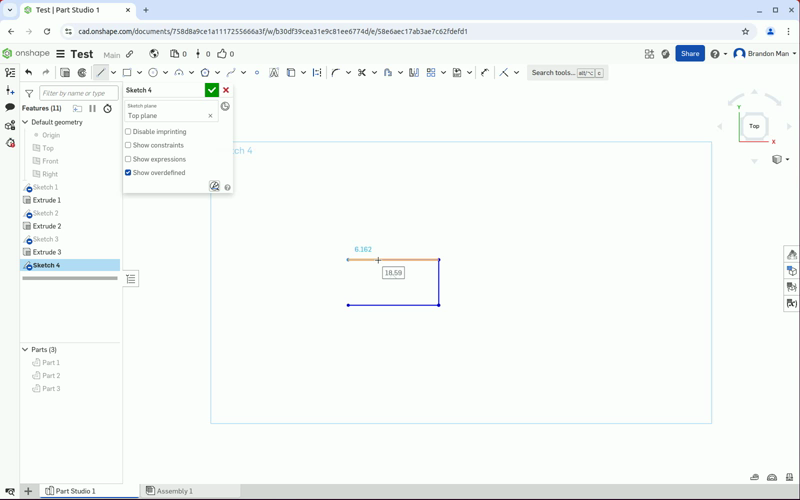
key_down(shift)
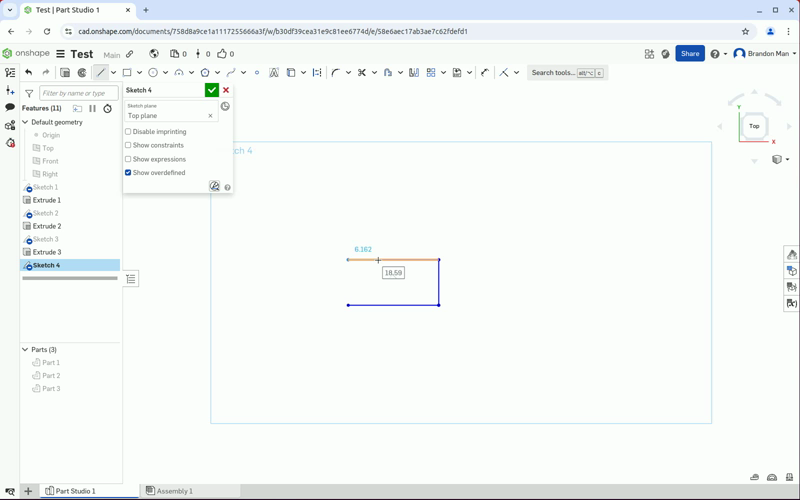
mouse_move(348, 305)
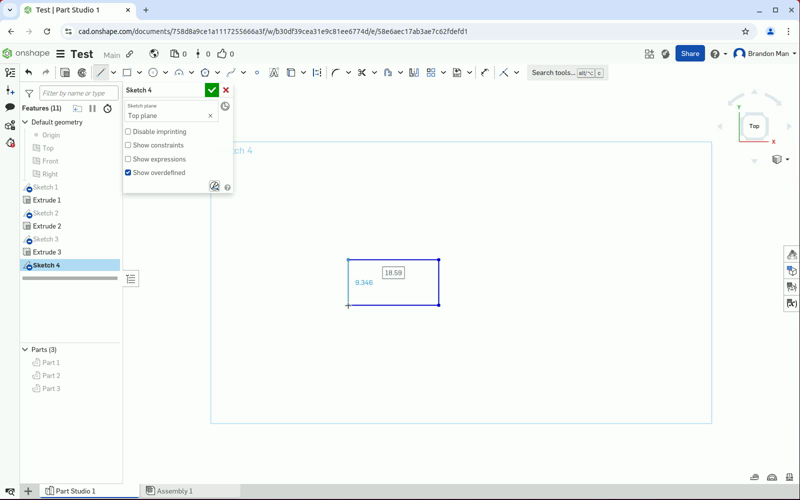
key_up(shift)
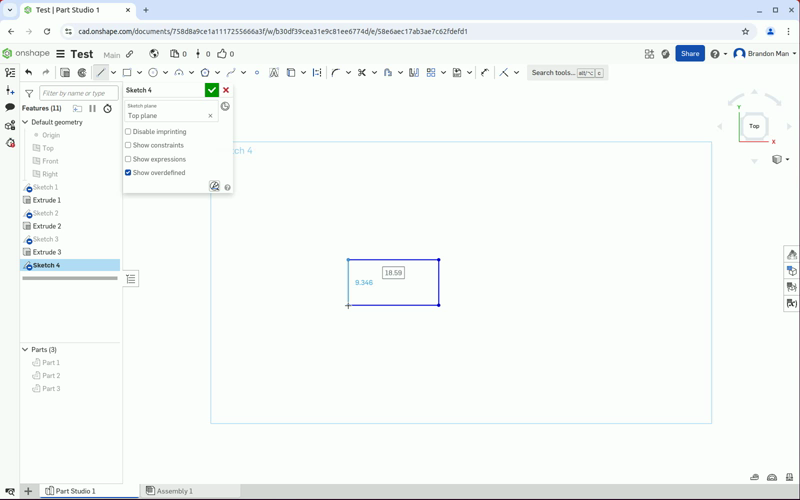
click(348, 305)
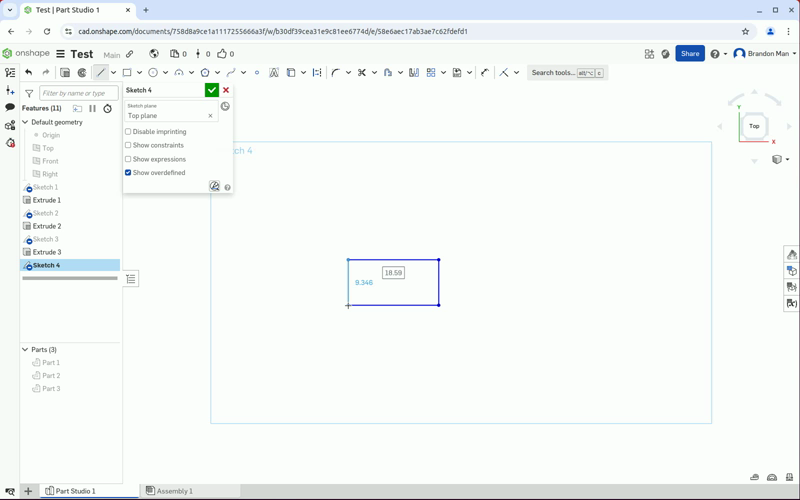
key(esc)
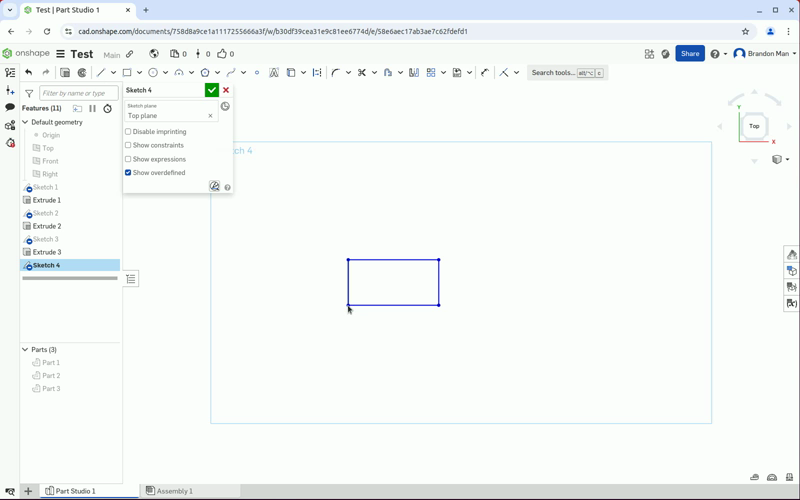
mouse_move(378, 299)
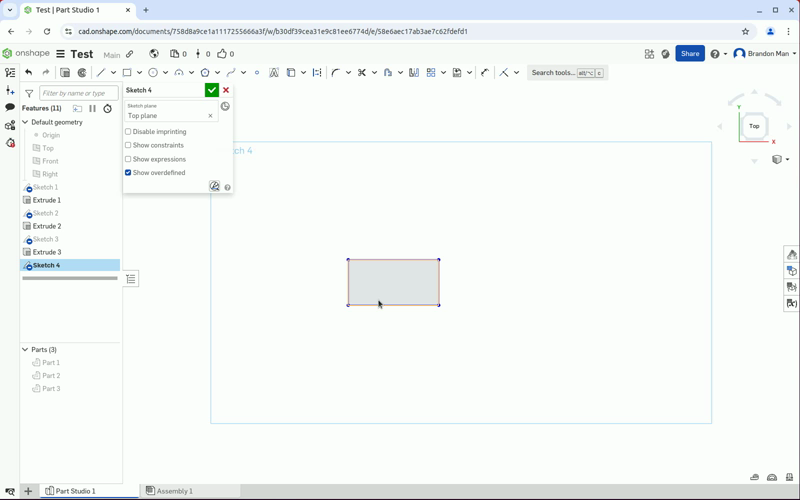
click(378, 299)
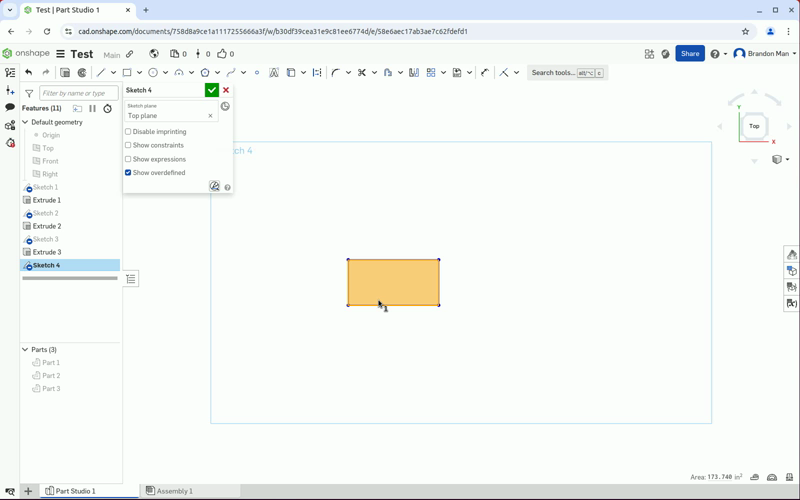
mouse_move(73, 352)
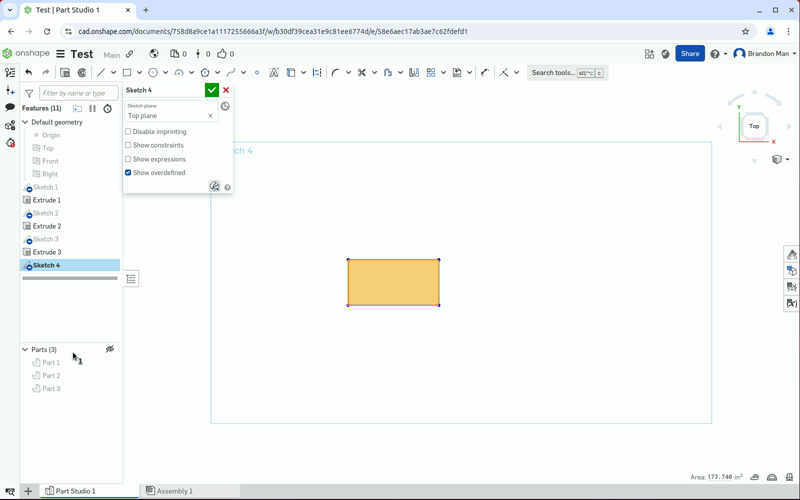
key(shift+y)
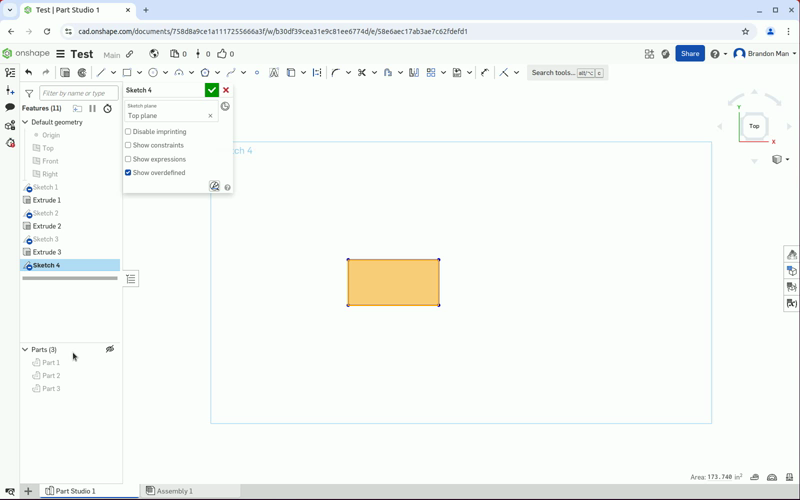
key(shift+e)
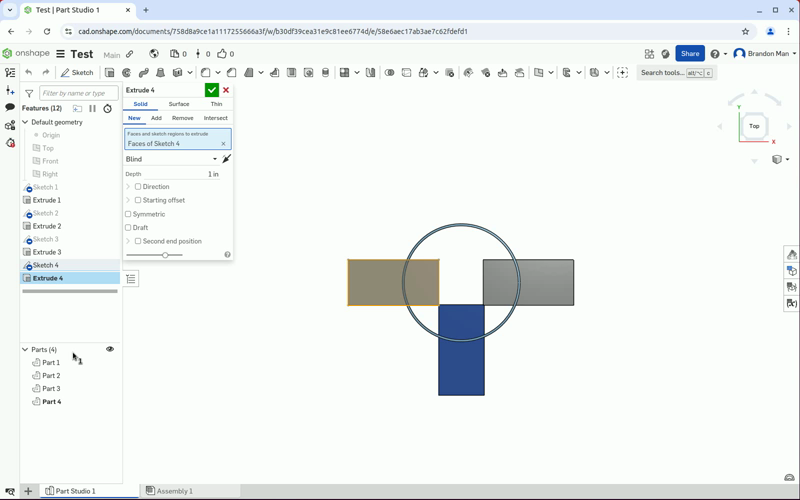
mouse_move(143, 106)
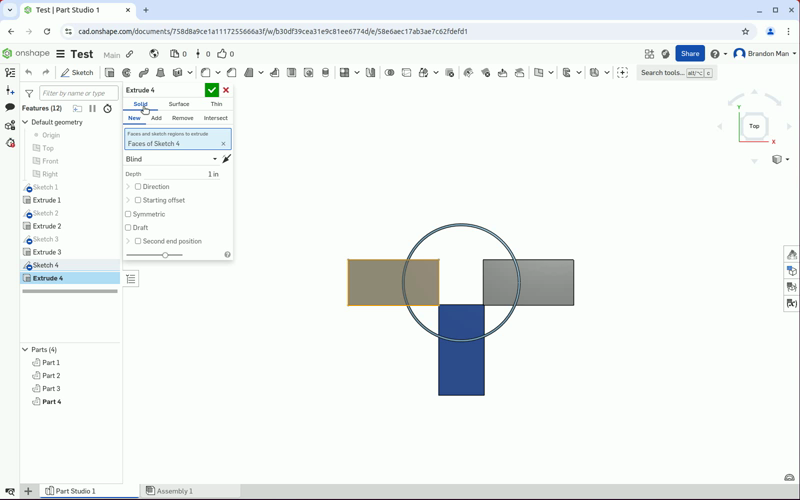
click(143, 106)
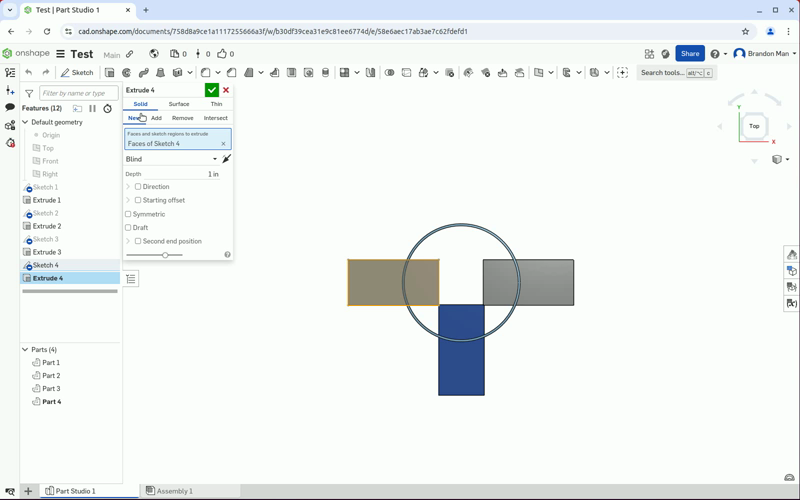
mouse_move(137, 120)
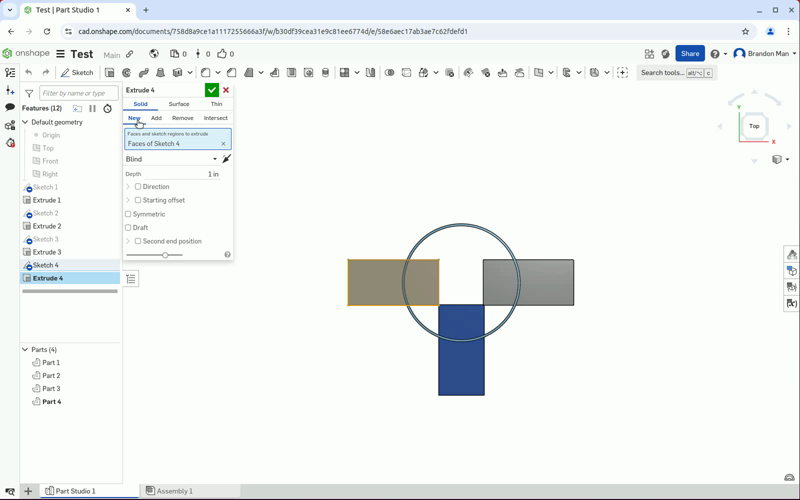
click(137, 120)
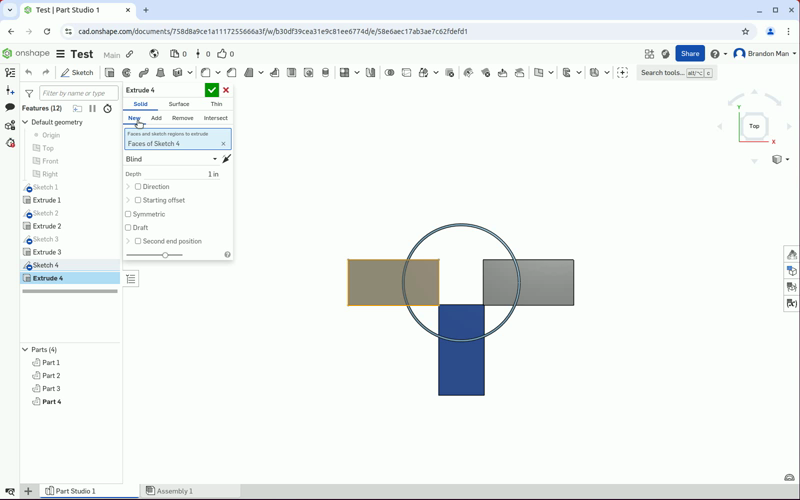
key(tab, 4)
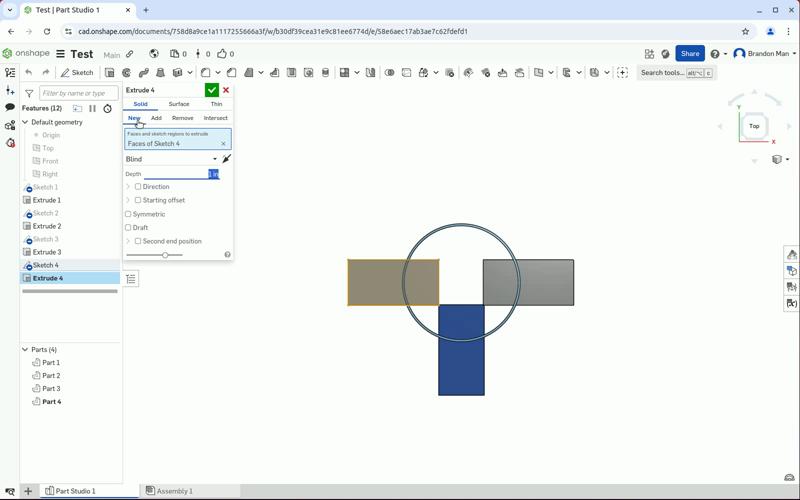
text(2.889)
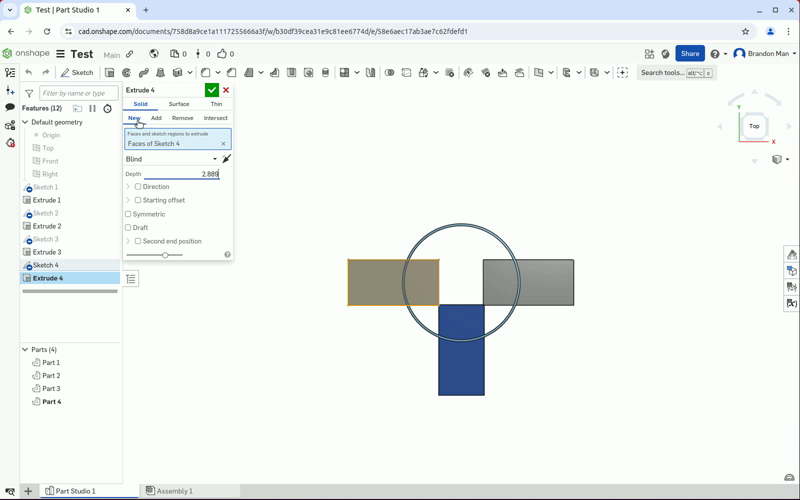
key(enter)
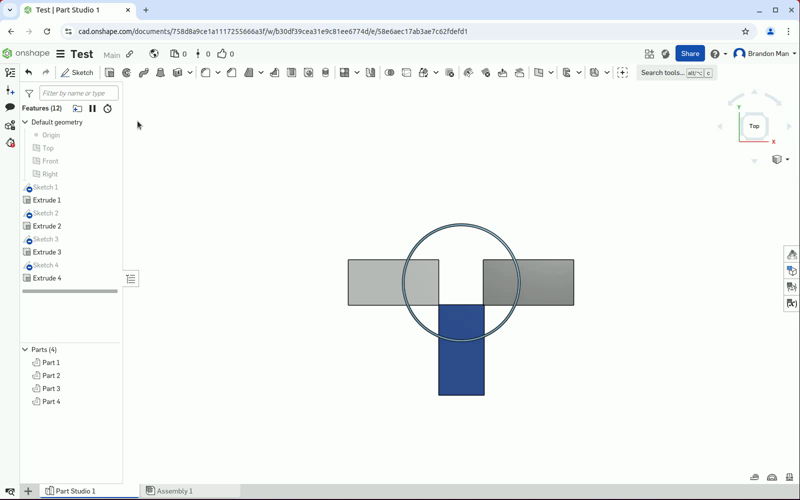
key(shift+h)
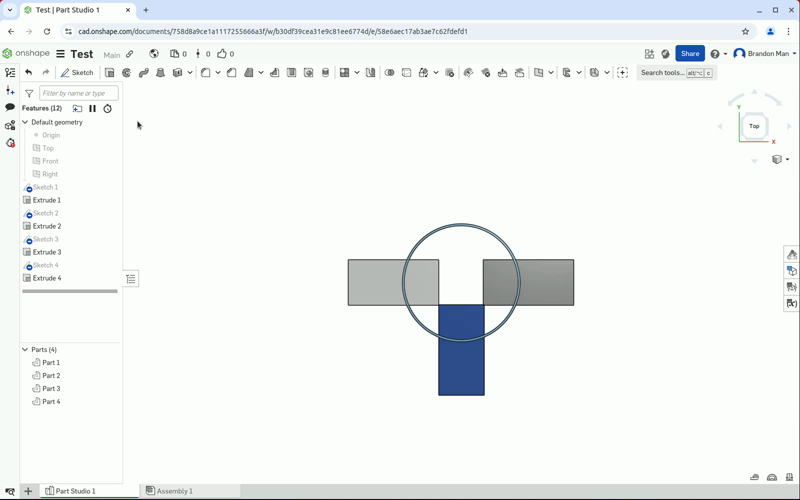
key(shift+h)
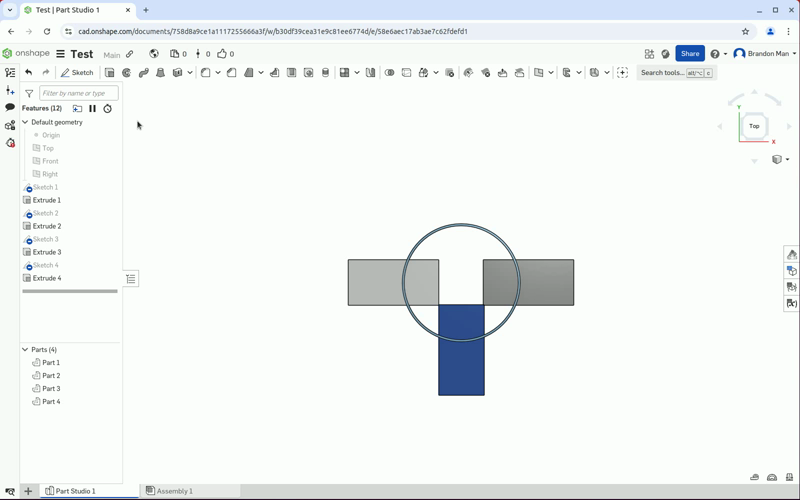
mouse_move(73, 189)
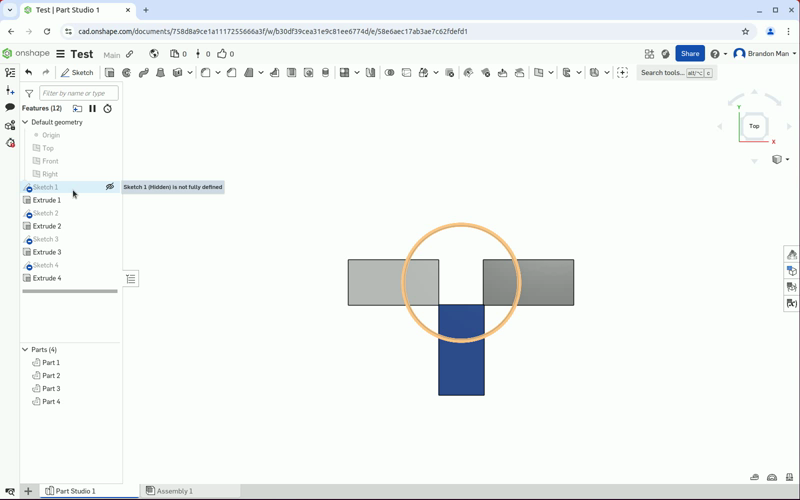
click(73, 189)
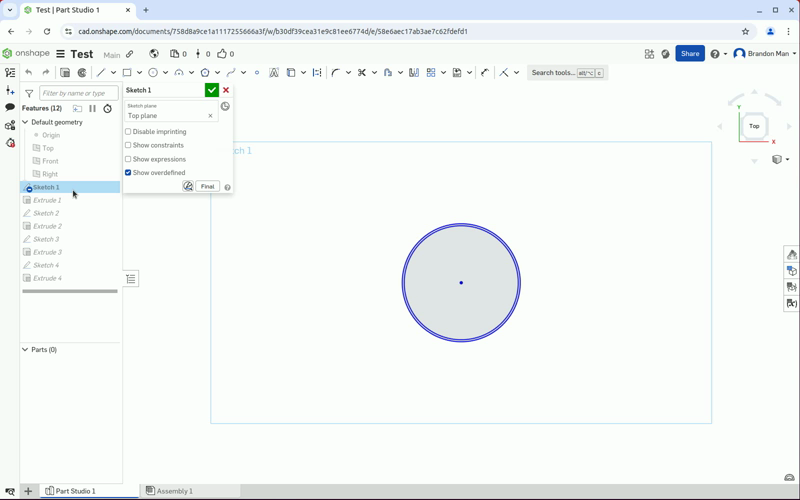
mouse_move(229, 92)
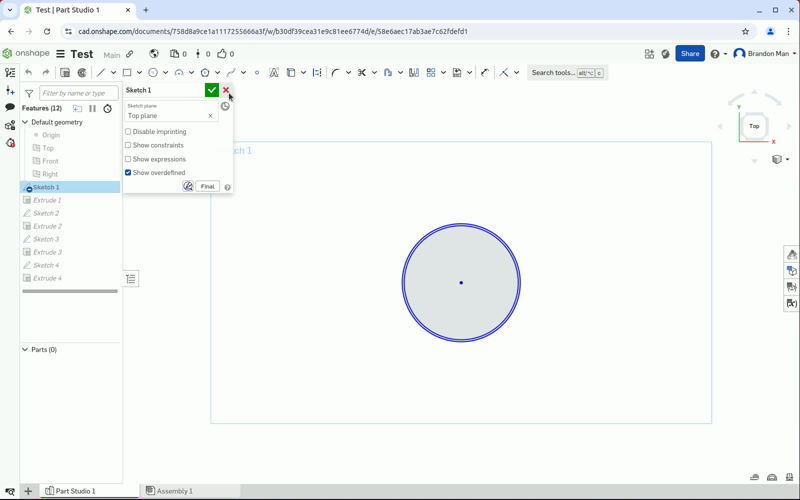
click(229, 92)
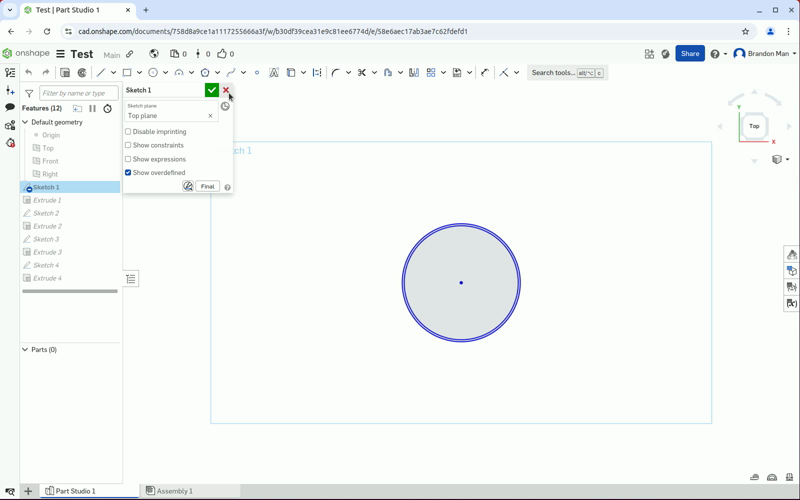
key(shift+s)
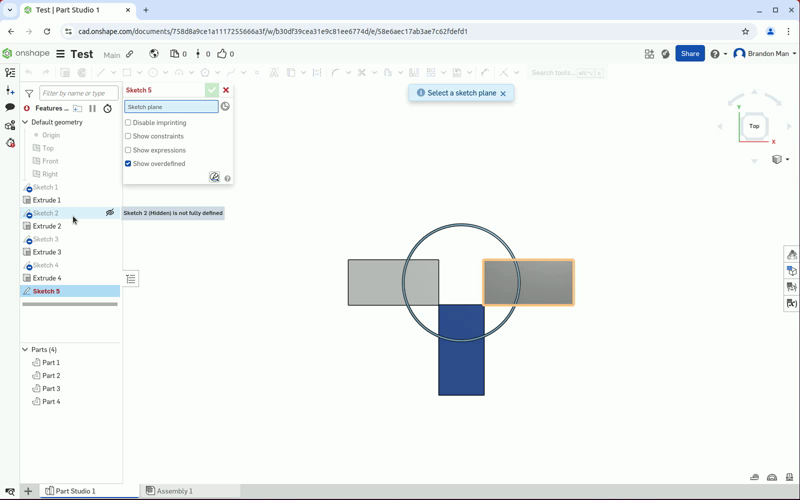
scroll(3)
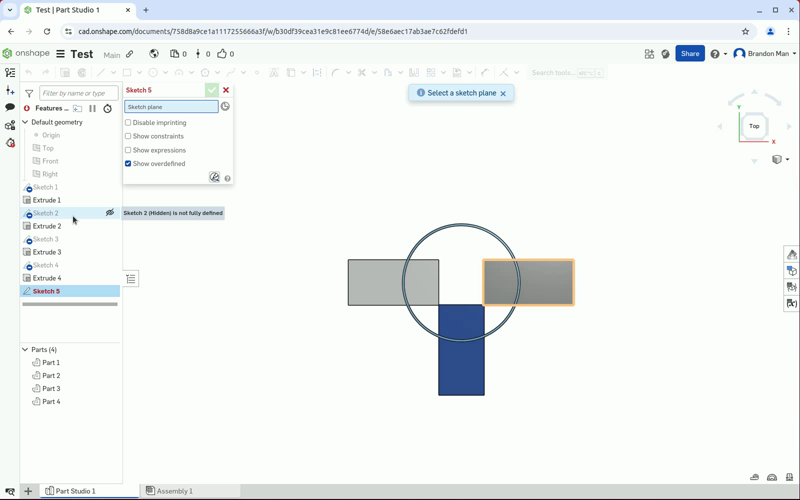
mouse_move(73, 150)
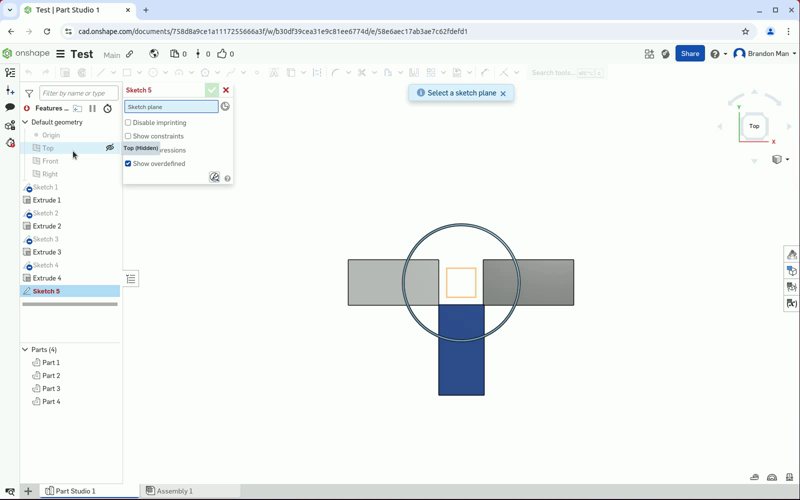
click(73, 150)
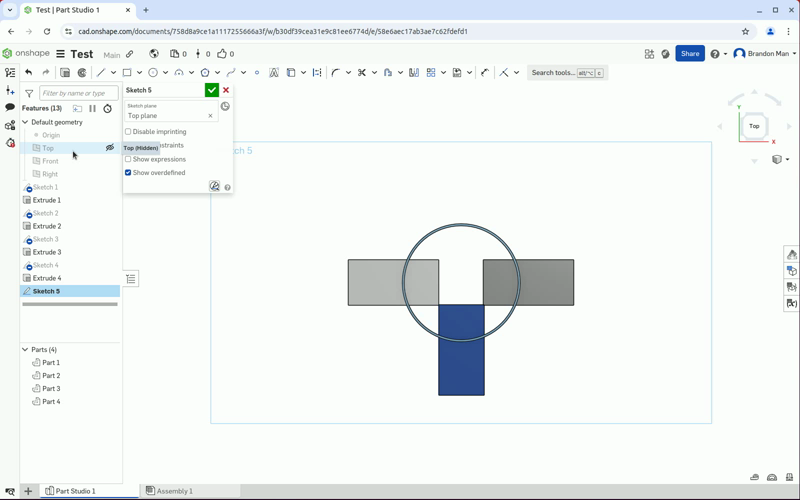
mouse_move(73, 352)
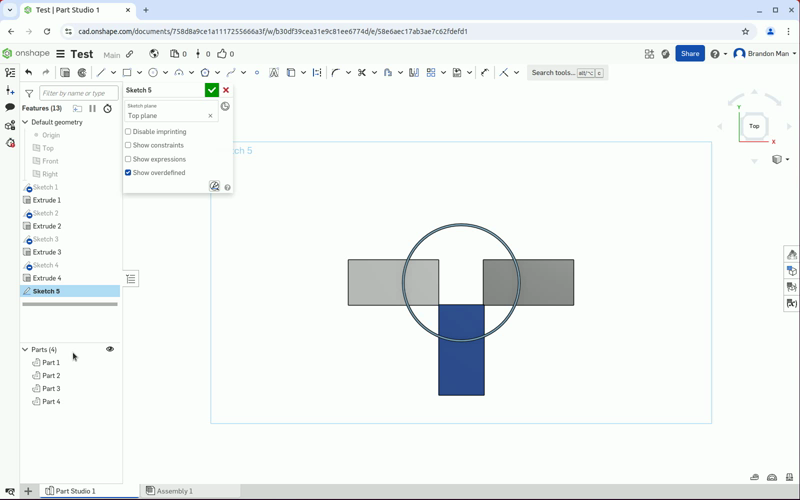
key(y)
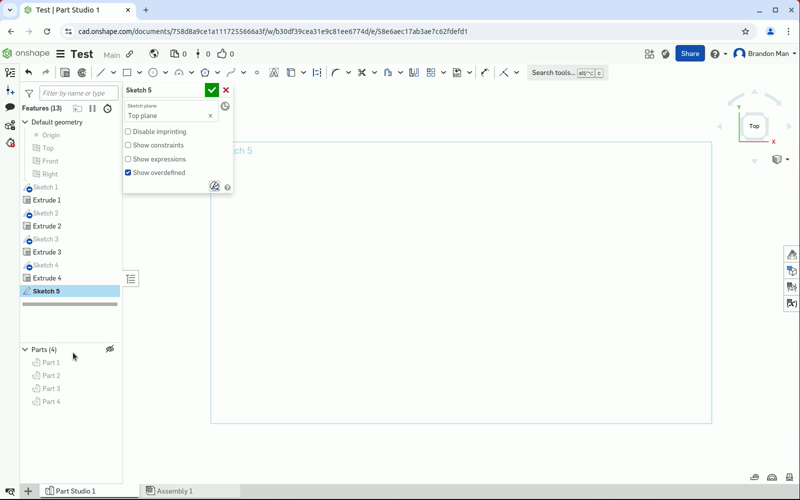
key(l)
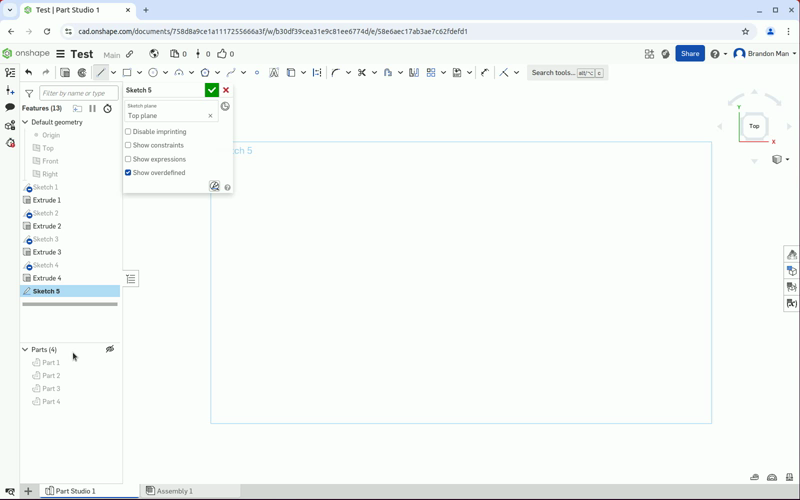
key_down(shift)
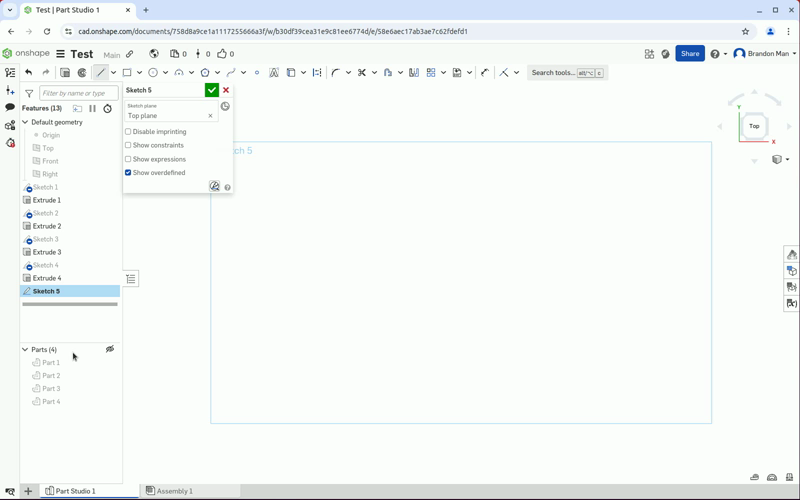
mouse_move(438, 260)
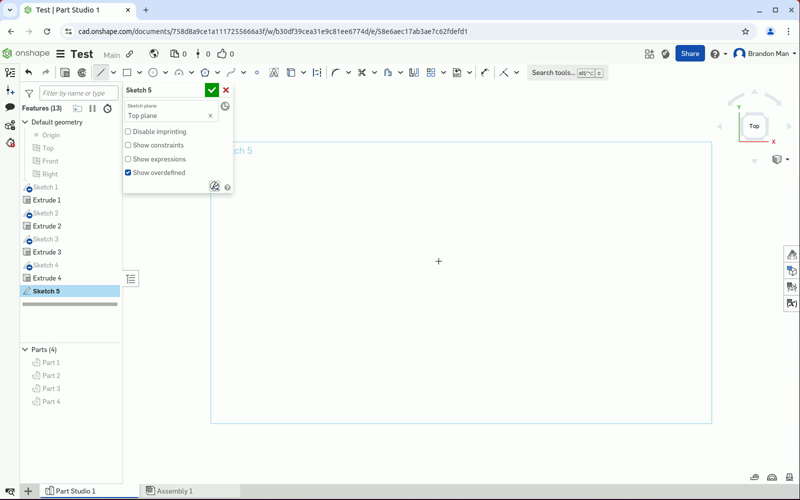
click(438, 260)
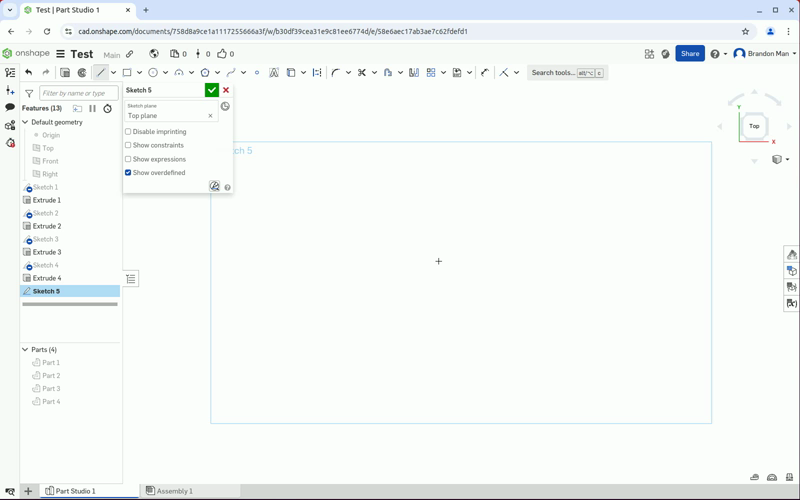
key_up(shift)
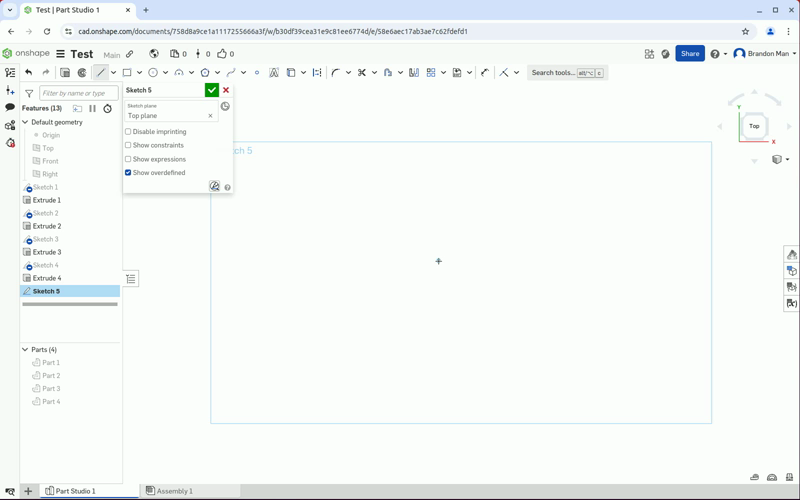
key_down(shift)
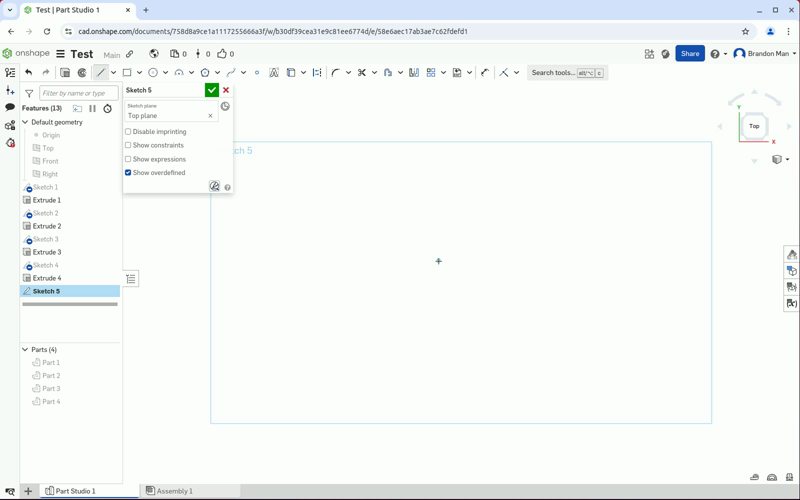
mouse_move(468, 260)
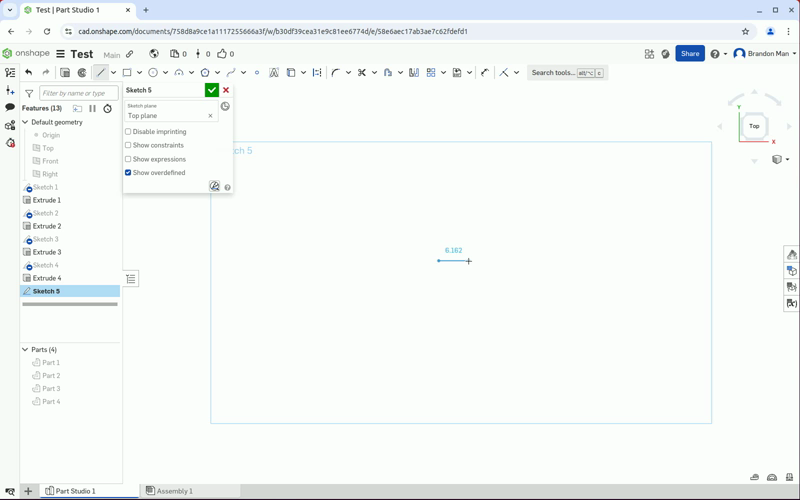
mouse_move(484, 260)
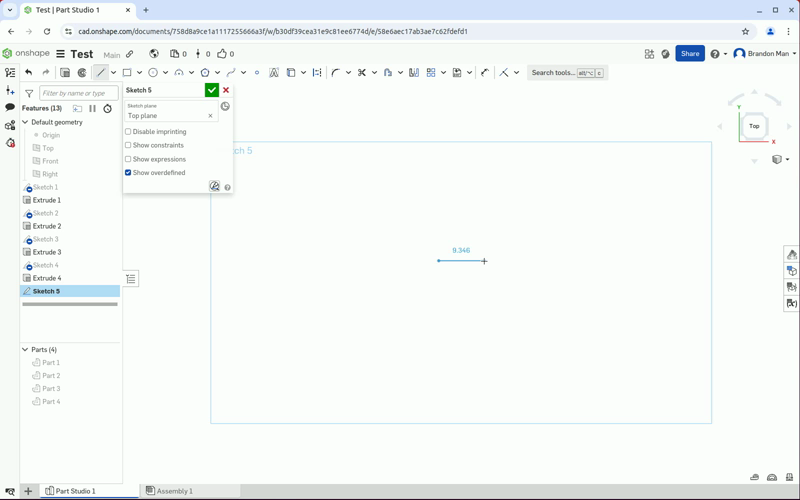
click(484, 260)
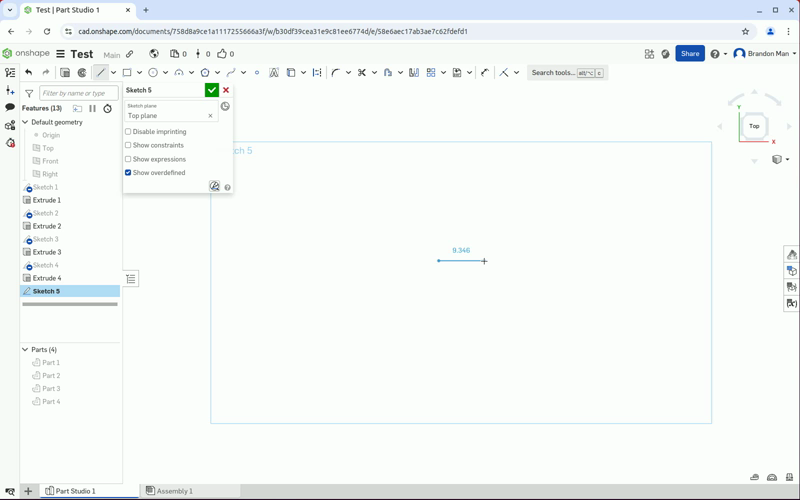
key_up(shift)
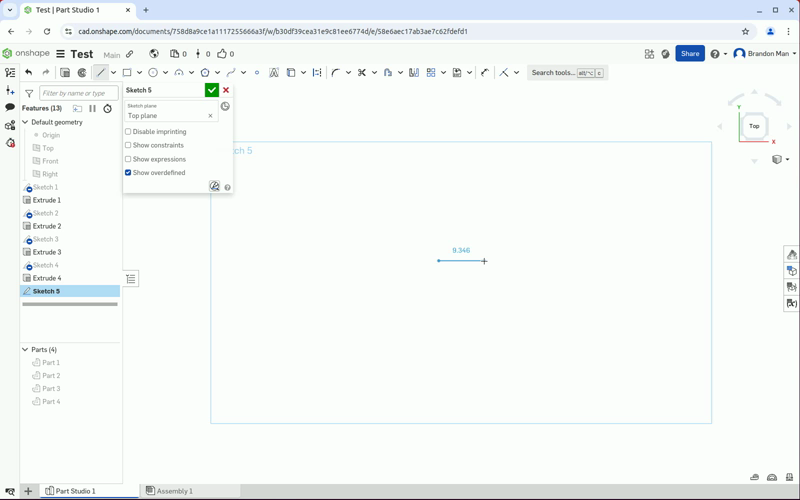
key_down(shift)
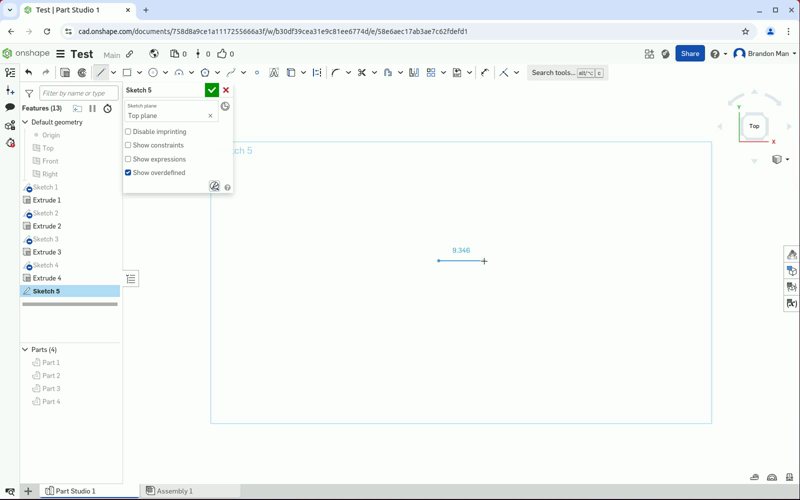
mouse_move(484, 170)
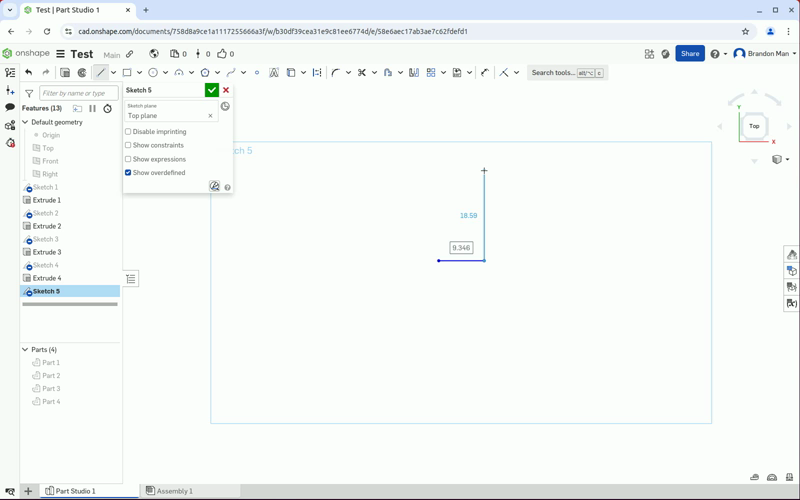
click(484, 170)
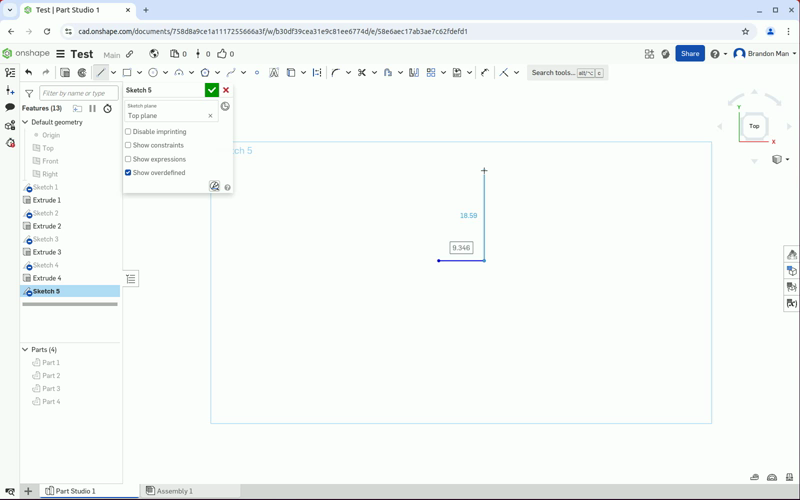
key_up(shift)
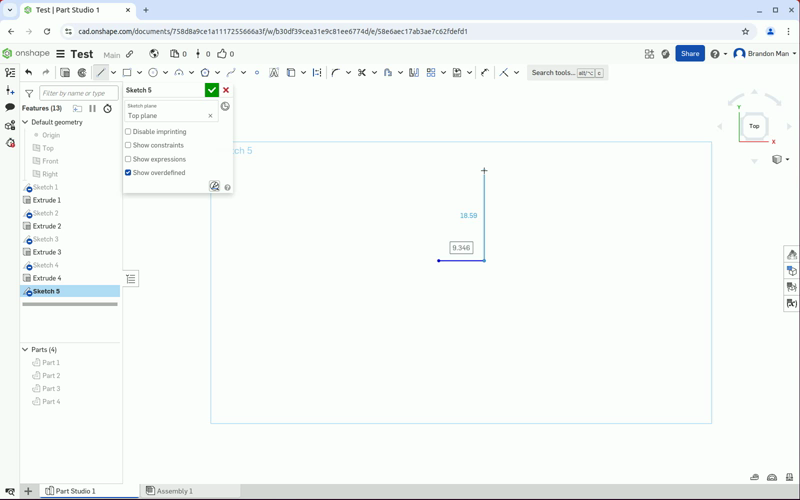
key_down(shift)
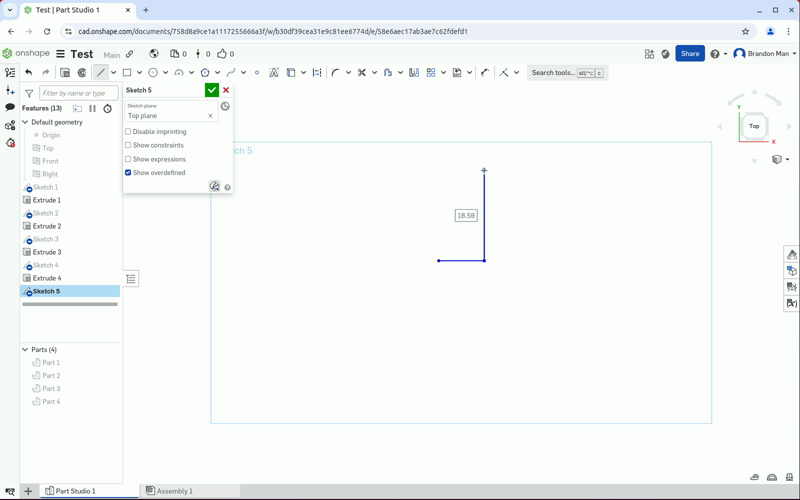
mouse_move(514, 170)
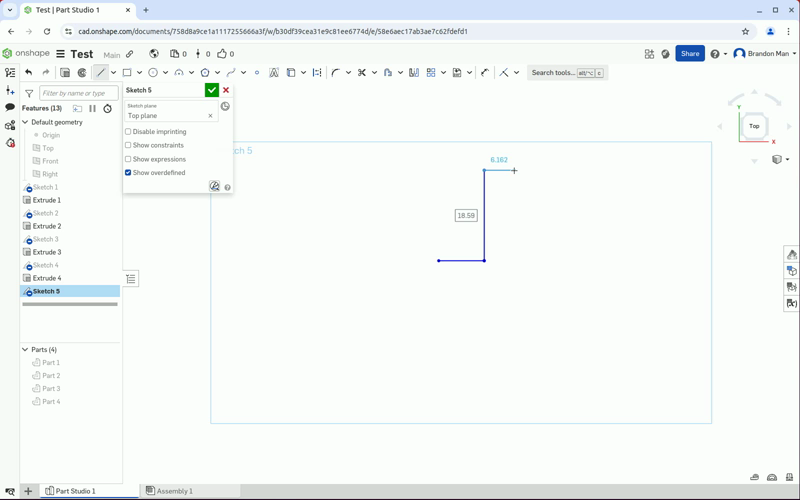
mouse_move(438, 170)
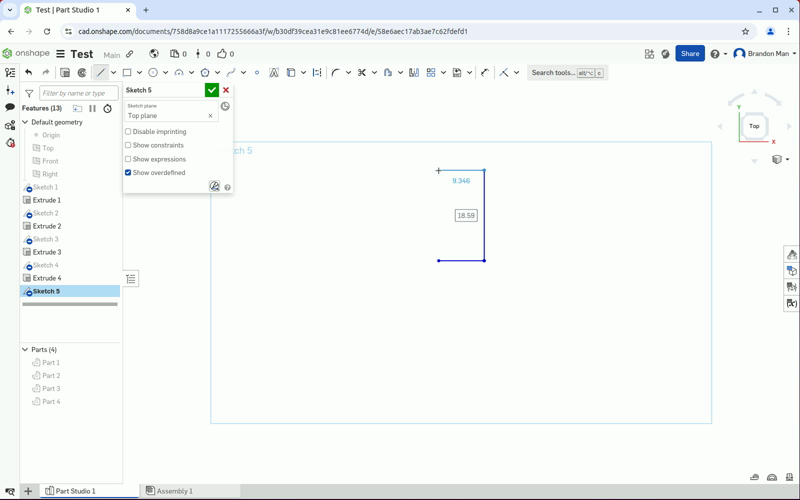
click(438, 170)
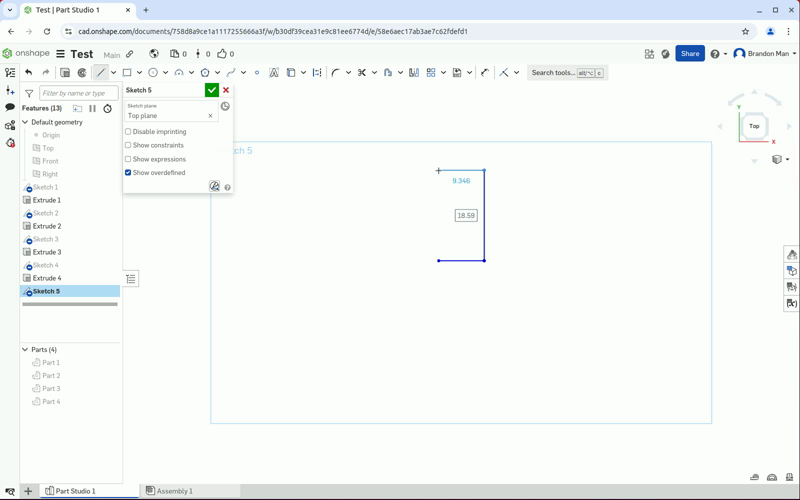
key_up(shift)
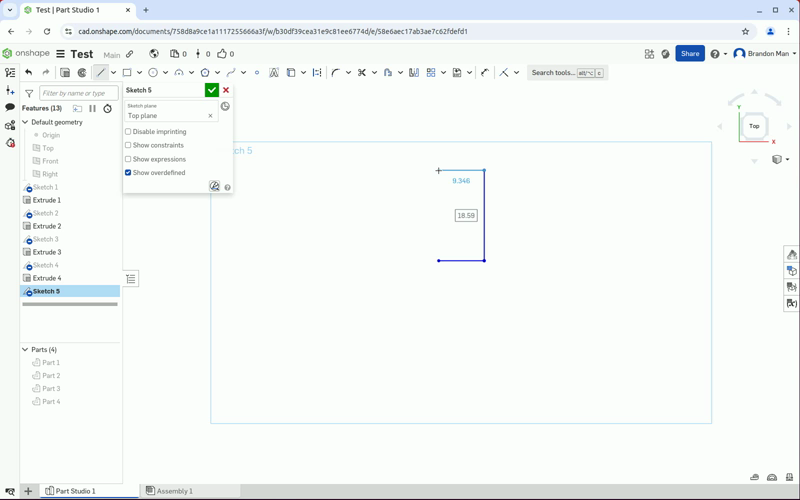
key_down(shift)
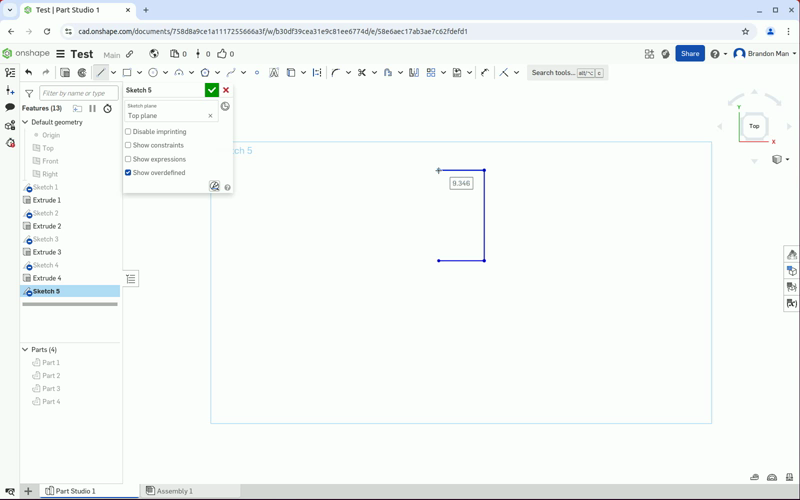
mouse_move(438, 260)
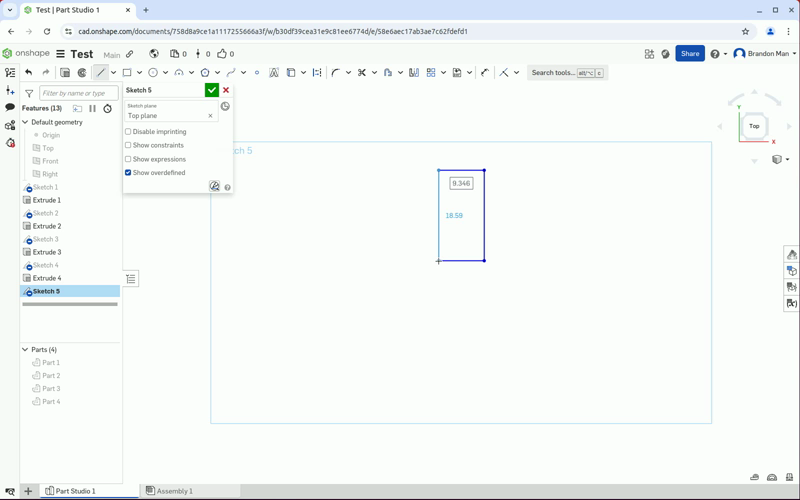
key_up(shift)
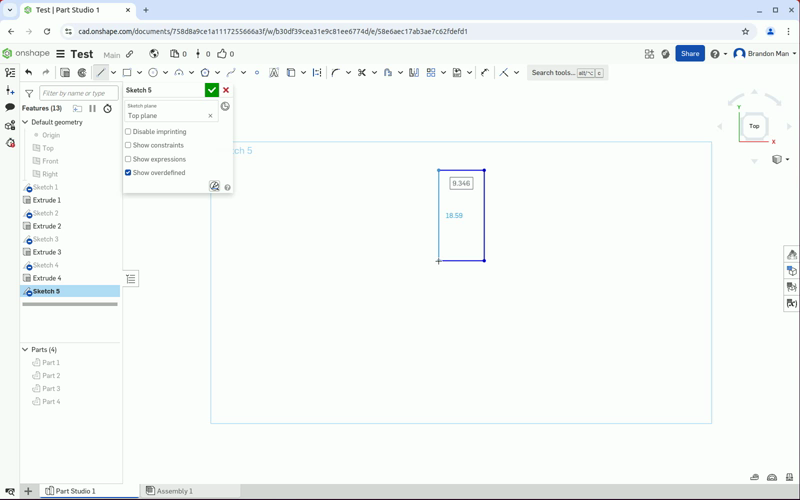
click(438, 260)
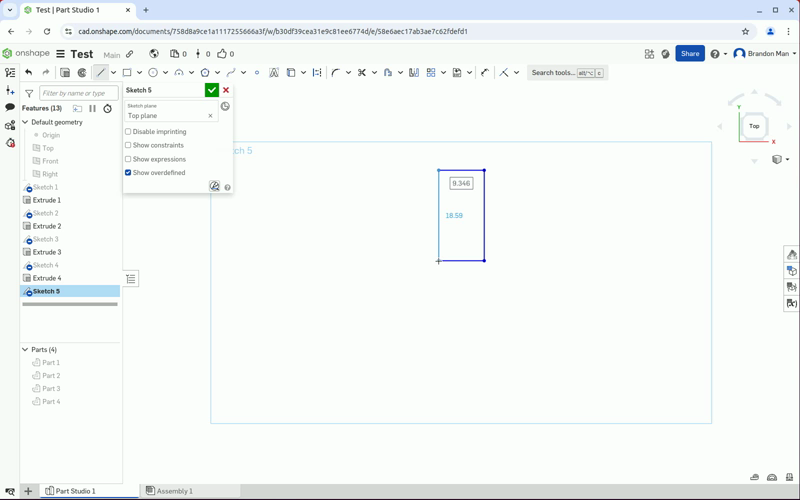
key(esc)
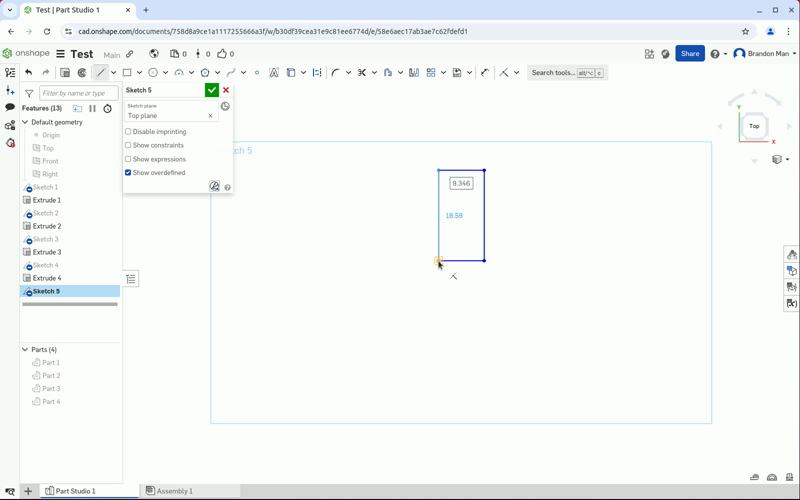
mouse_move(457, 233)
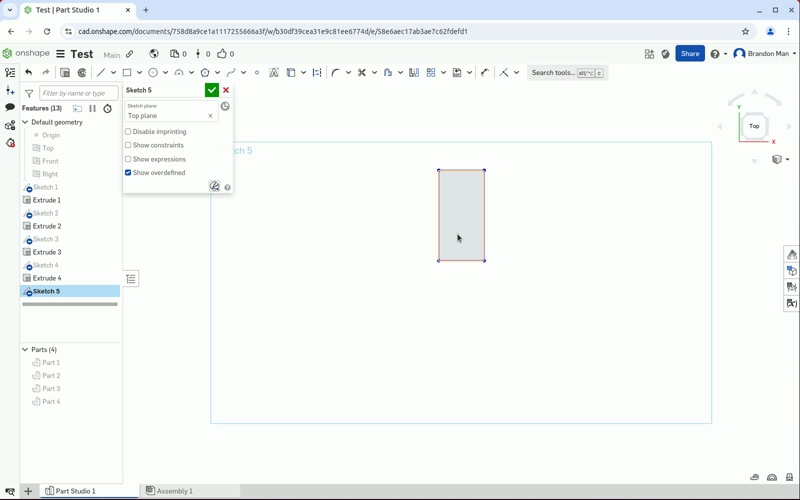
click(457, 233)
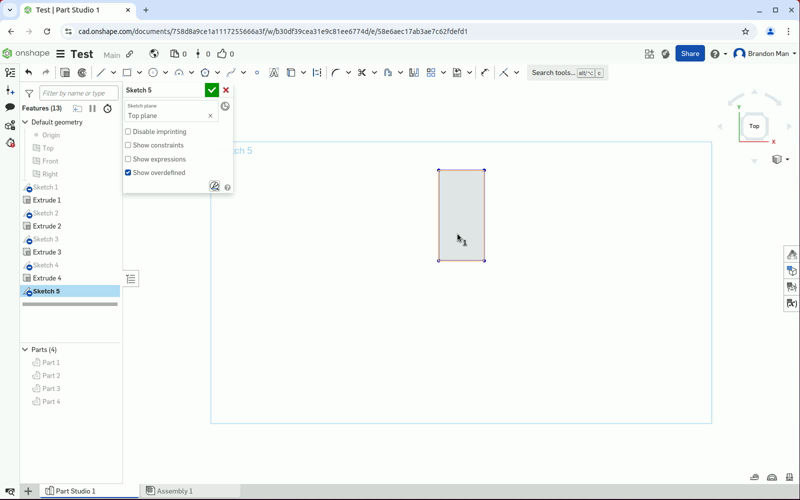
mouse_move(73, 352)
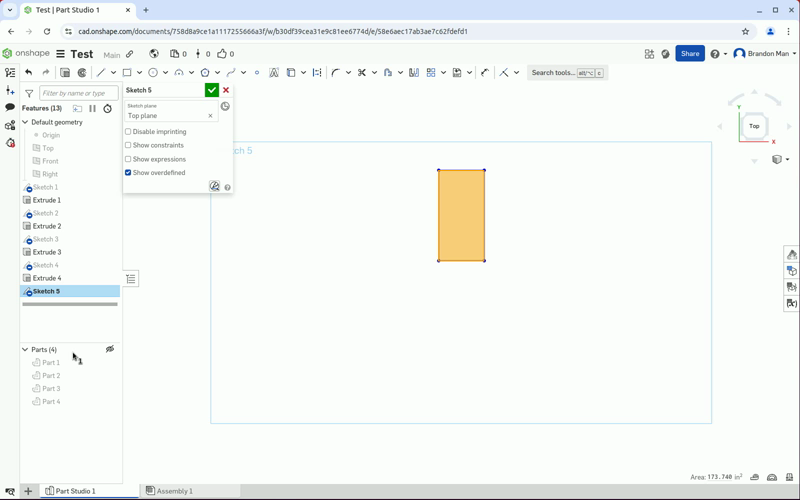
key(shift+y)
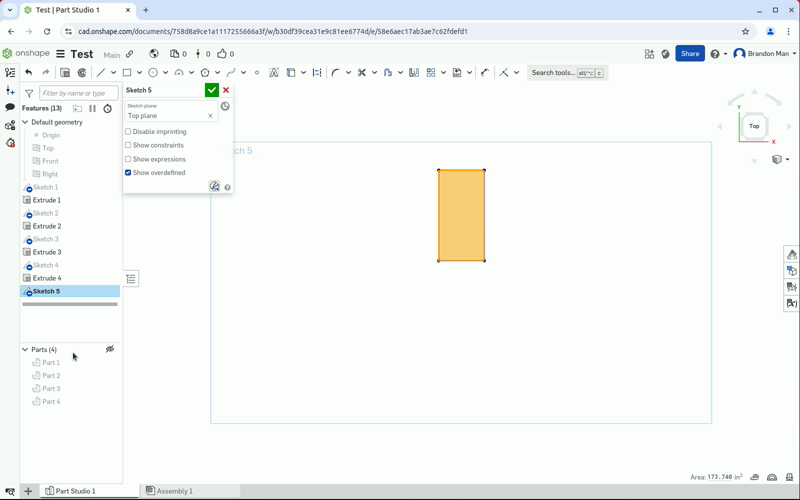
key(shift+e)
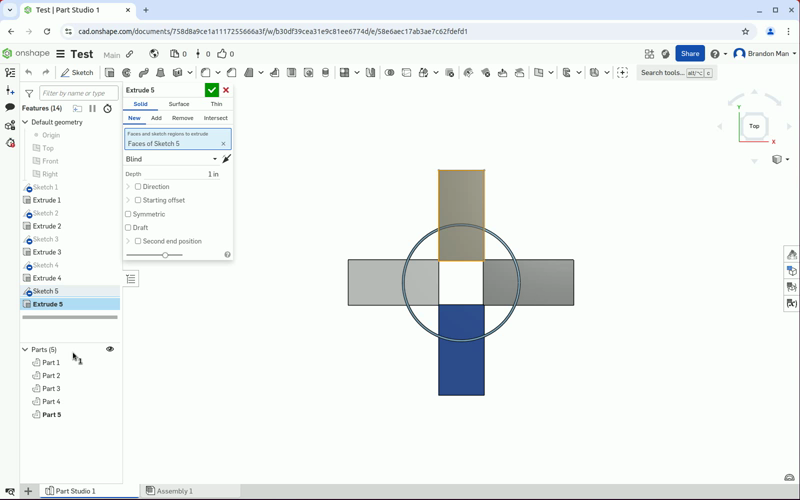
mouse_move(143, 106)
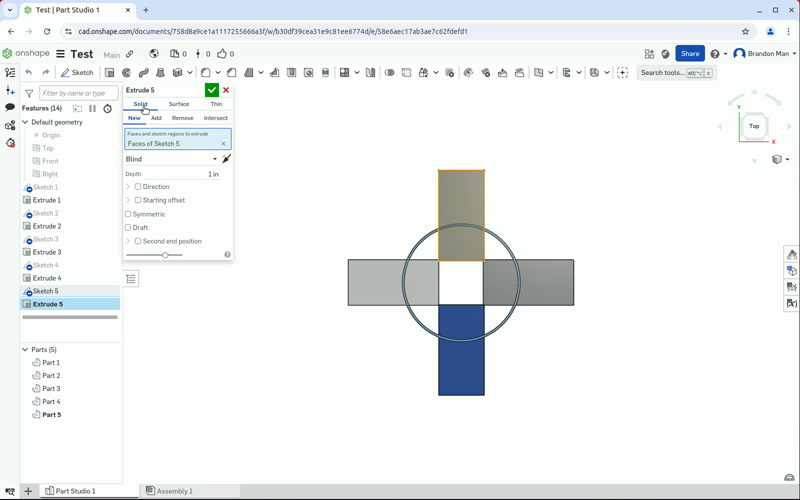
click(143, 106)
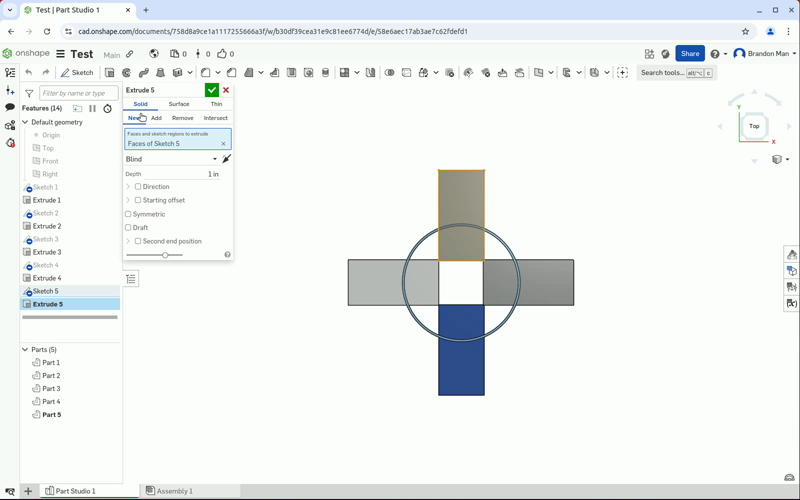
mouse_move(137, 120)
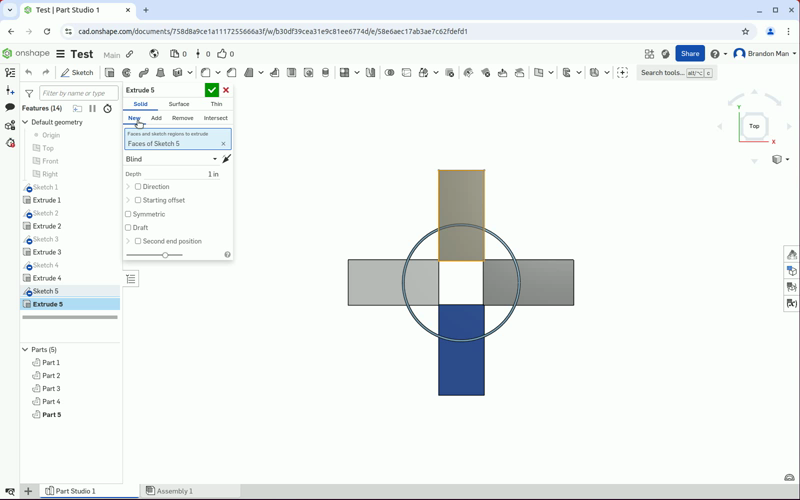
click(137, 120)
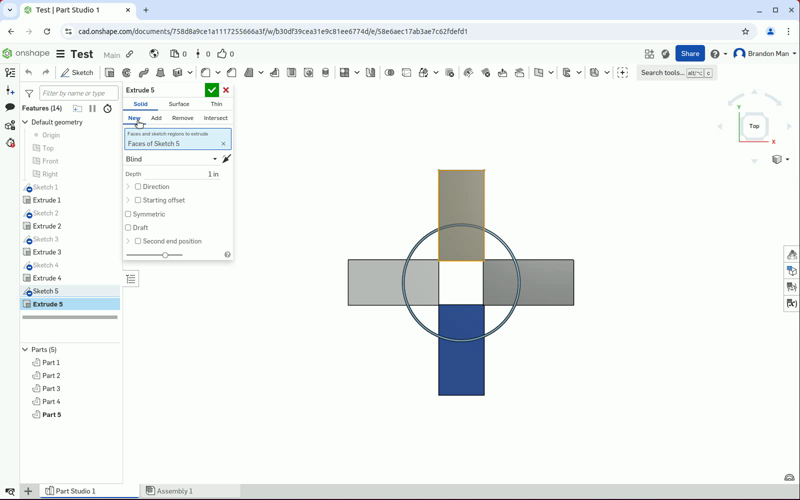
key(tab, 4)
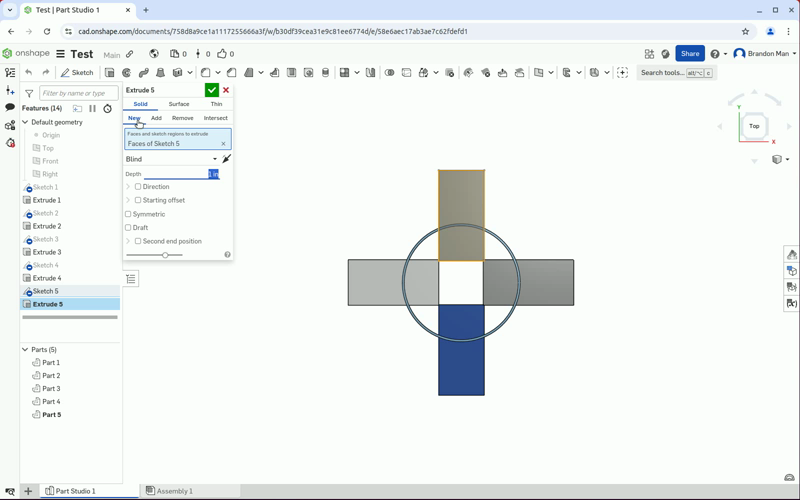
text(2.889)
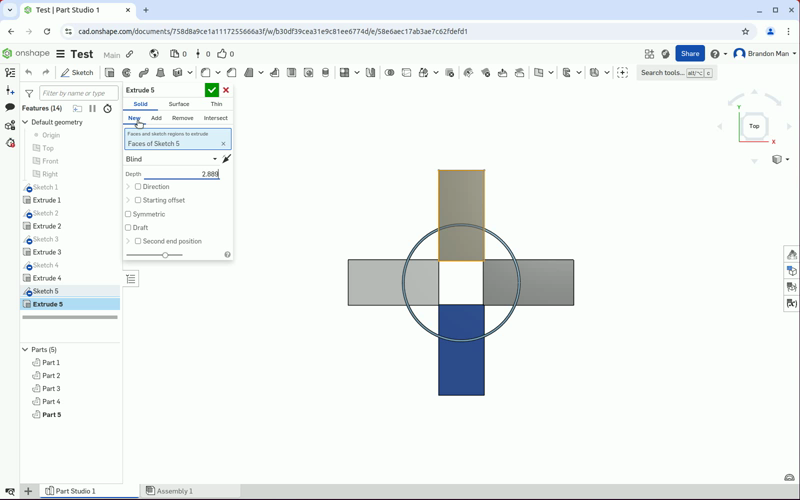
key(enter)
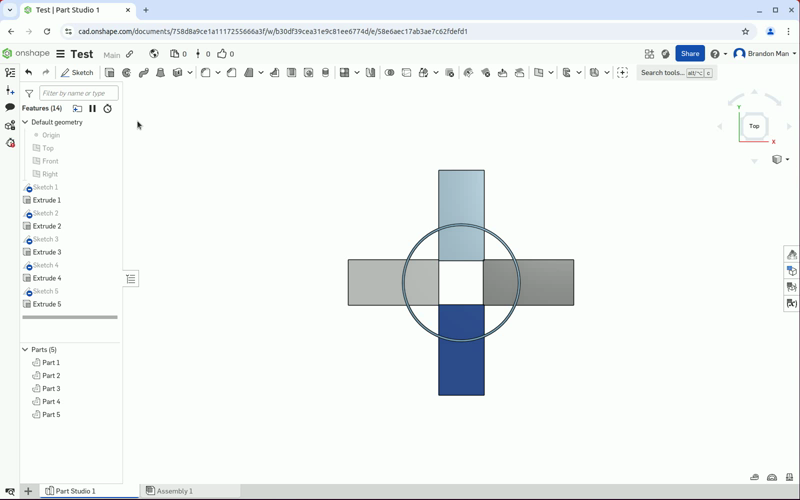
key(shift+h)
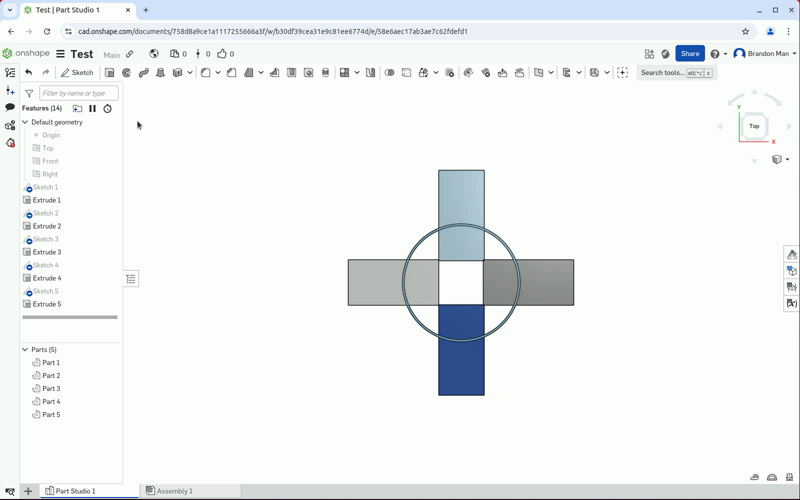
key(shift+h)
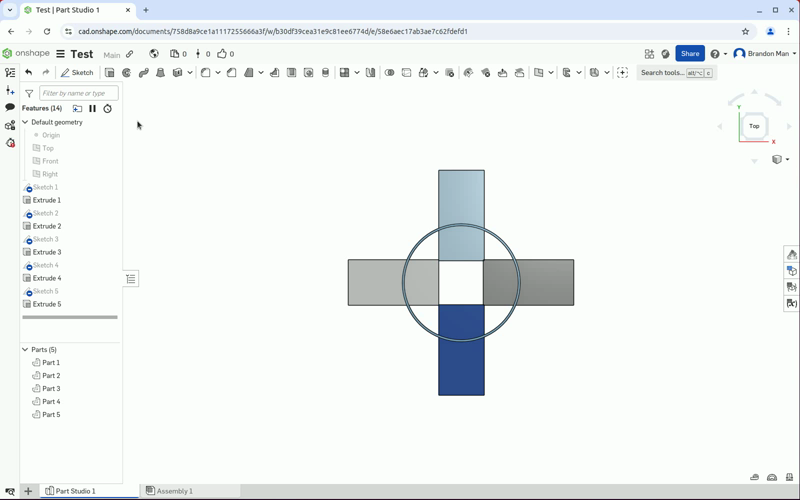
mouse_move(73, 189)
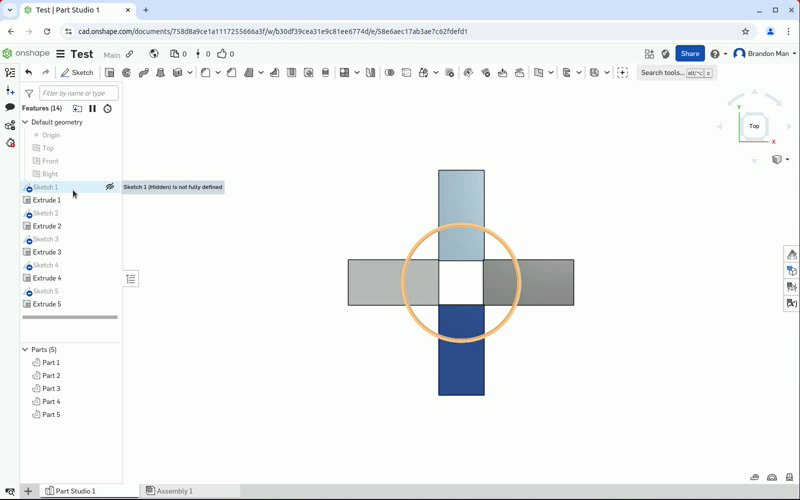
click(73, 189)
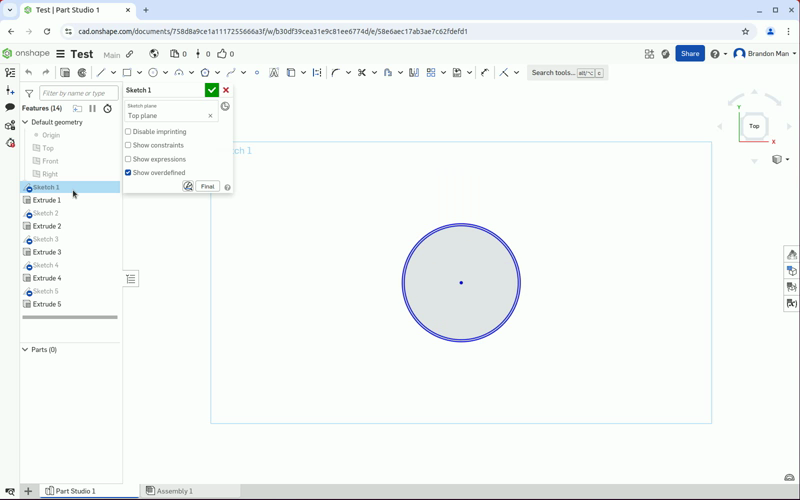
mouse_move(229, 92)
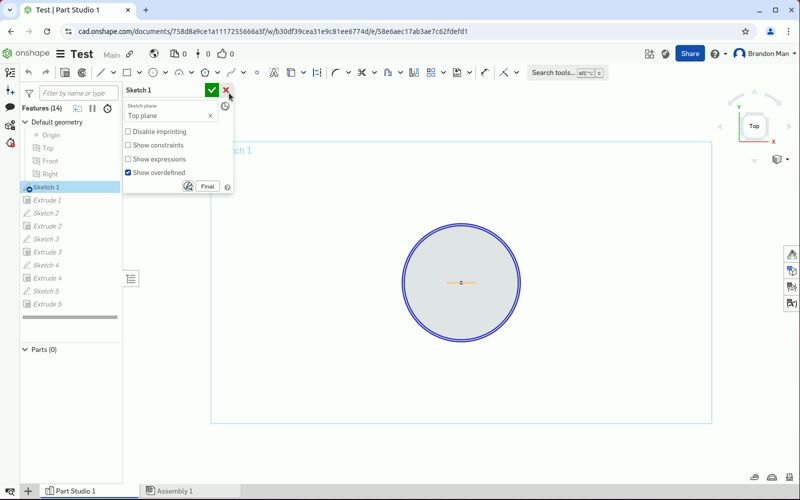
click(229, 92)
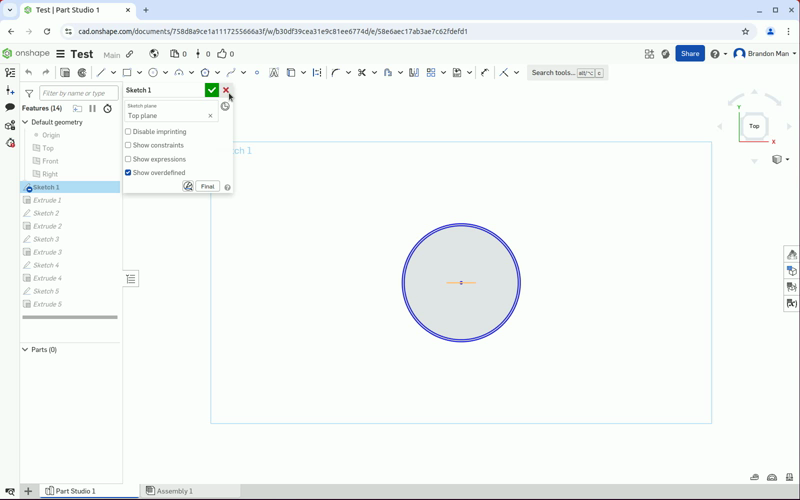
key(shift+s)
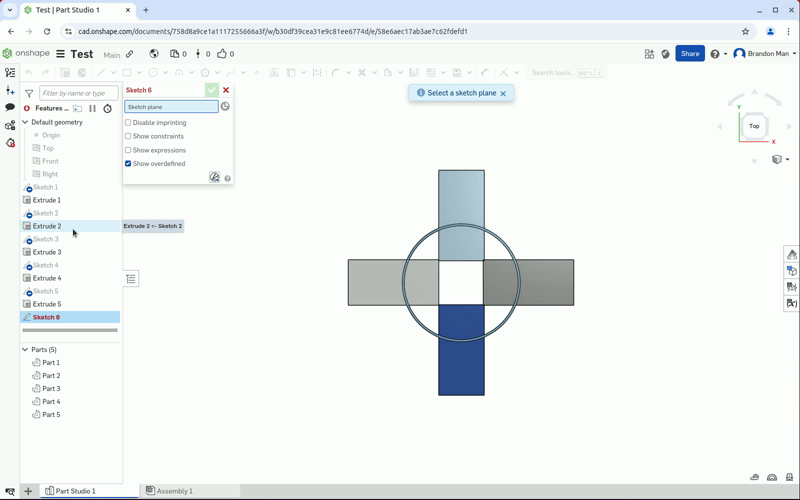
scroll(3)
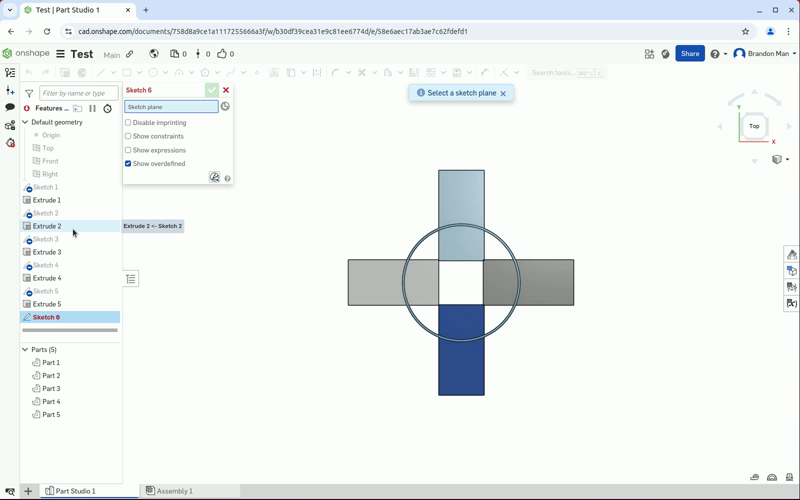
mouse_move(73, 150)
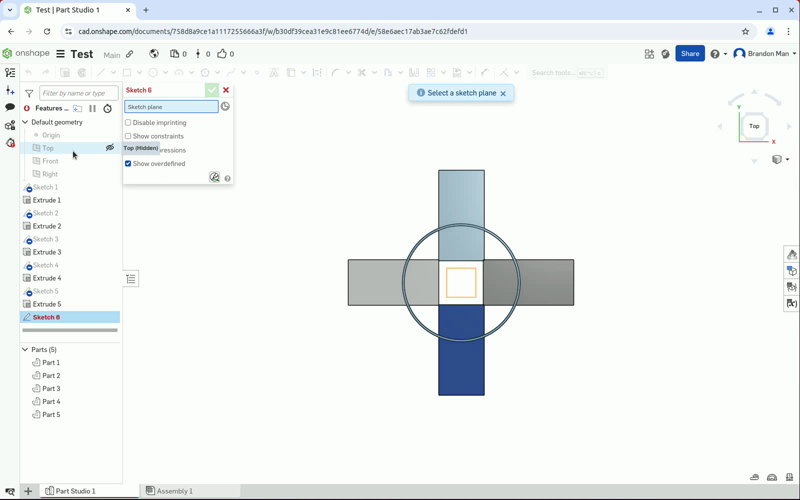
click(73, 150)
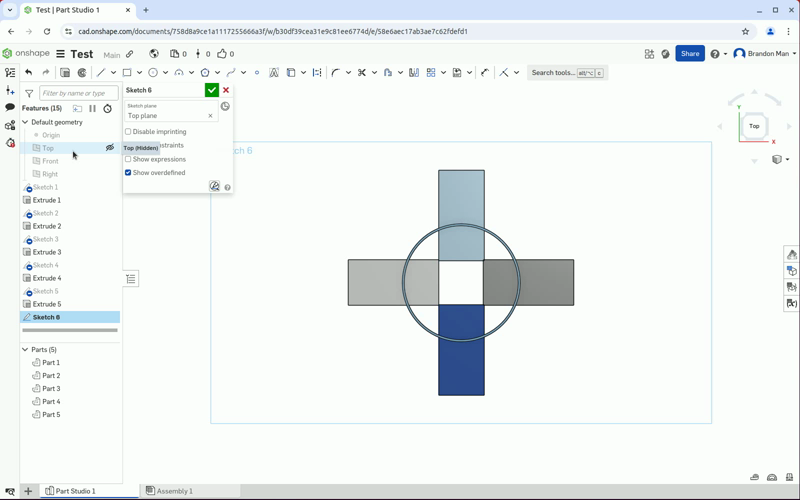
mouse_move(73, 352)
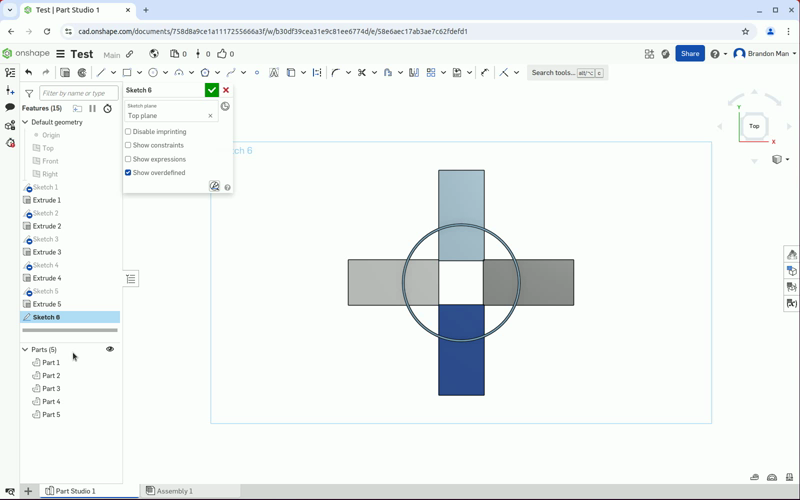
key(y)
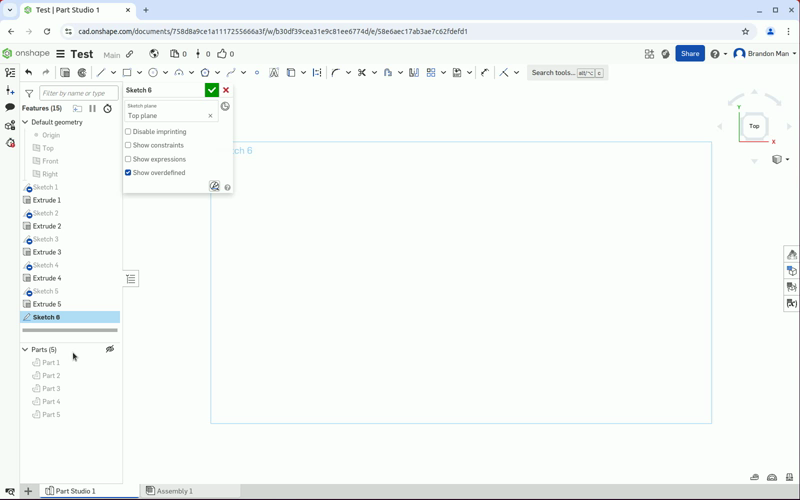
key(l)
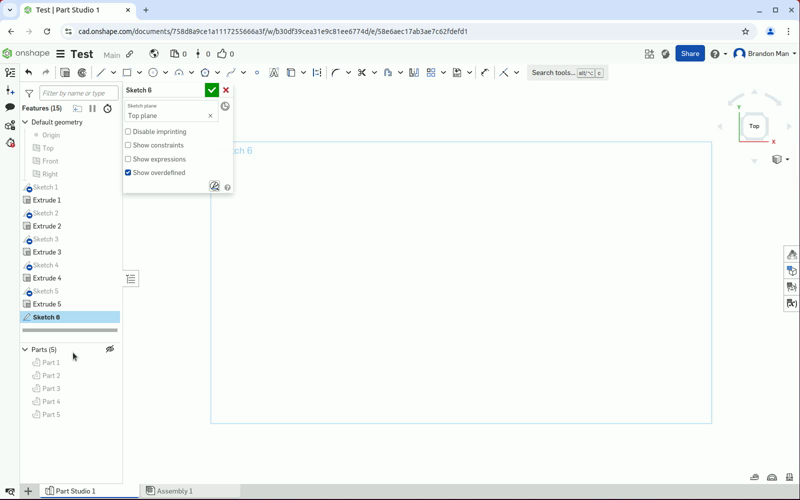
key_down(shift)
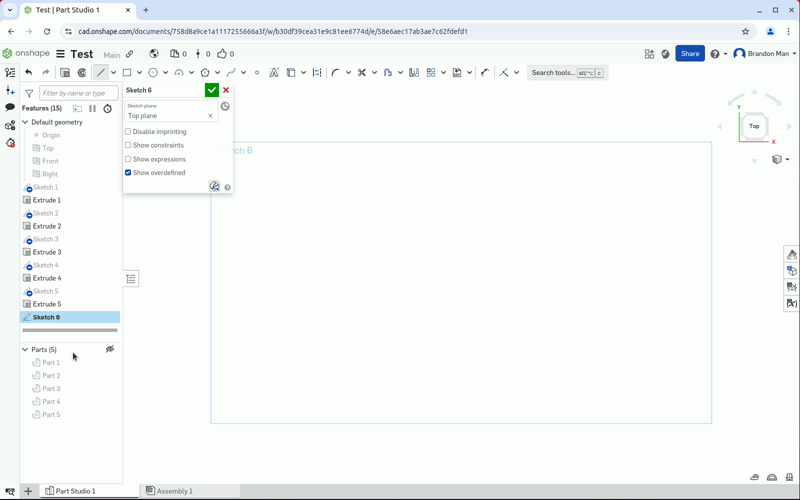
mouse_move(438, 305)
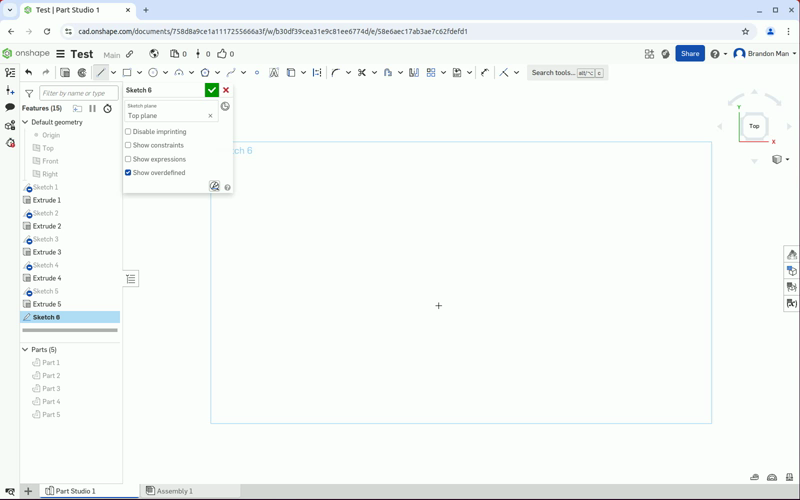
click(438, 305)
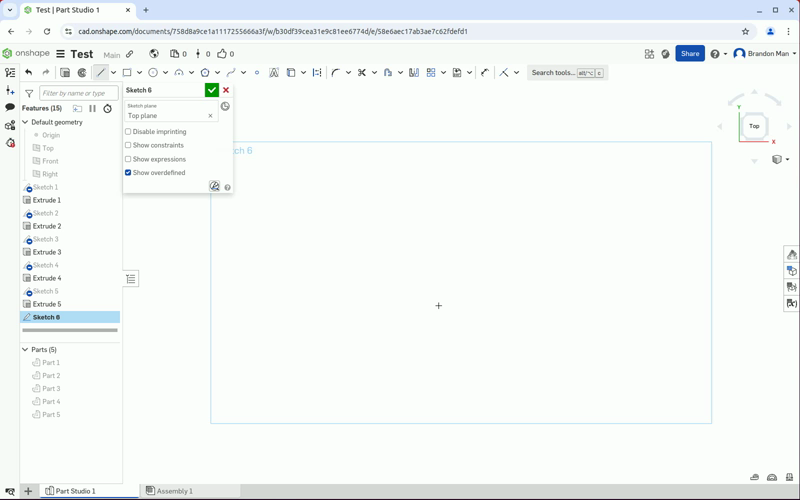
key_up(shift)
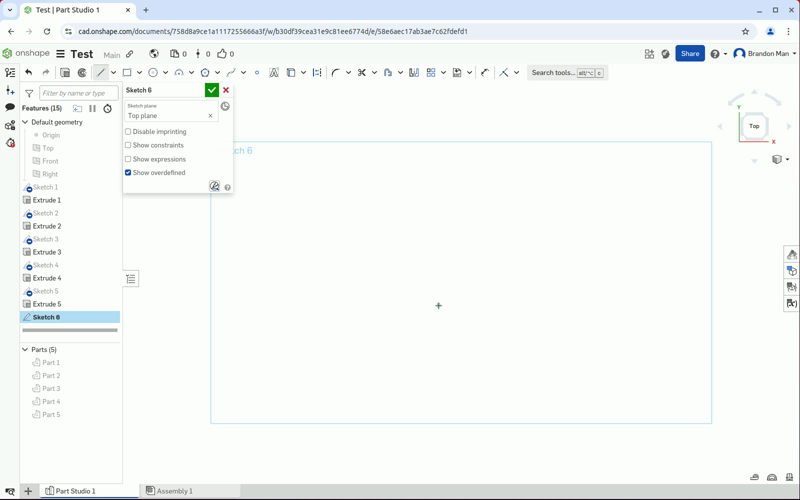
key_down(shift)
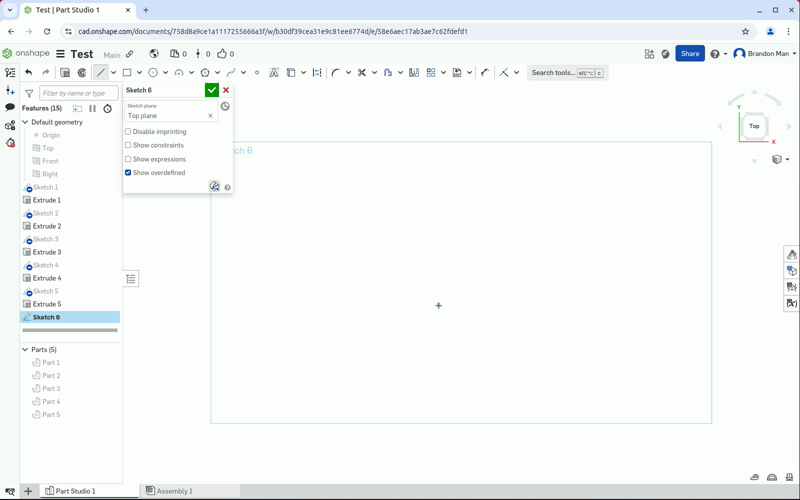
mouse_move(468, 305)
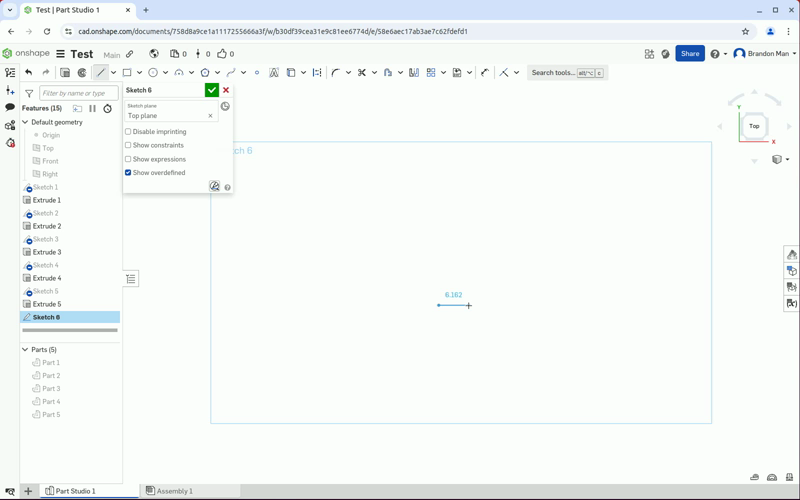
mouse_move(483, 305)
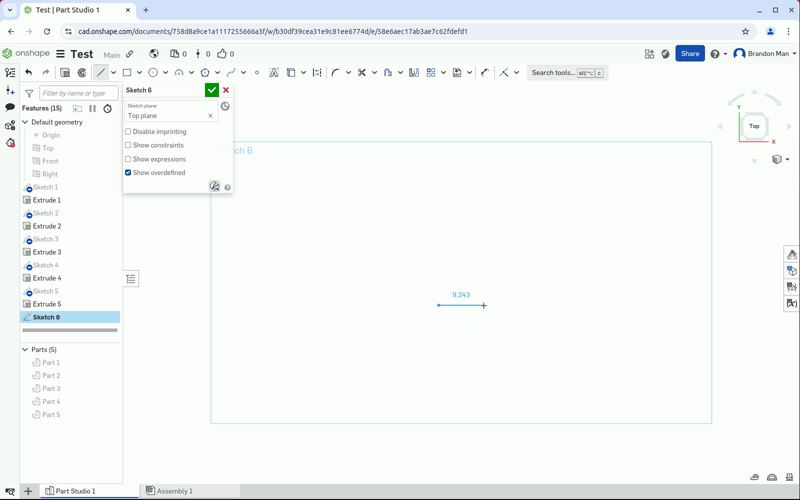
click(483, 305)
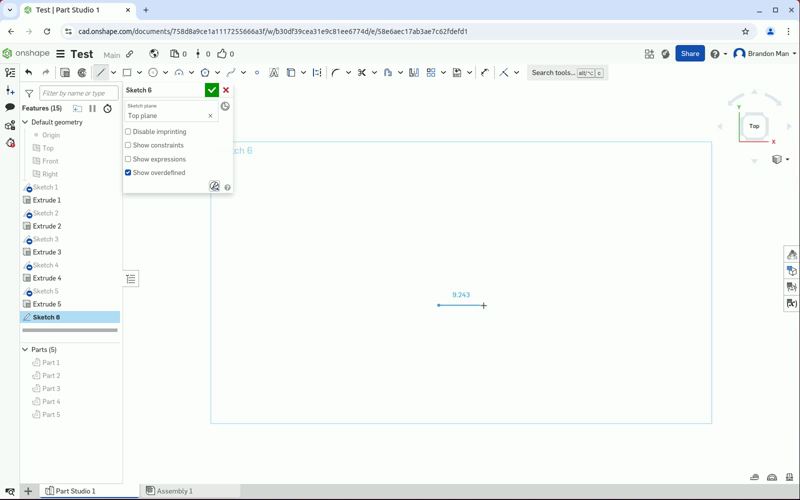
key_up(shift)
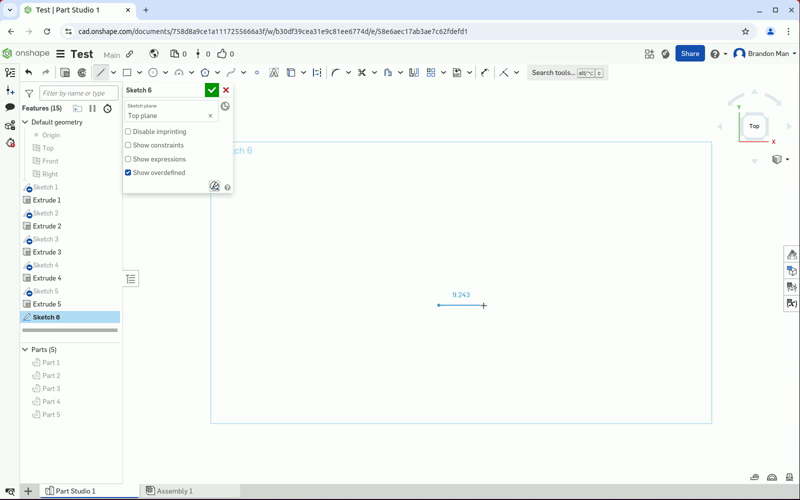
key_down(shift)
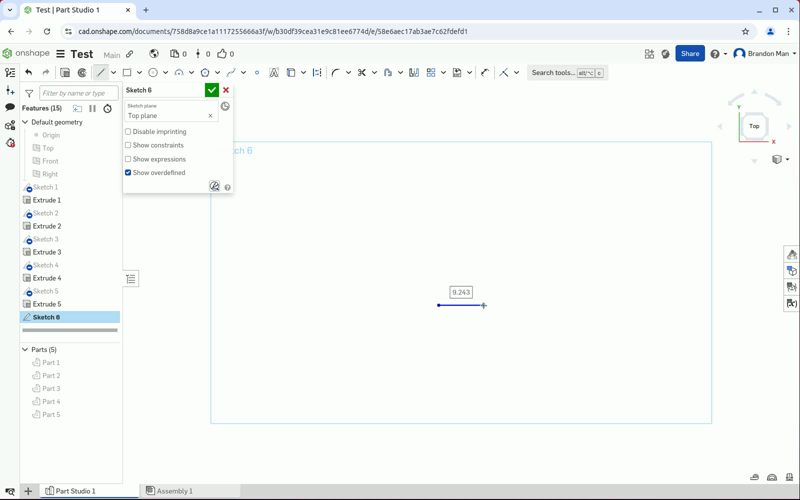
mouse_move(513, 305)
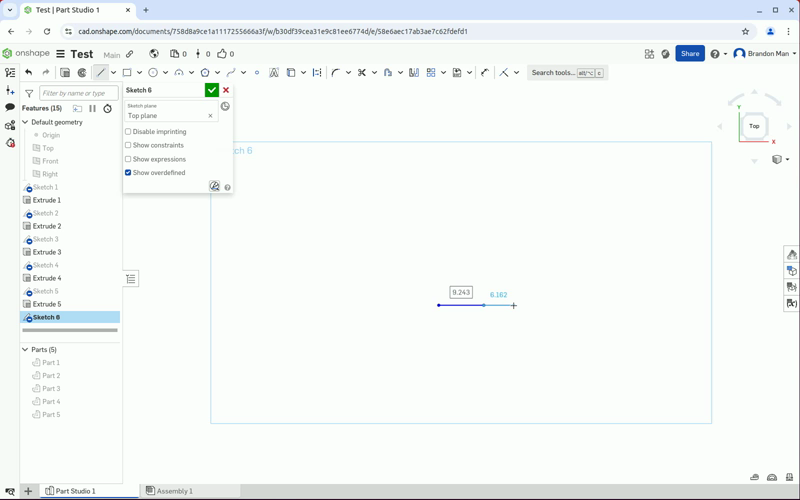
mouse_move(483, 259)
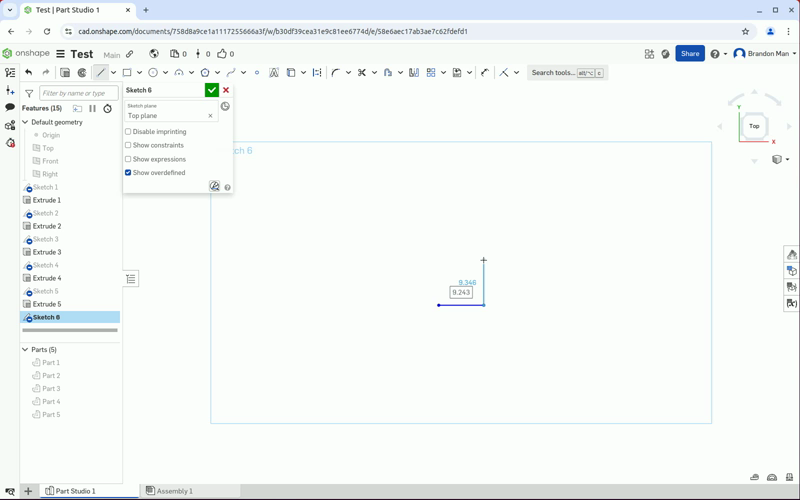
click(483, 259)
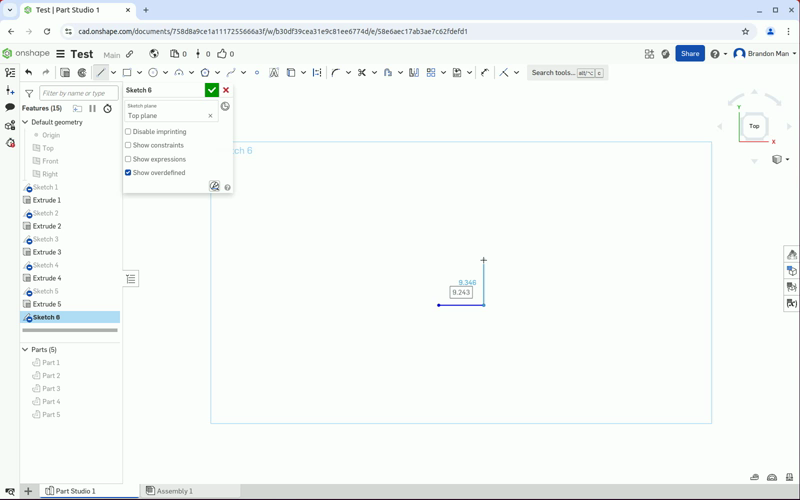
key_up(shift)
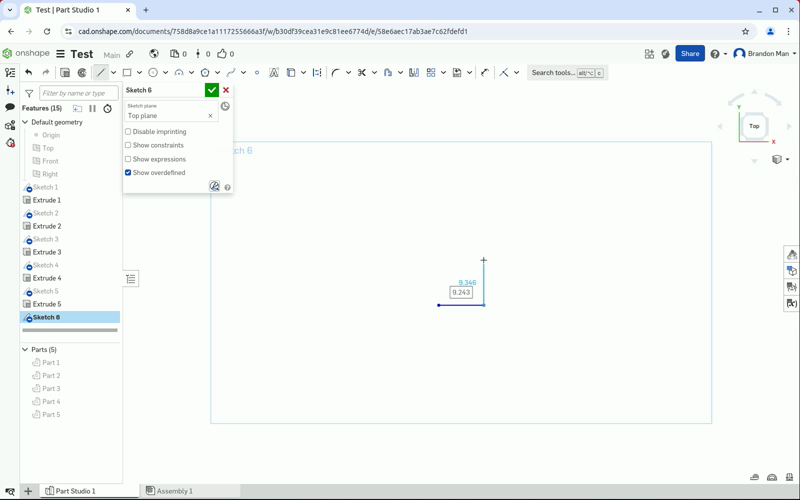
key_down(shift)
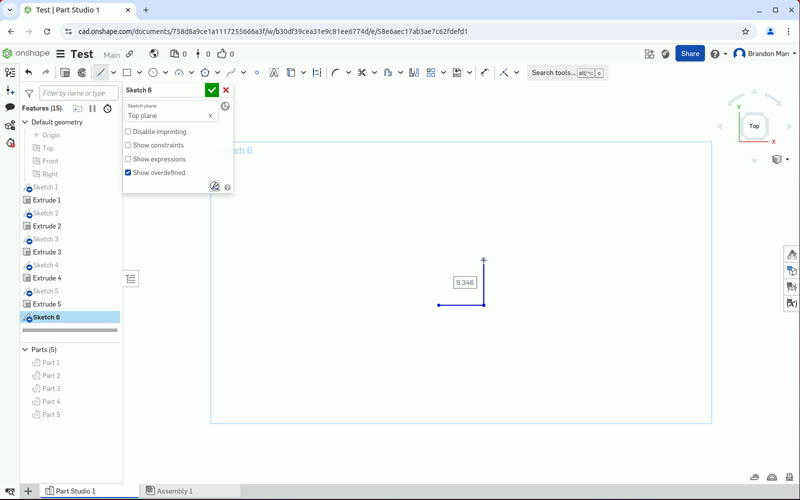
mouse_move(513, 259)
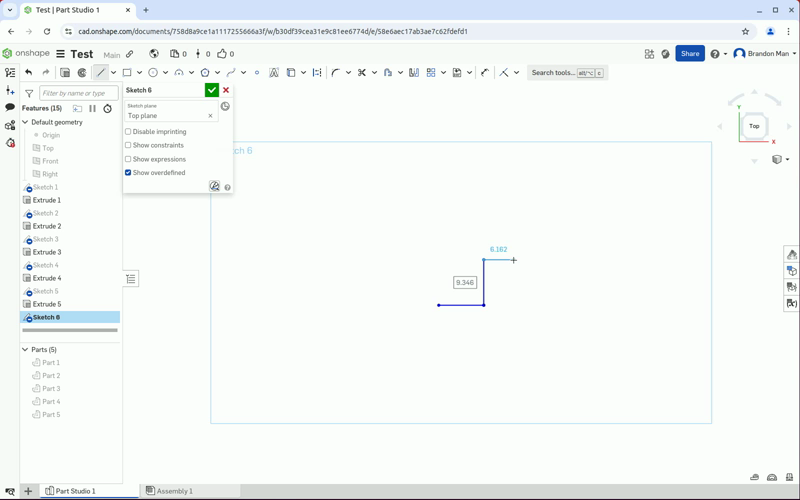
mouse_move(438, 259)
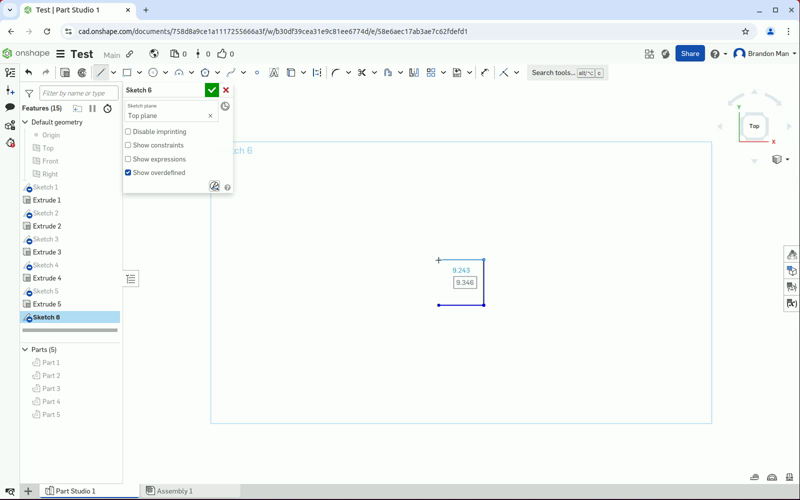
click(438, 259)
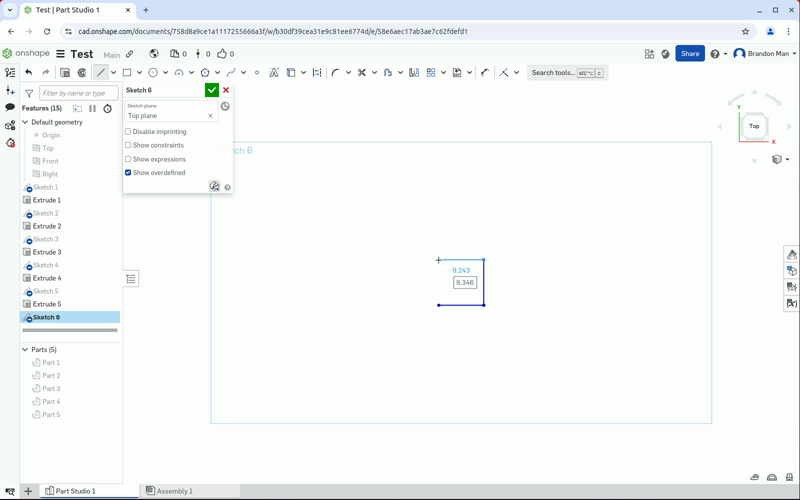
key_up(shift)
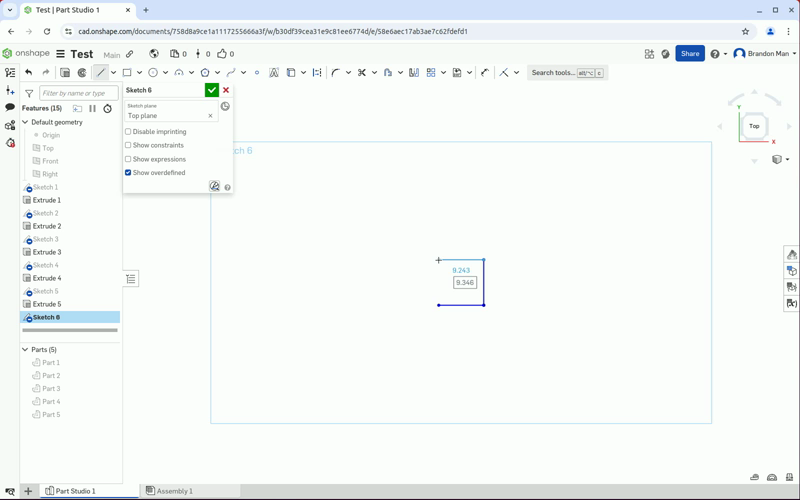
mouse_move(468, 259)
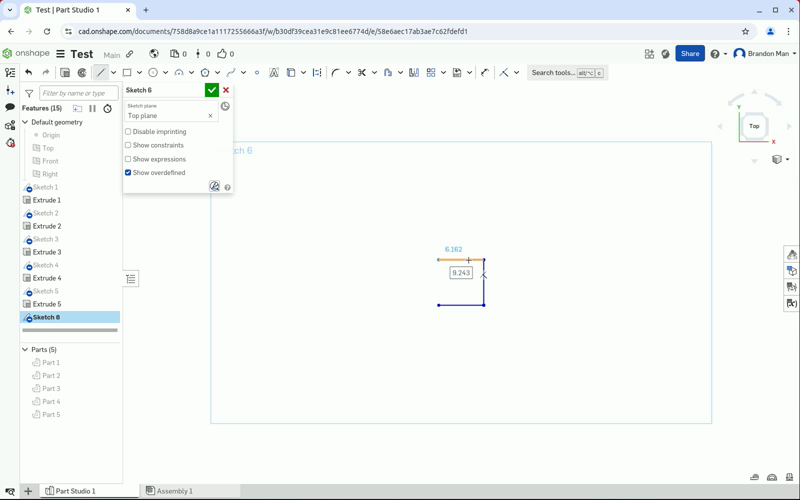
key_down(shift)
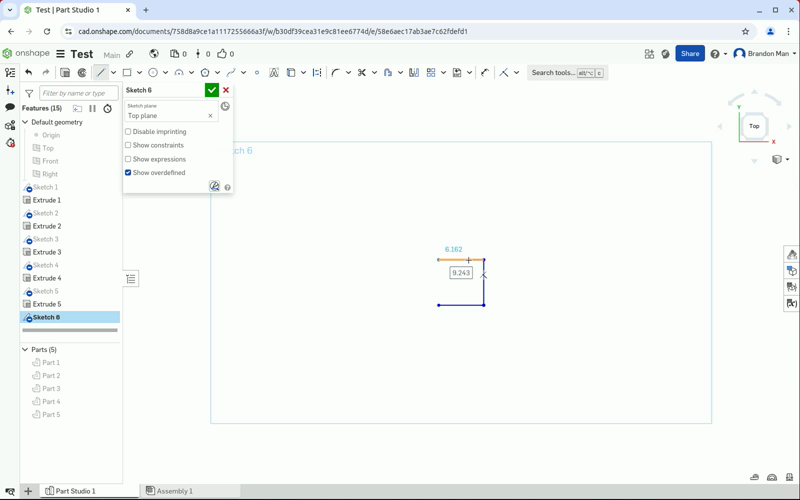
mouse_move(438, 305)
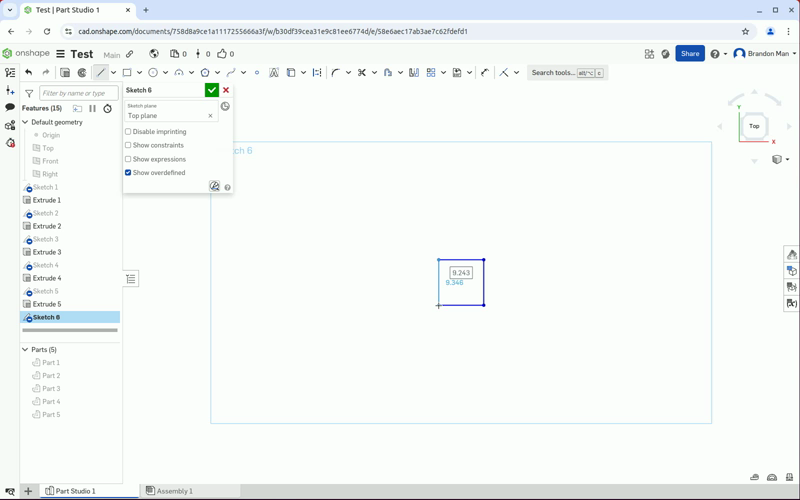
key_up(shift)
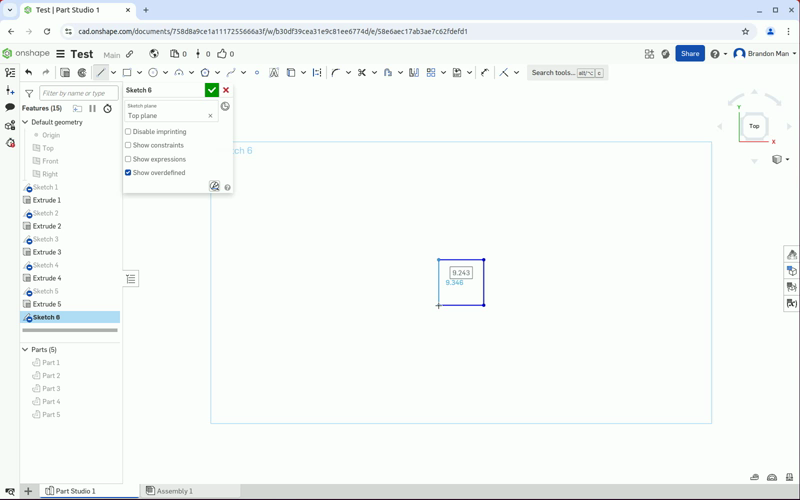
click(438, 305)
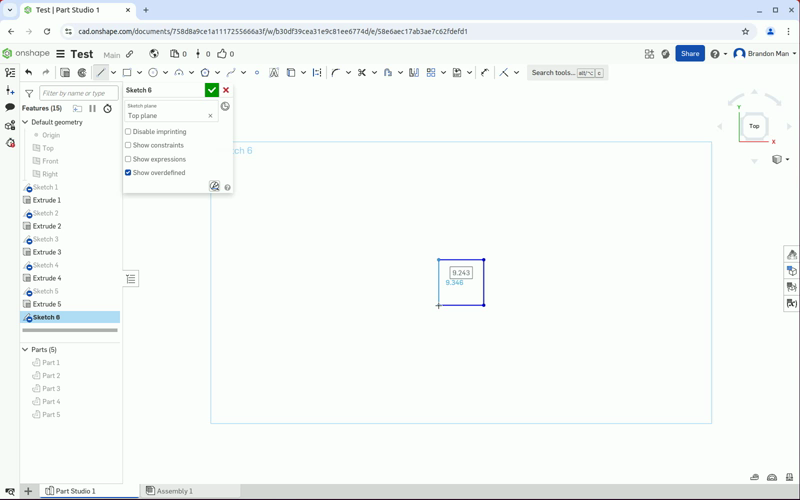
key(esc)
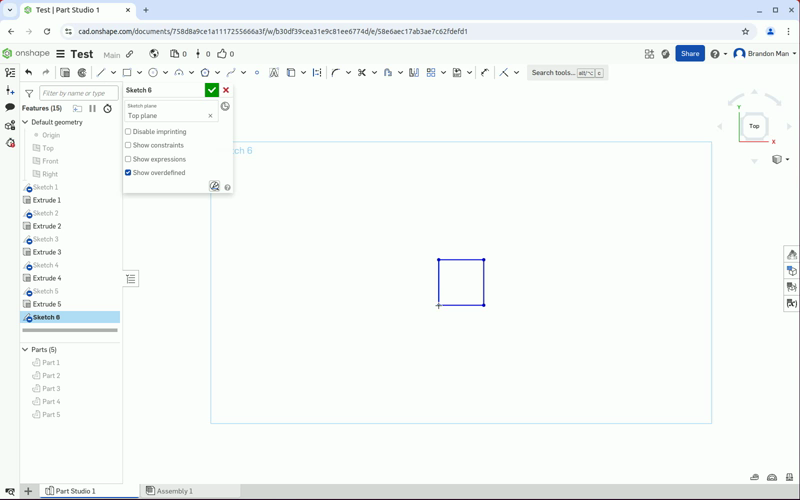
mouse_move(451, 294)
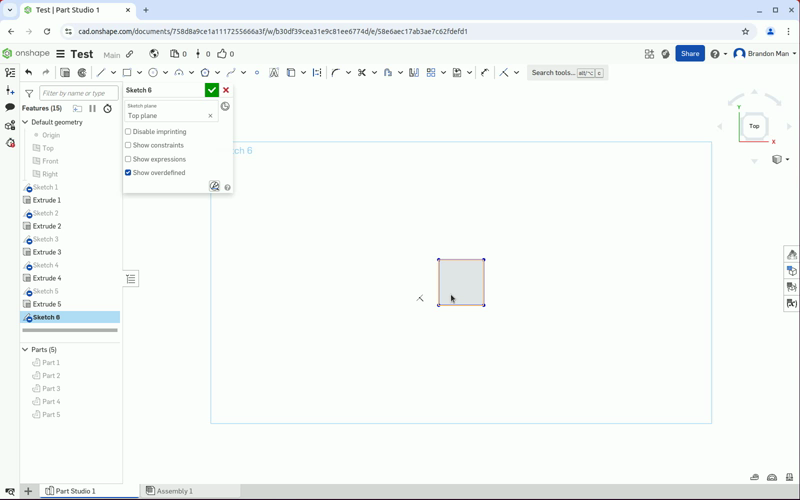
click(451, 294)
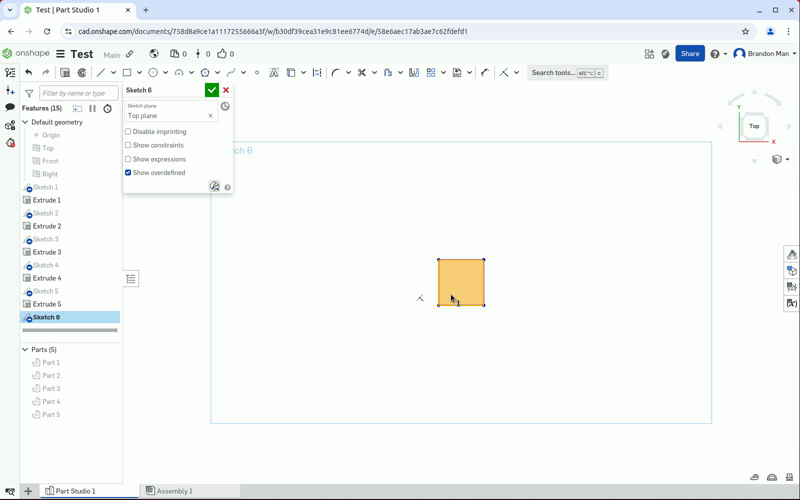
mouse_move(73, 352)
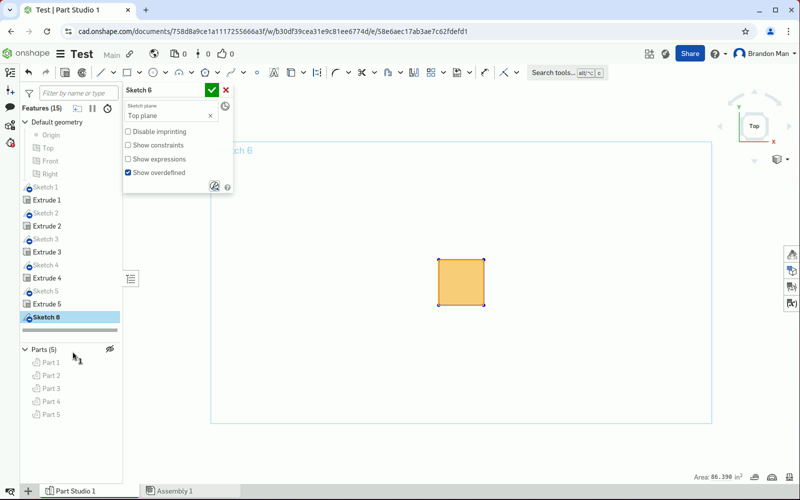
key(shift+y)
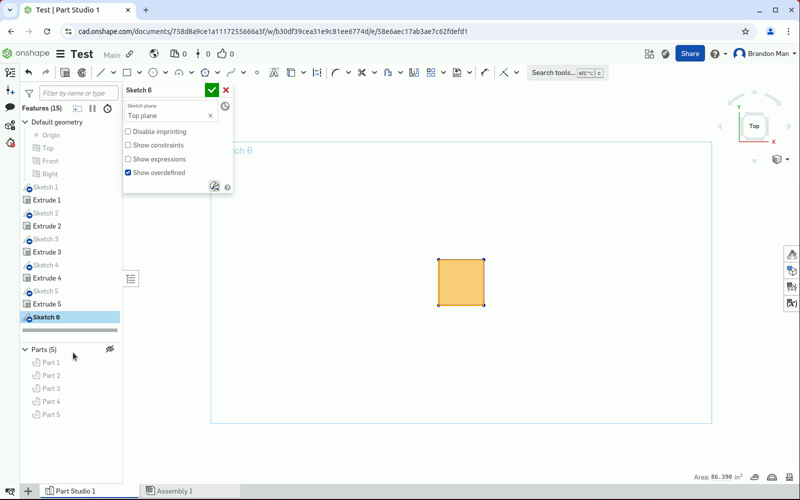
key(shift+e)
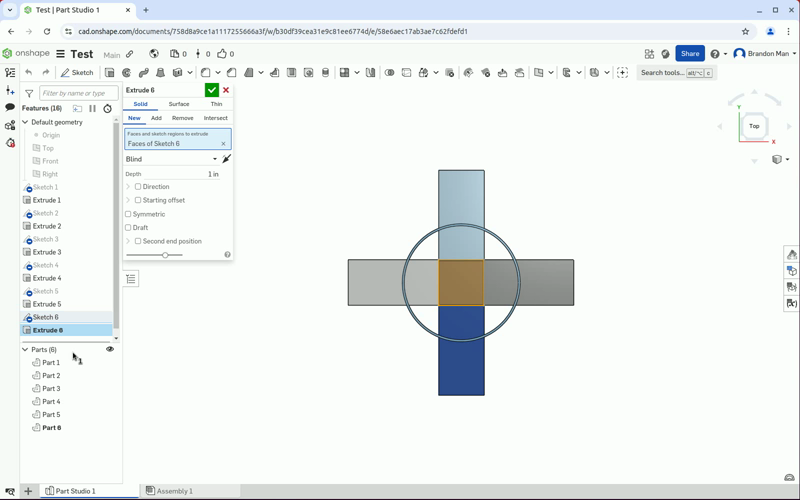
mouse_move(143, 106)
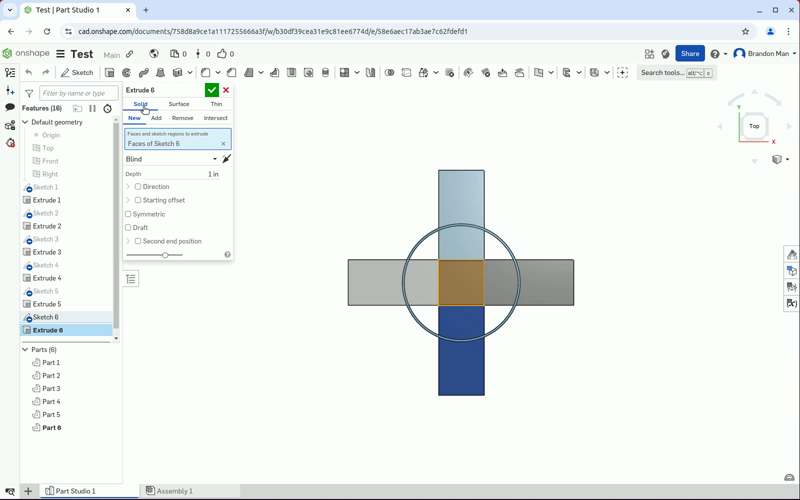
click(143, 106)
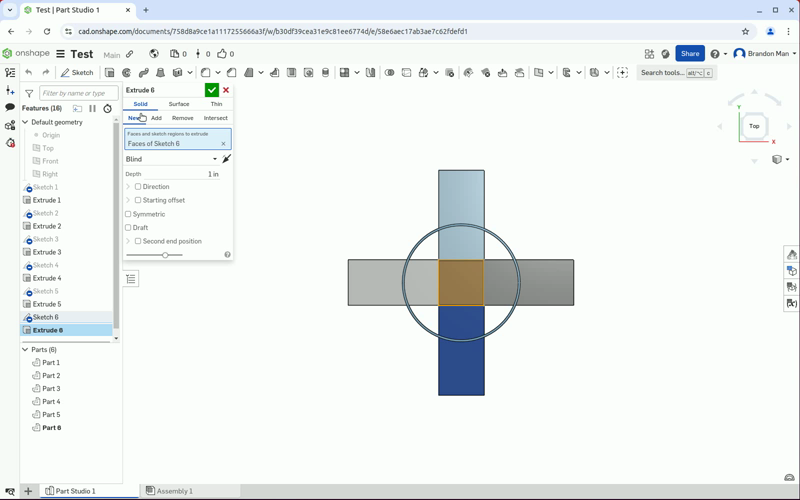
mouse_move(137, 120)
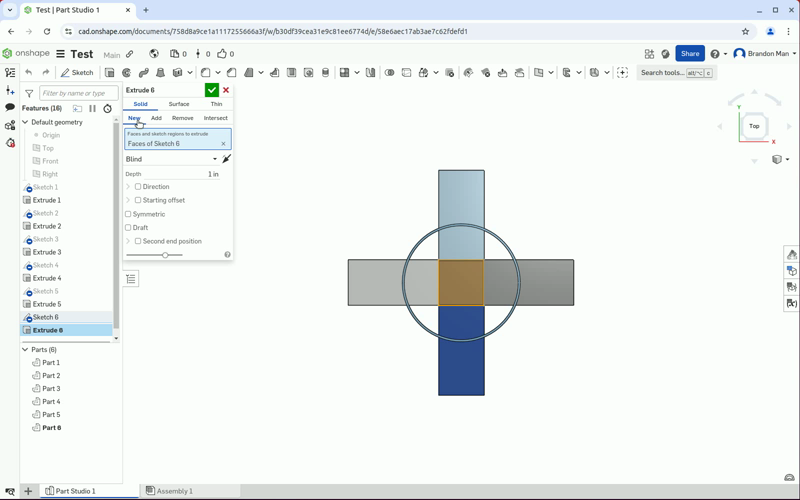
click(137, 120)
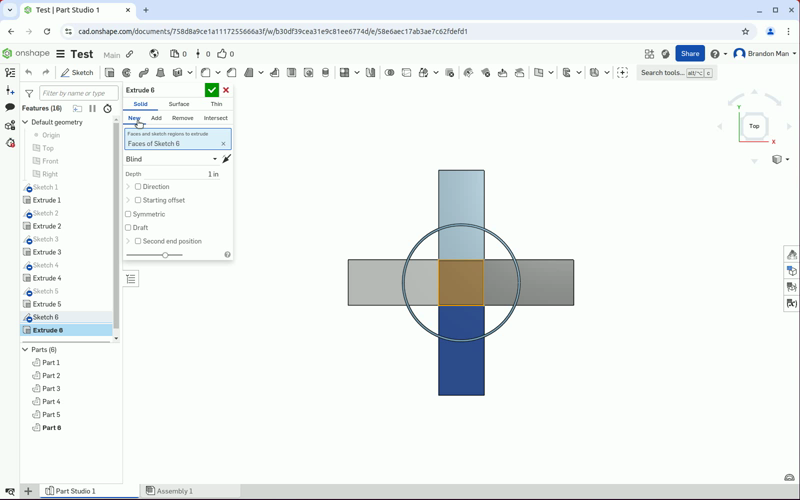
key(tab, 4)
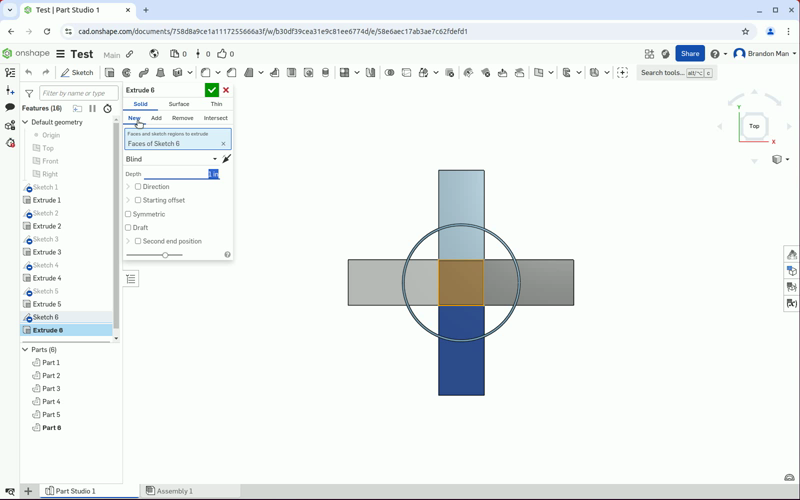
text(2.889)
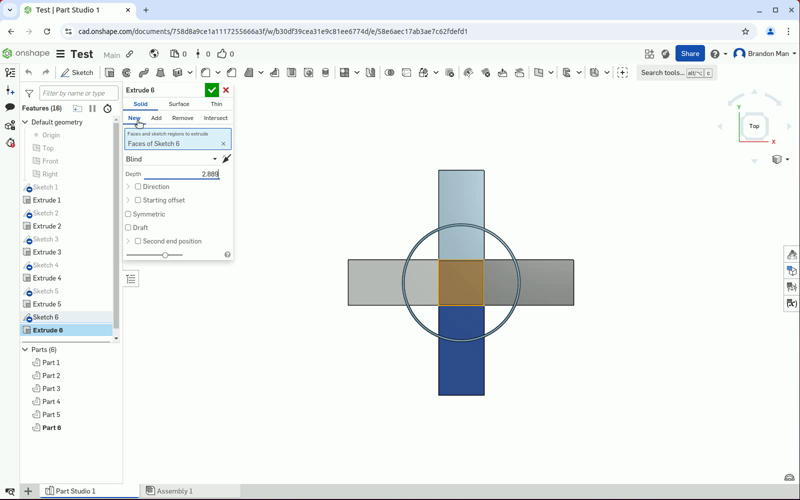
key(enter)
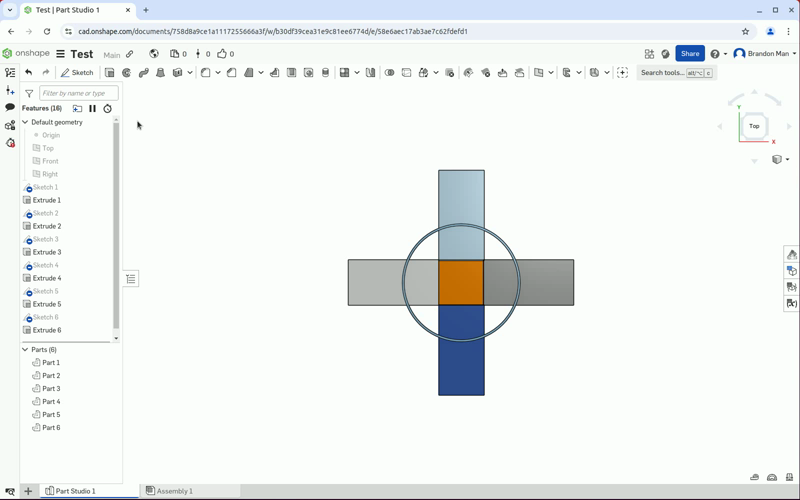
key(shift+h)
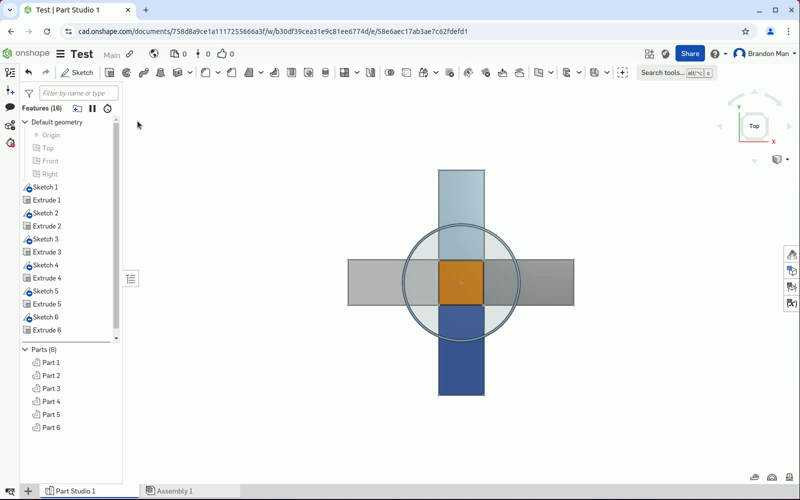
key(shift+h)
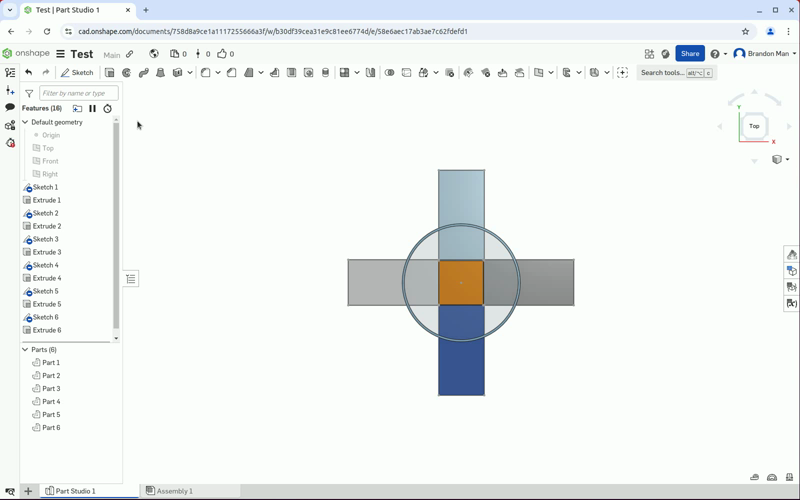
key(shift+7)
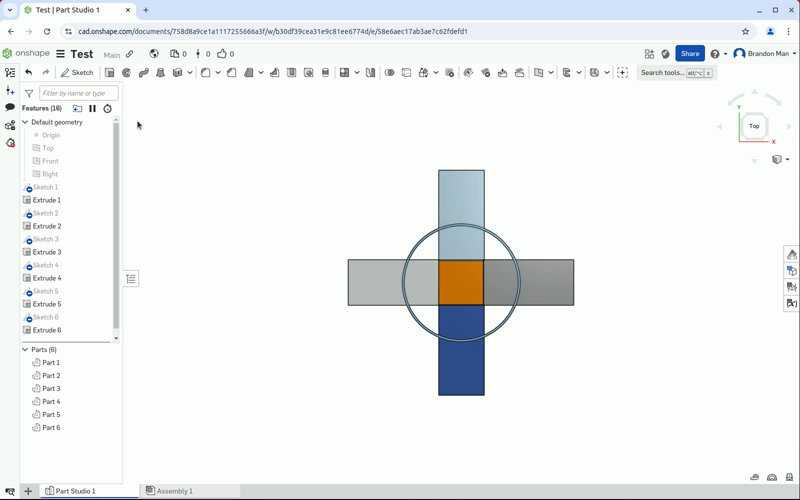
key(up, 3)
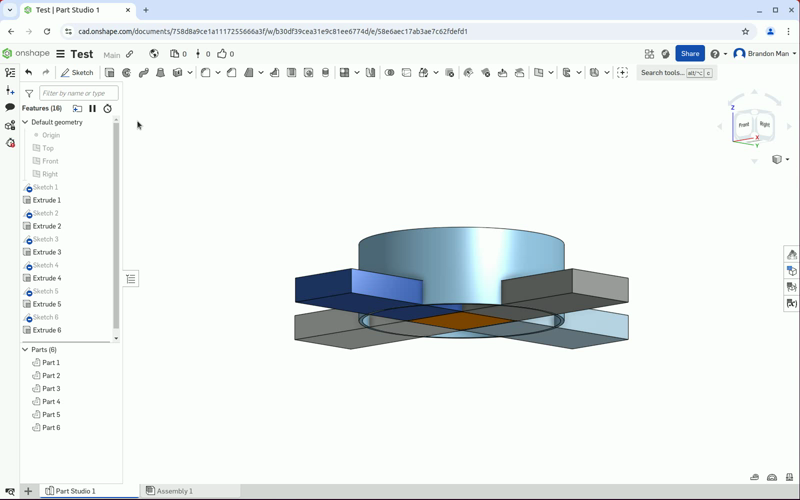
key(left, 3)
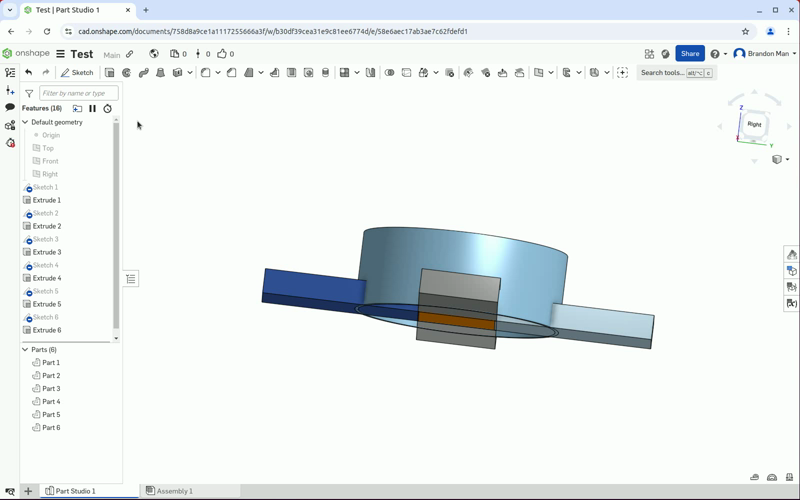
key(right, 3)
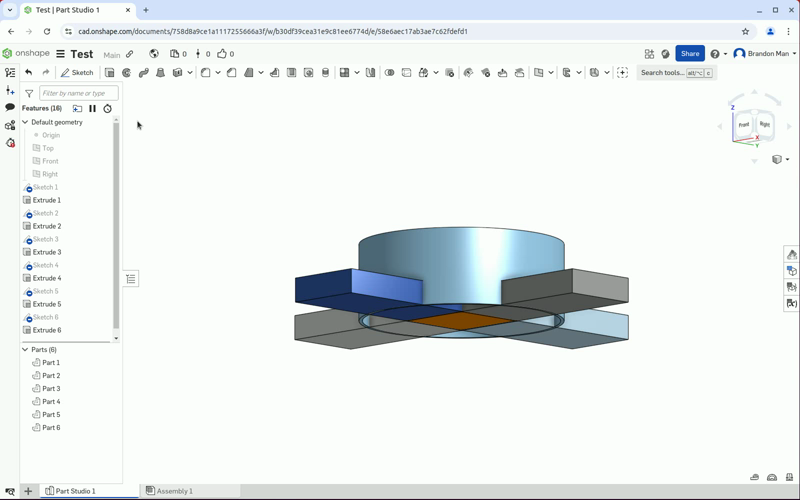
key(down, 3)
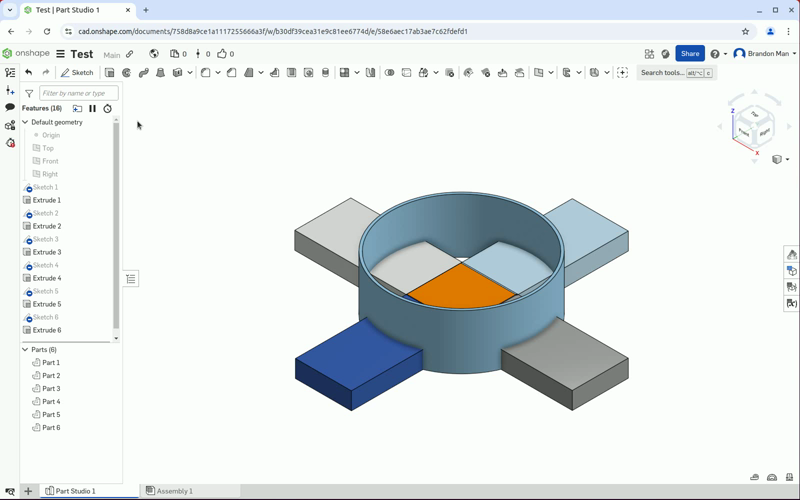
mouse_move(69, 189)
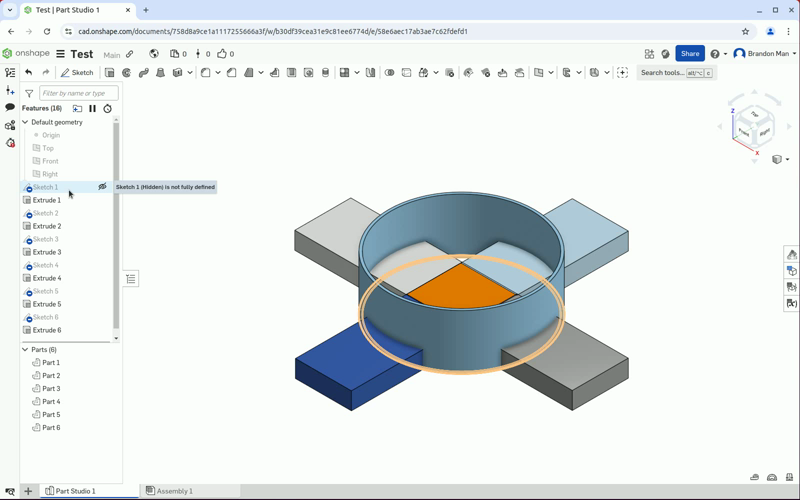
click(69, 189)